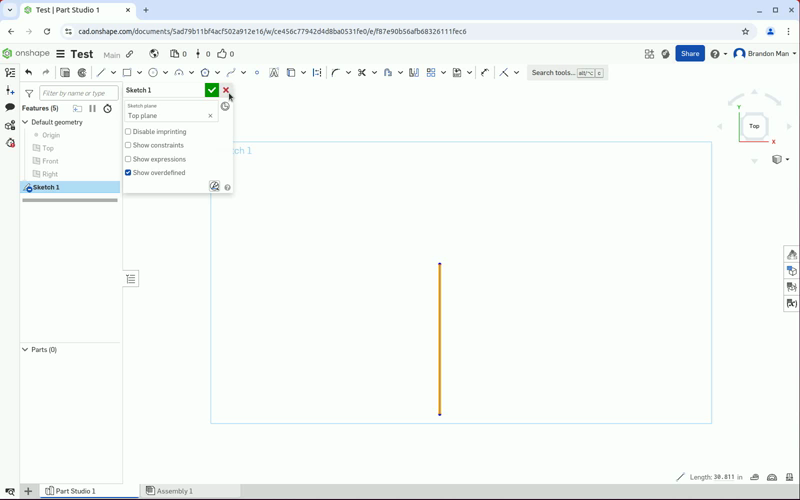
key(shift+h)
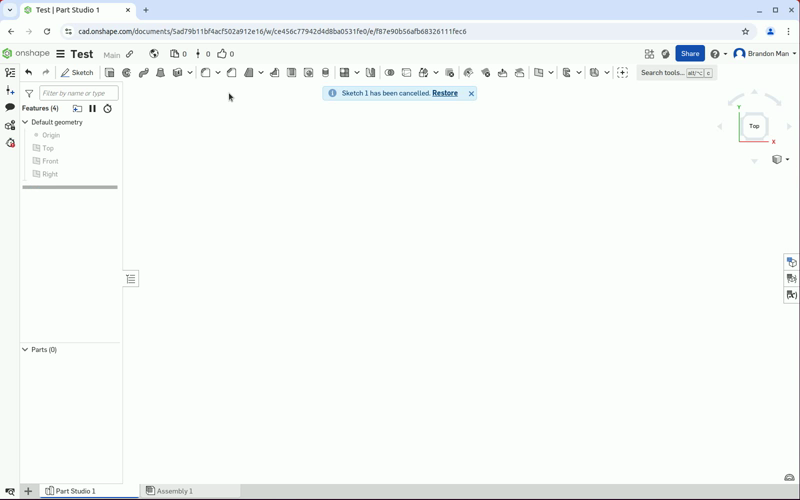
mouse_move(73, 352)
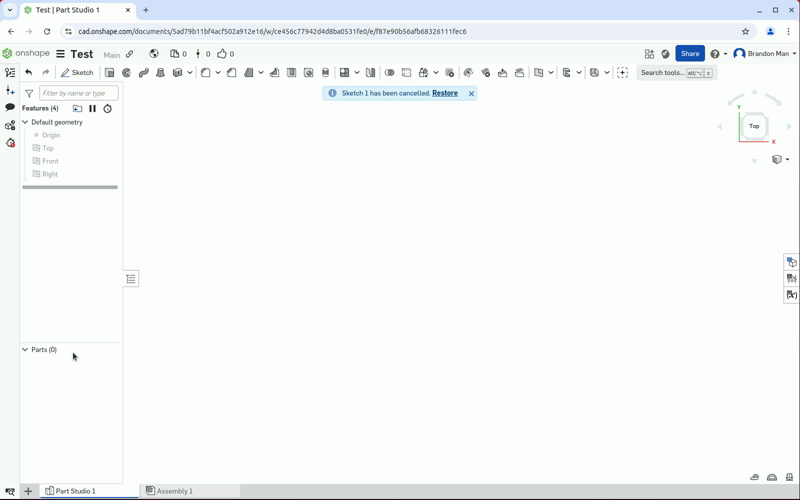
key(y)
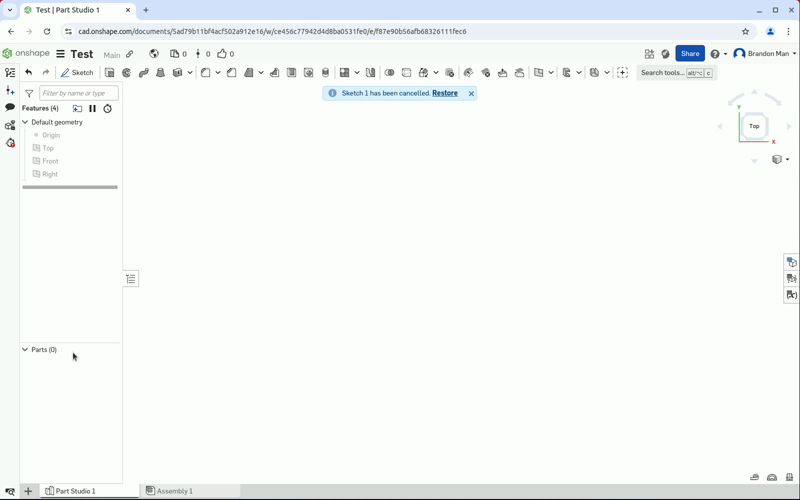
key(shift+p)
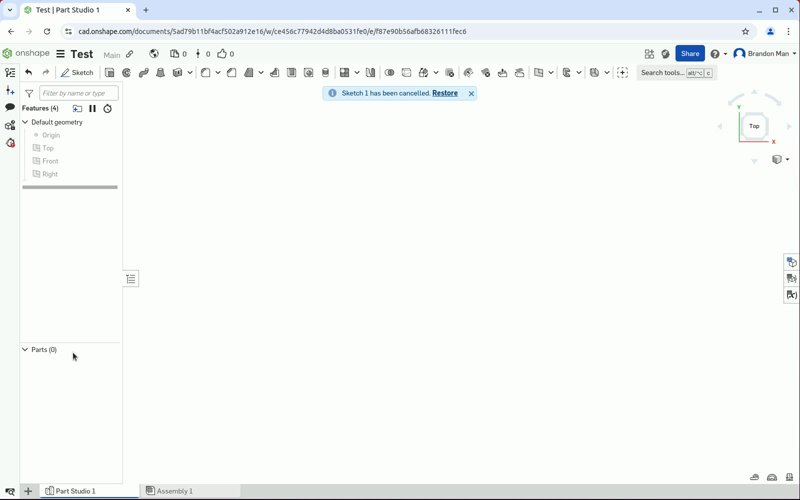
key(space)
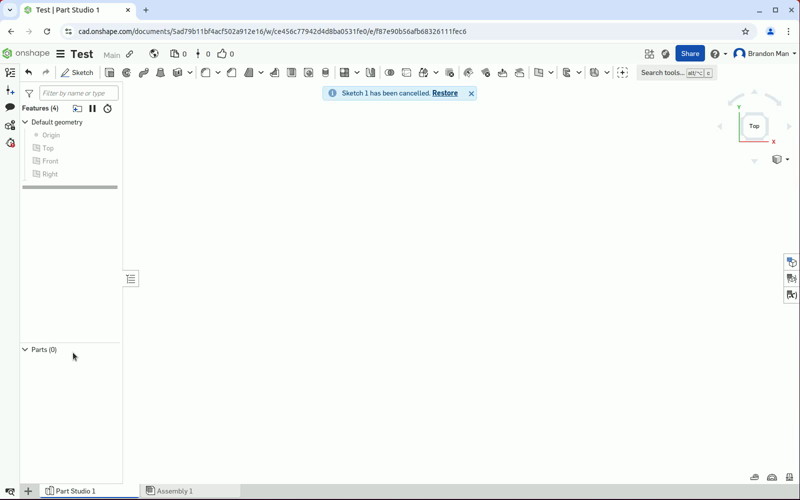
key_down(shift)
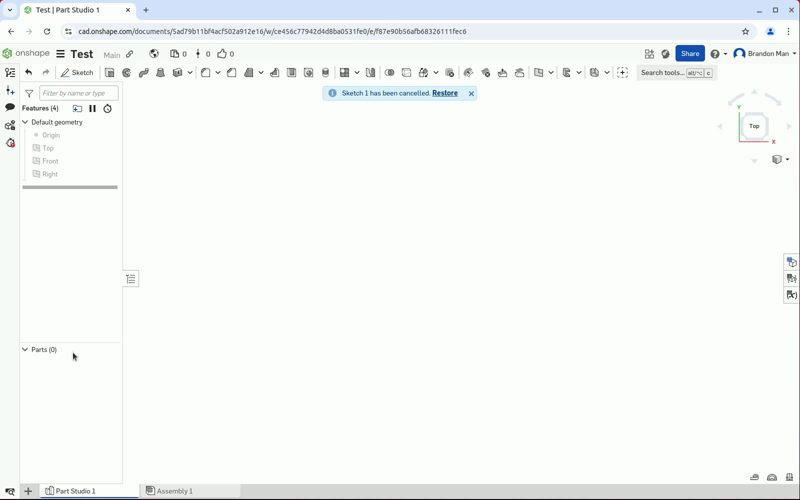
key(up)
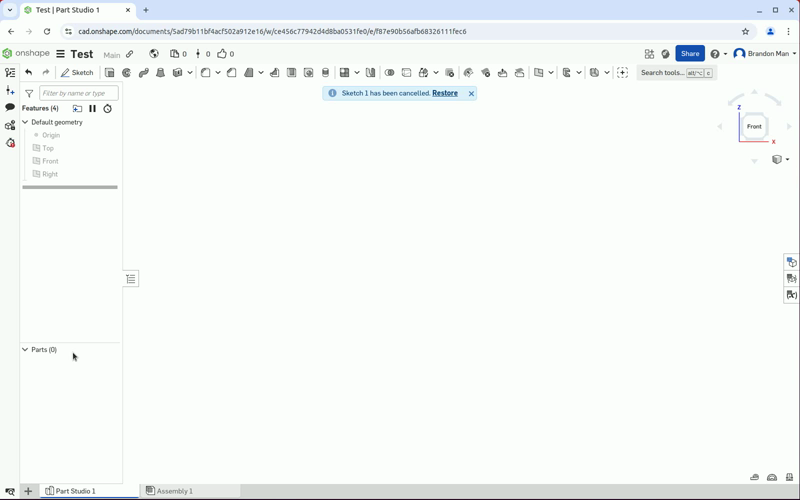
key_up(shift)
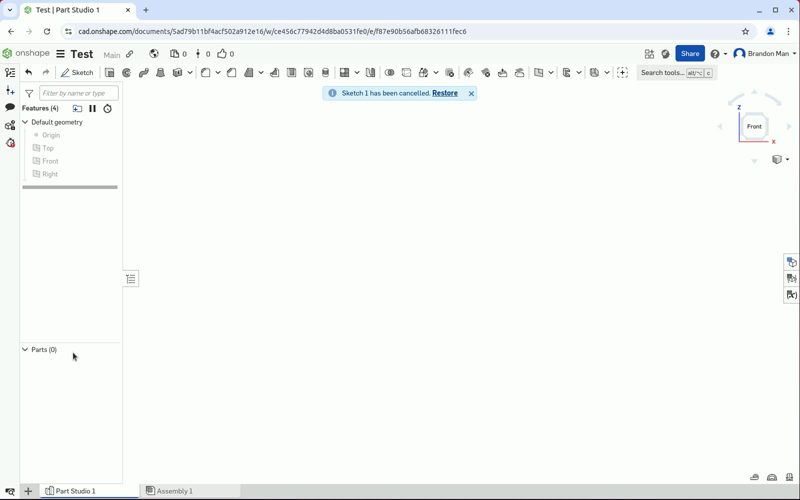
mouse_move(73, 352)
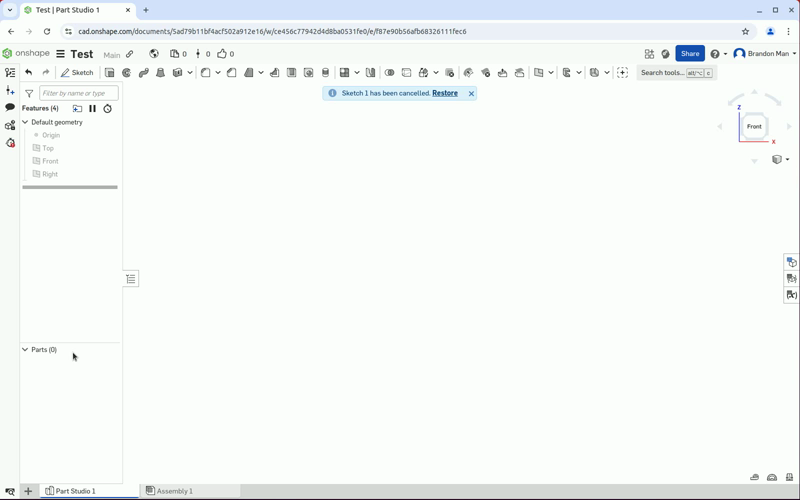
key(shift+y)
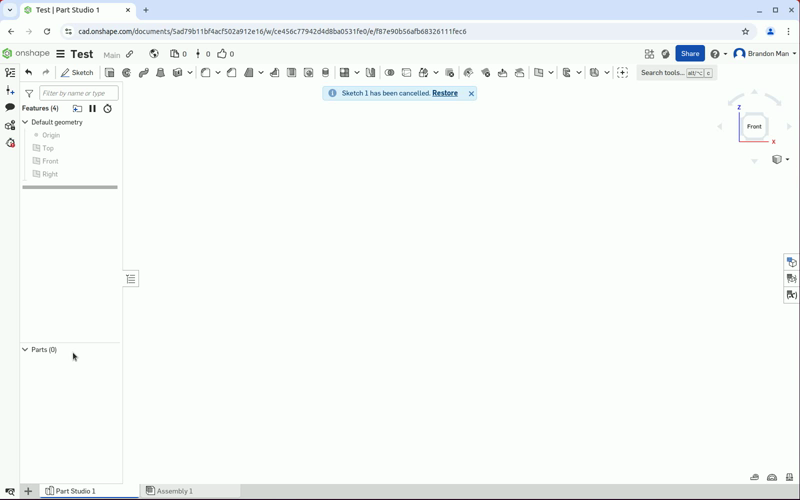
key(shift+s)
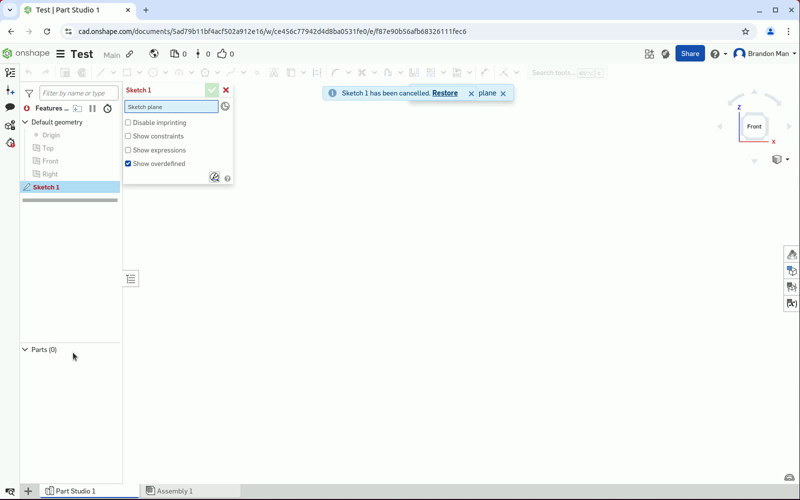
mouse_move(73, 163)
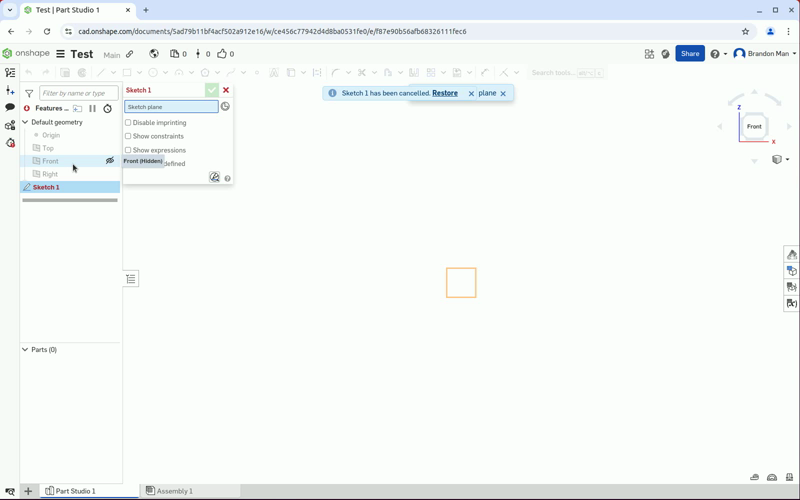
click(73, 163)
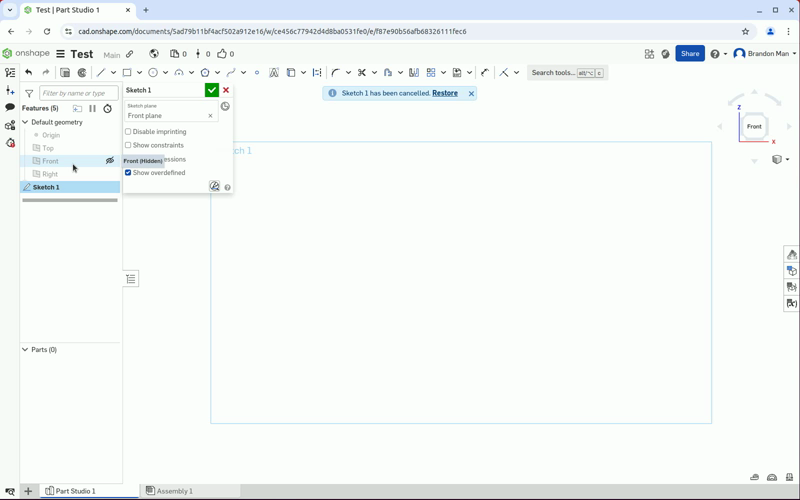
mouse_move(73, 352)
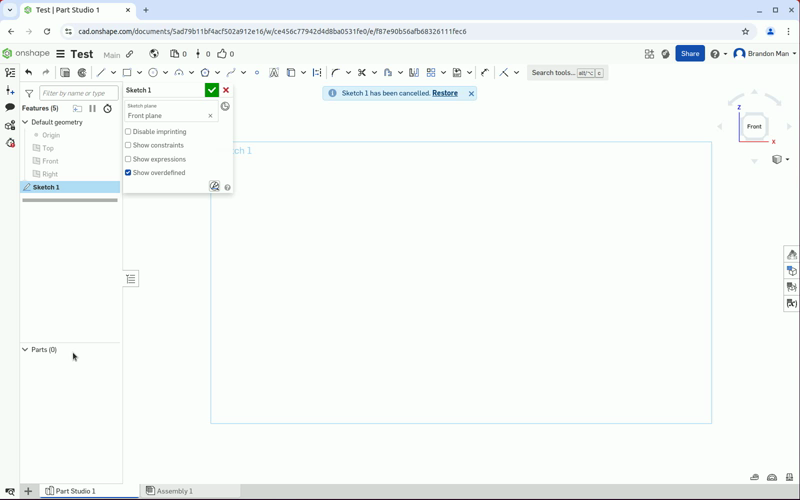
key(y)
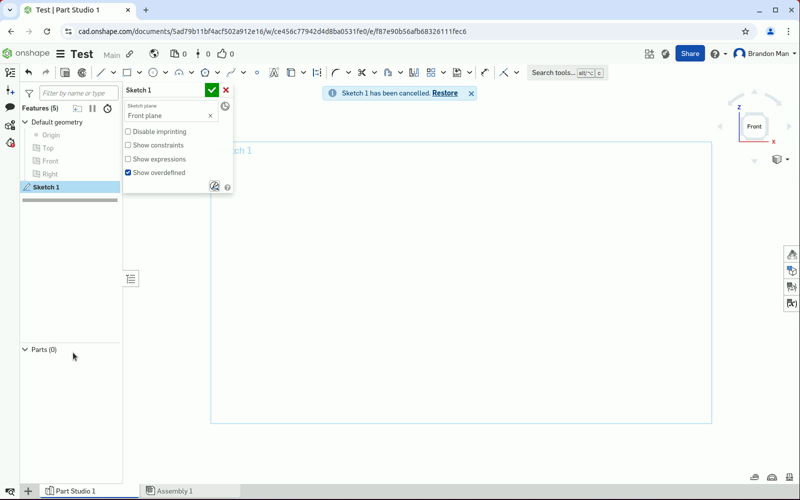
key(l)
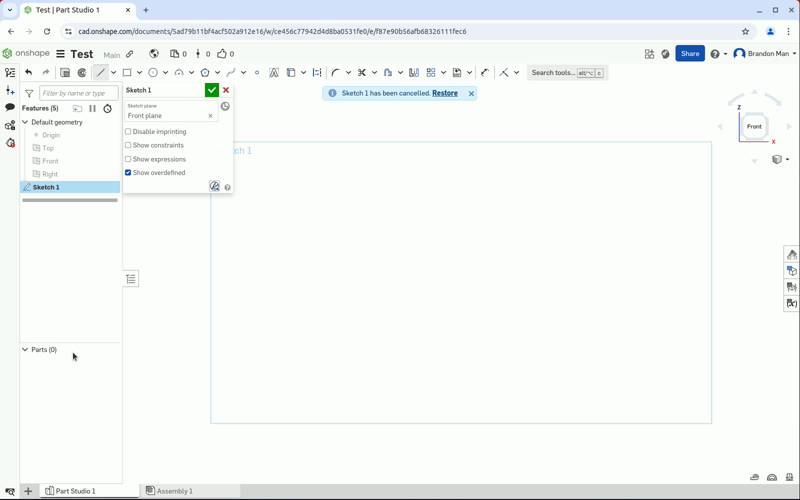
key_down(shift)
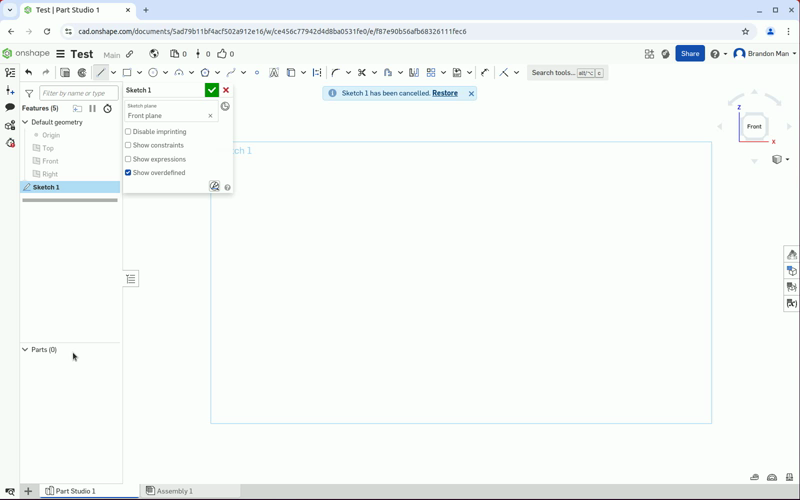
mouse_move(357, 306)
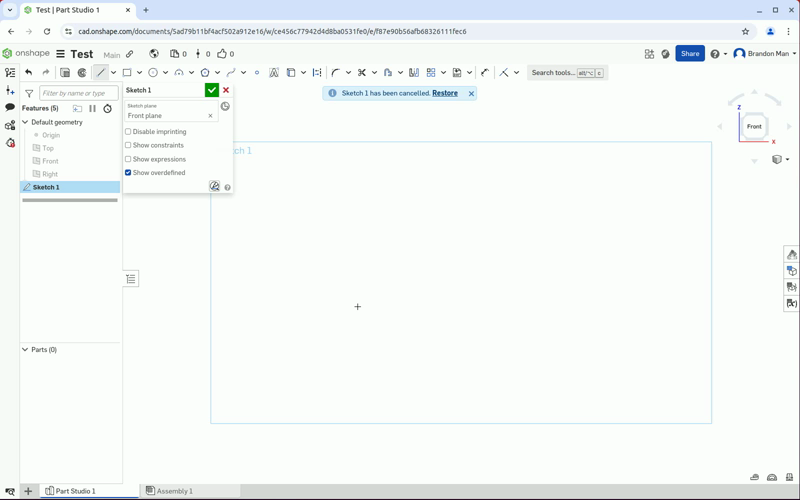
click(357, 306)
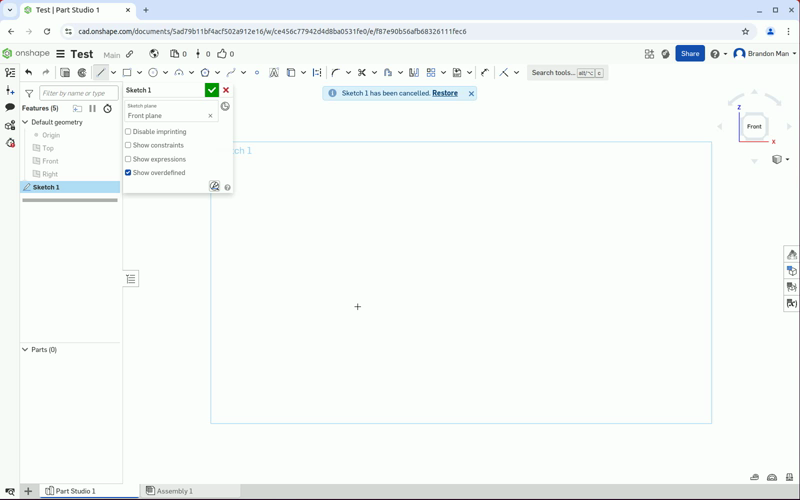
key_up(shift)
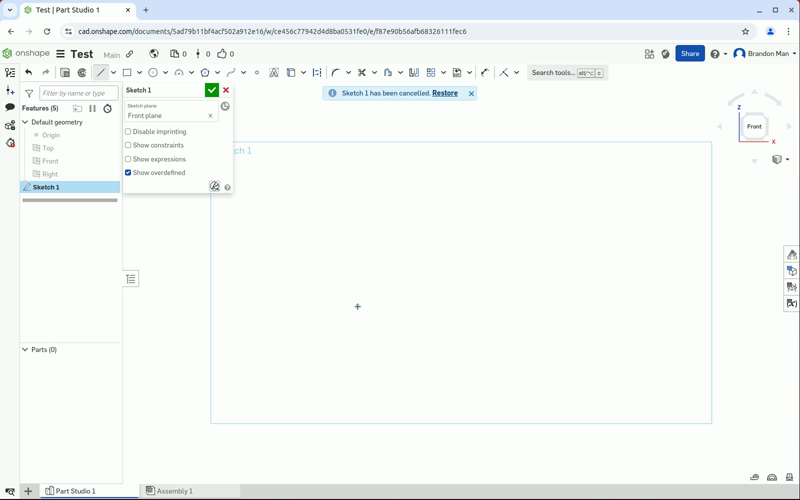
key_down(shift)
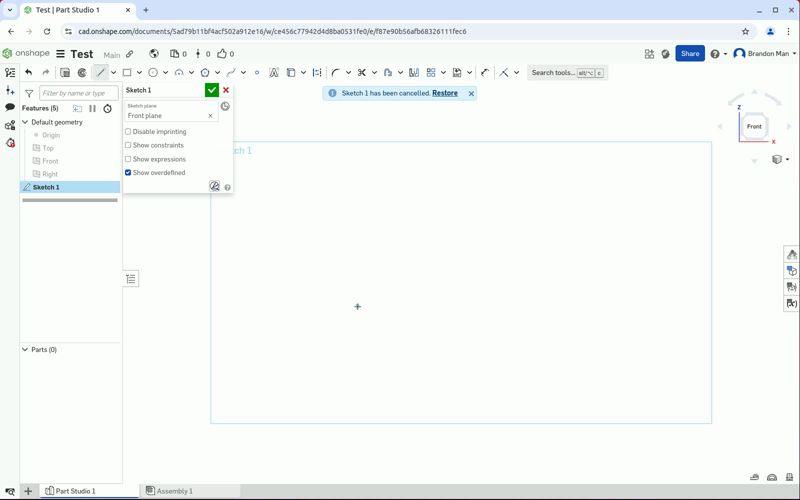
mouse_move(387, 306)
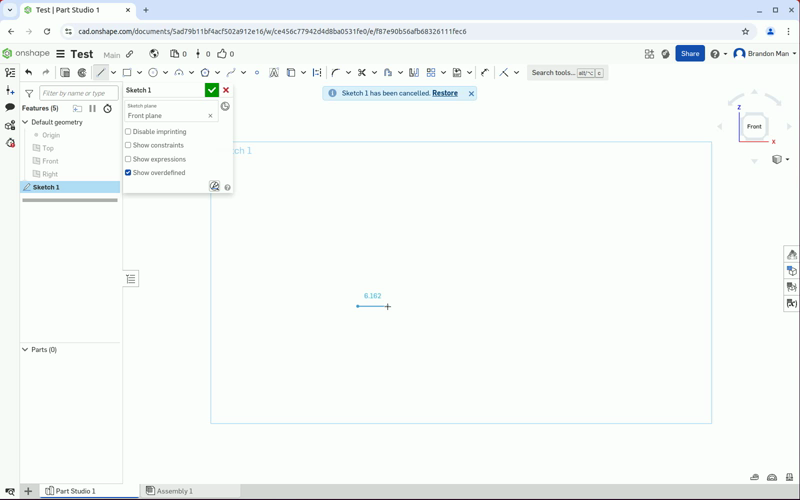
mouse_move(359, 306)
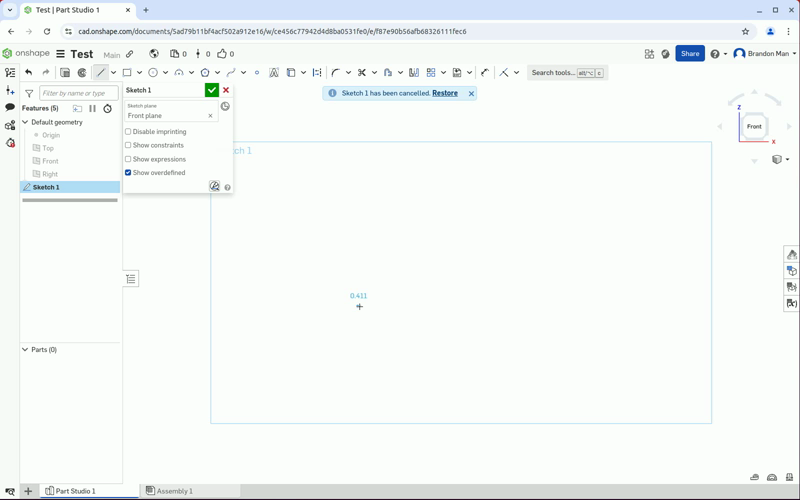
scroll(6)
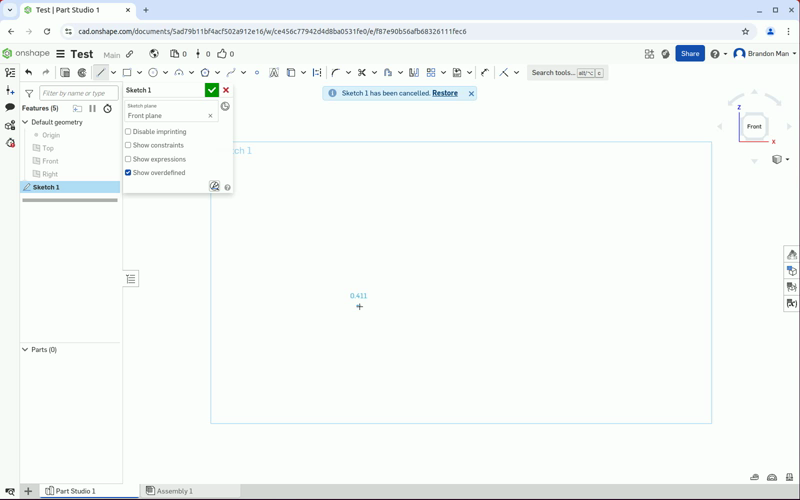
scroll(6)
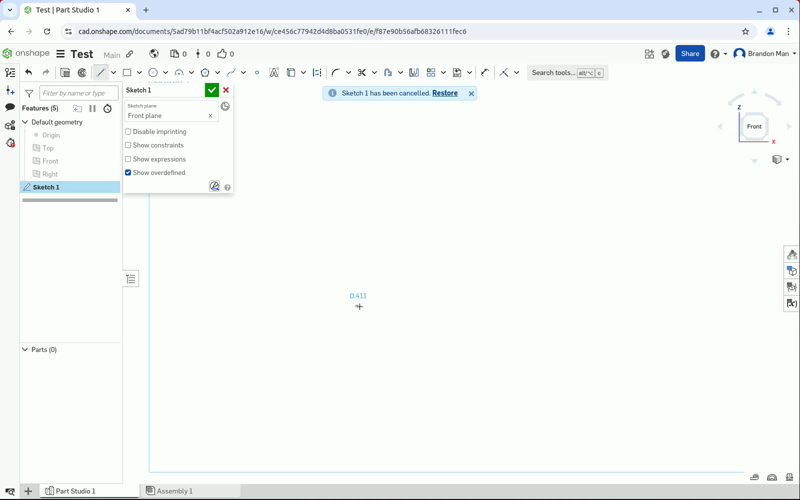
scroll(6)
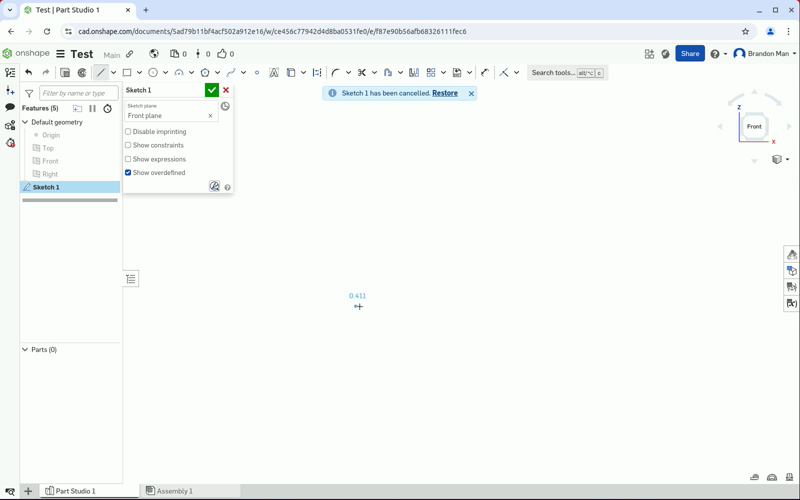
scroll(6)
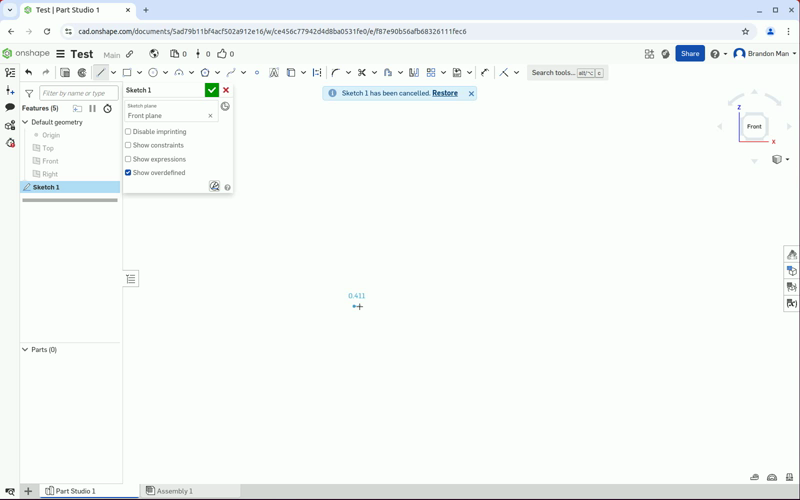
scroll(6)
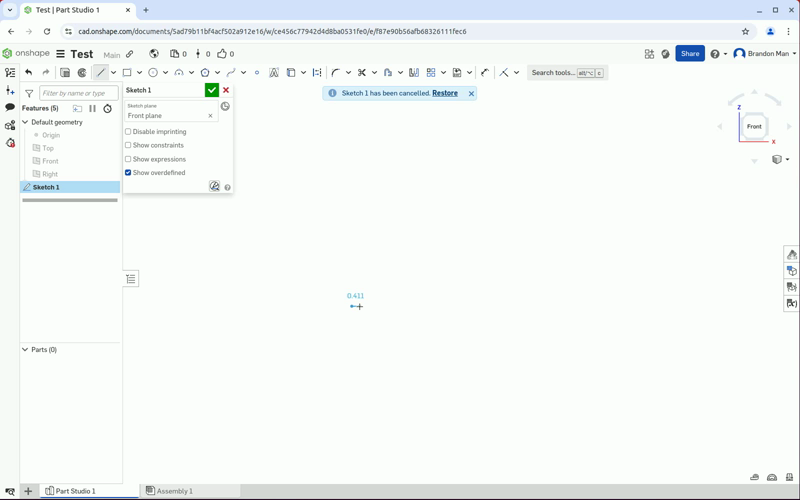
scroll(6)
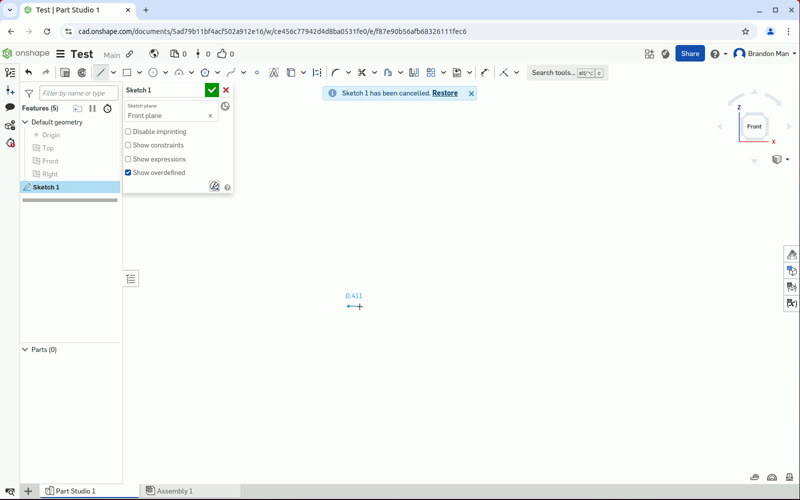
scroll(6)
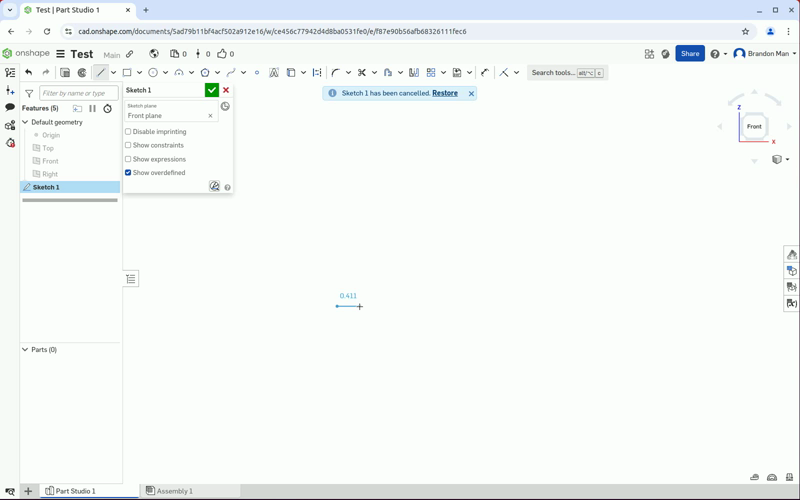
click(359, 306)
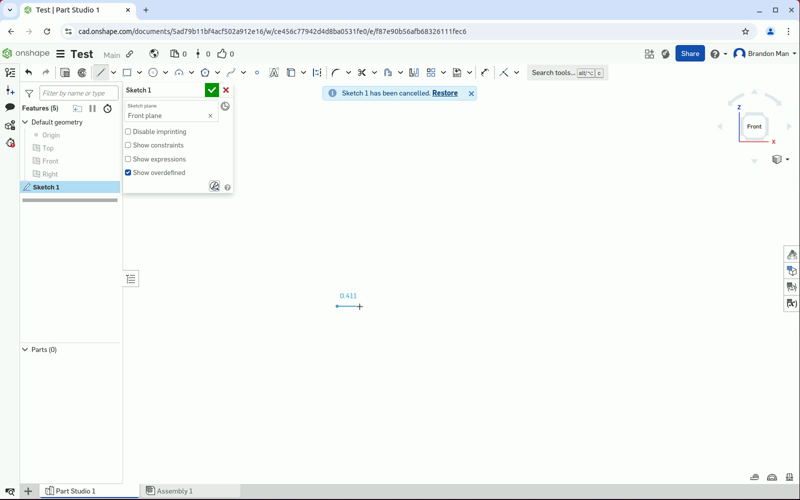
scroll(-6)
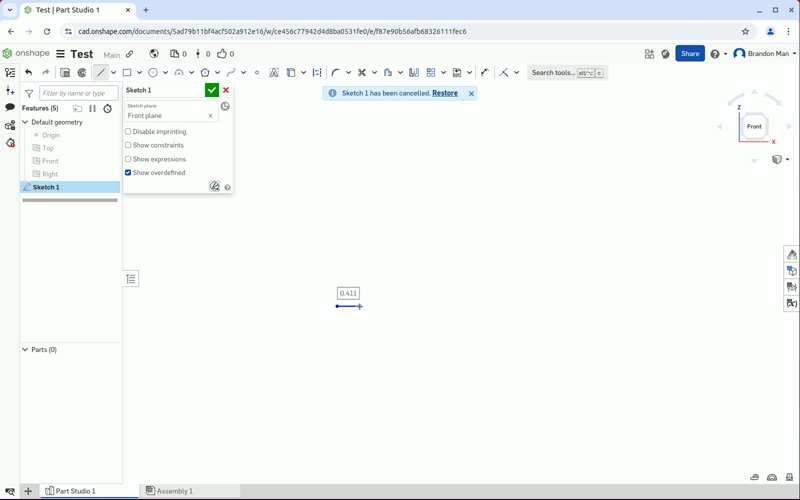
scroll(-6)
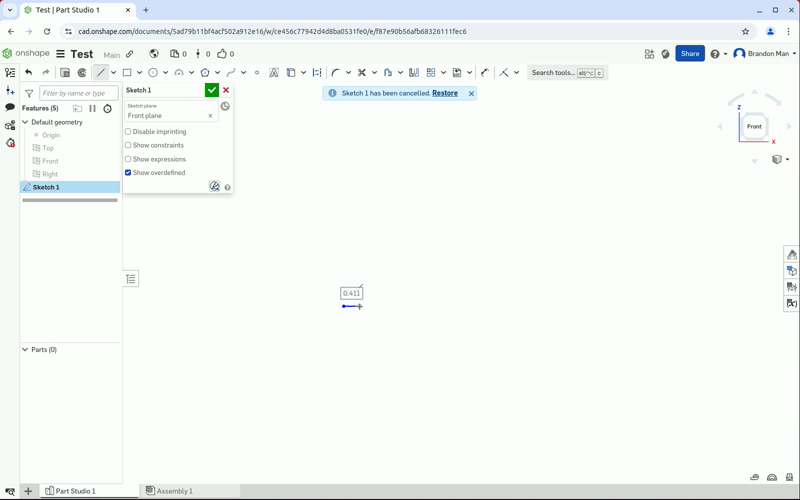
scroll(-6)
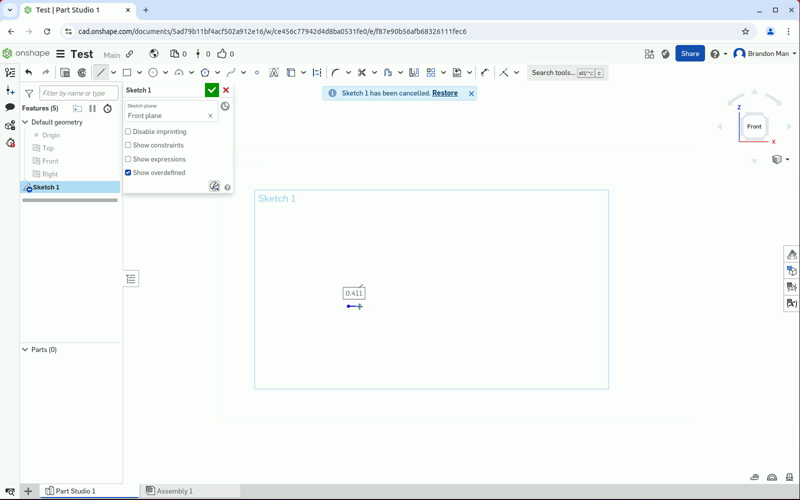
scroll(-6)
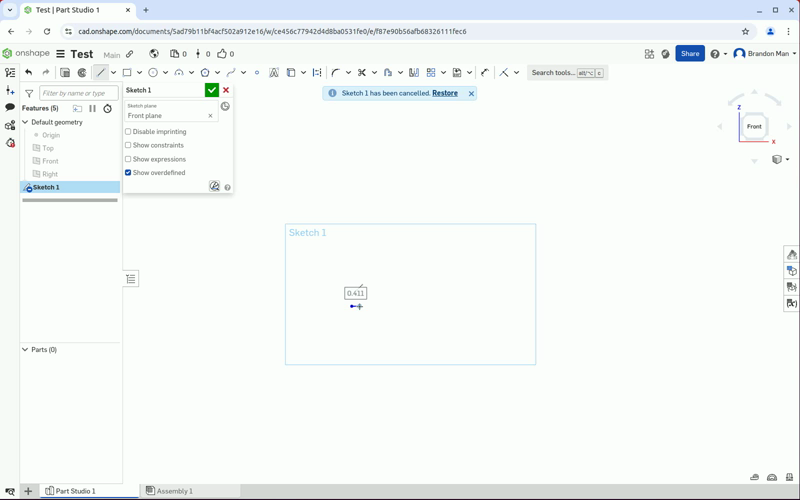
scroll(-6)
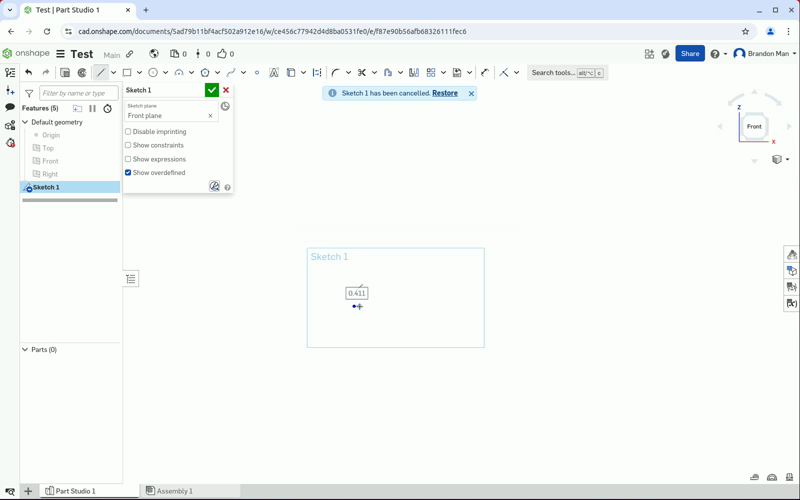
scroll(-6)
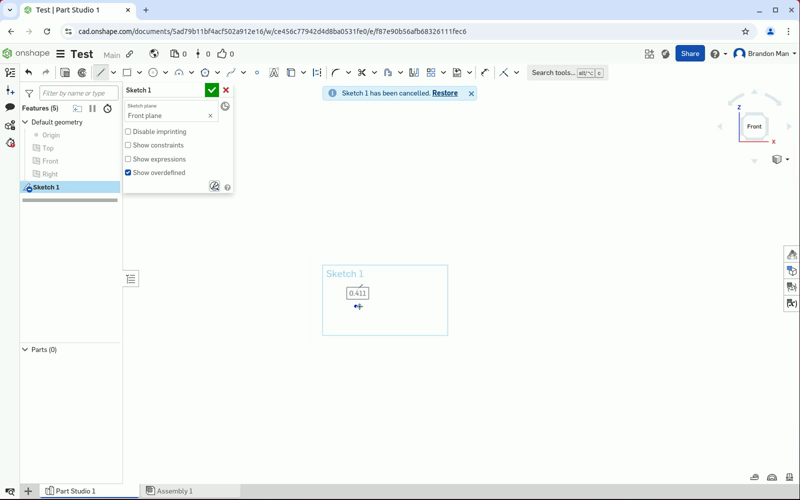
scroll(-6)
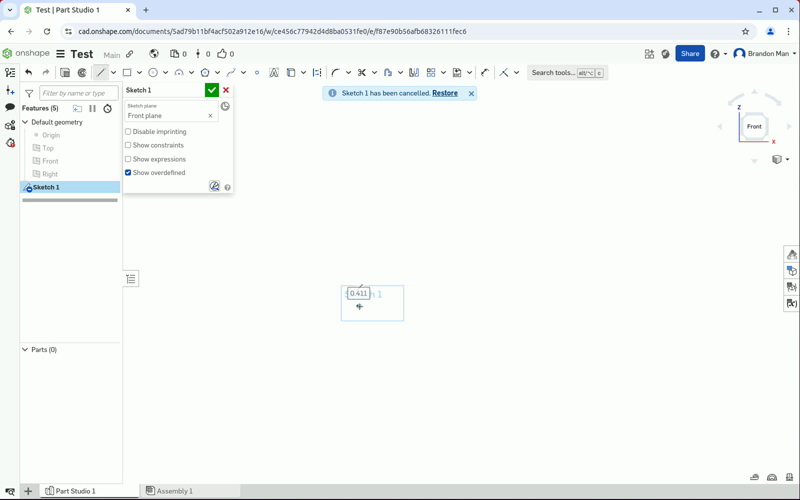
key_up(shift)
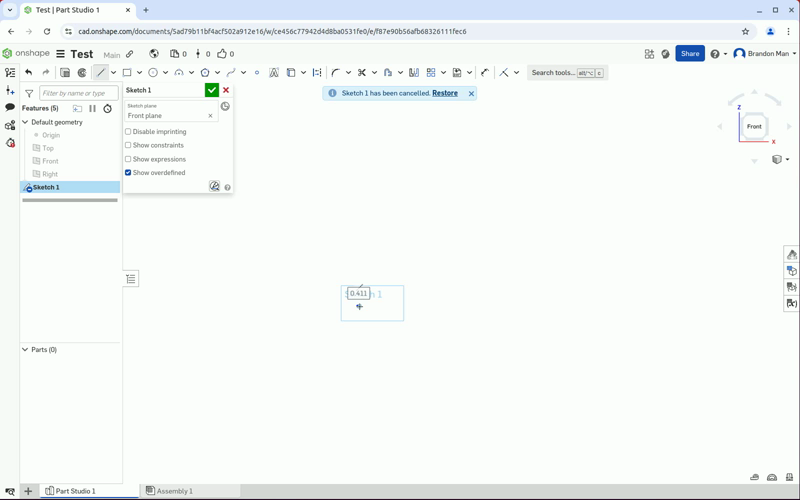
key_down(shift)
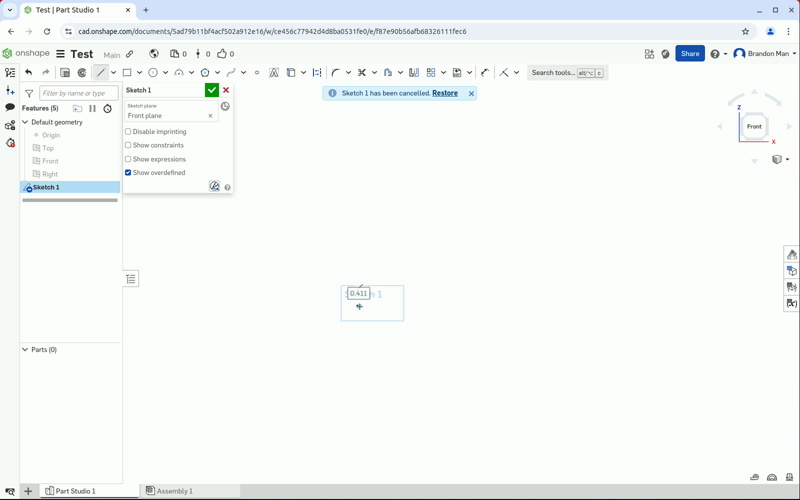
mouse_move(389, 306)
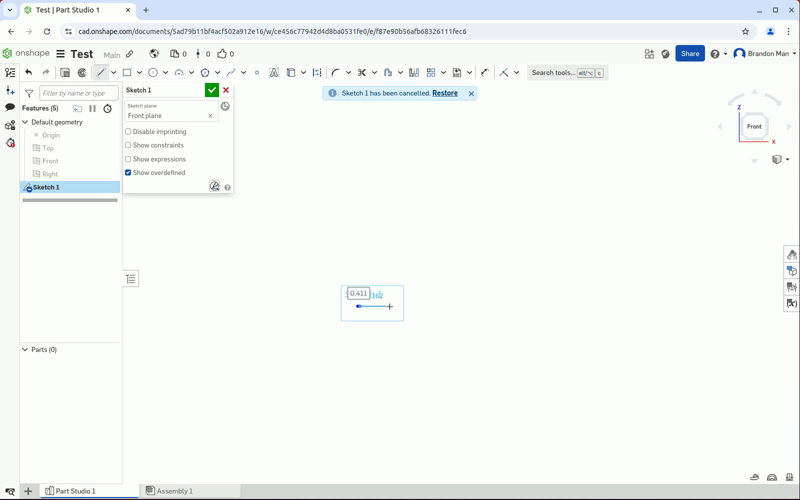
mouse_move(359, 333)
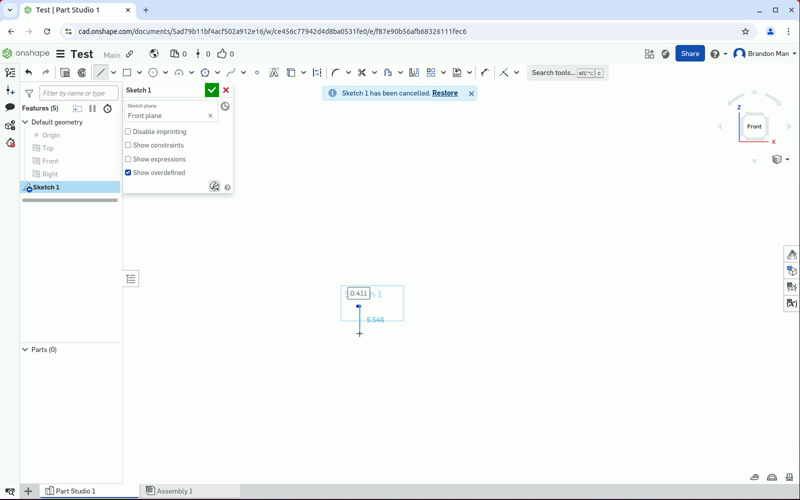
click(359, 333)
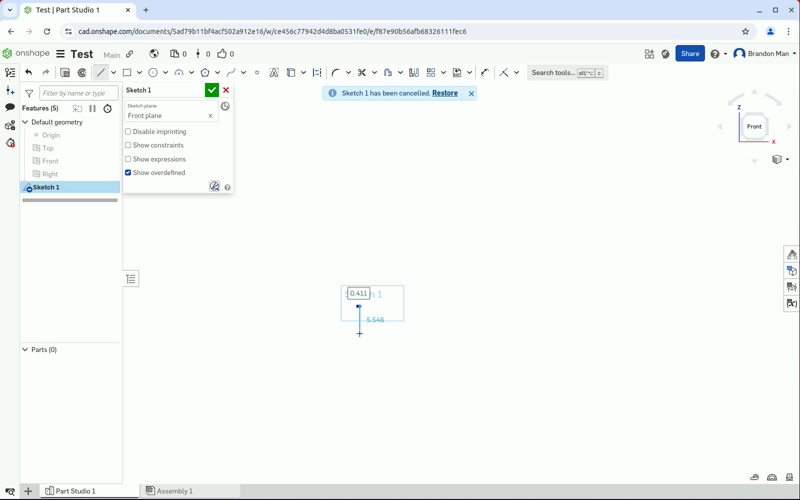
key_up(shift)
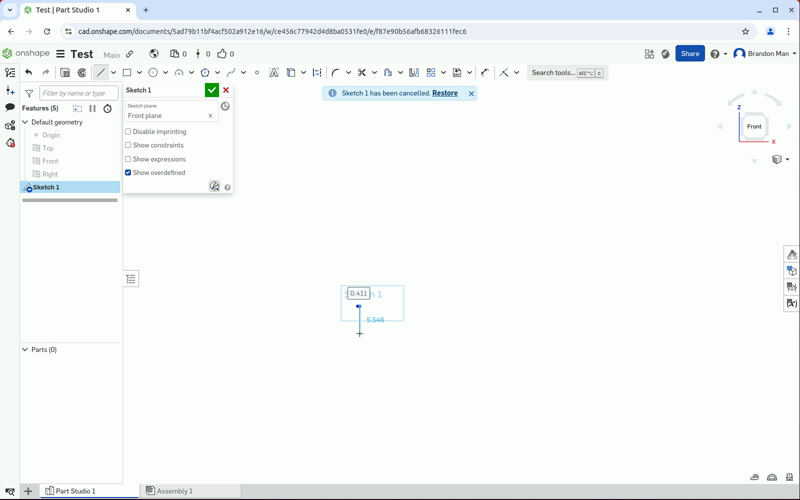
key_down(shift)
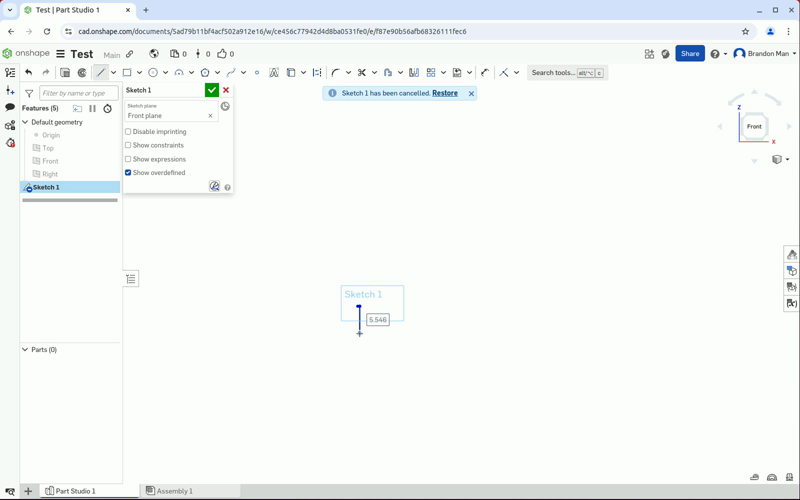
mouse_move(553, 333)
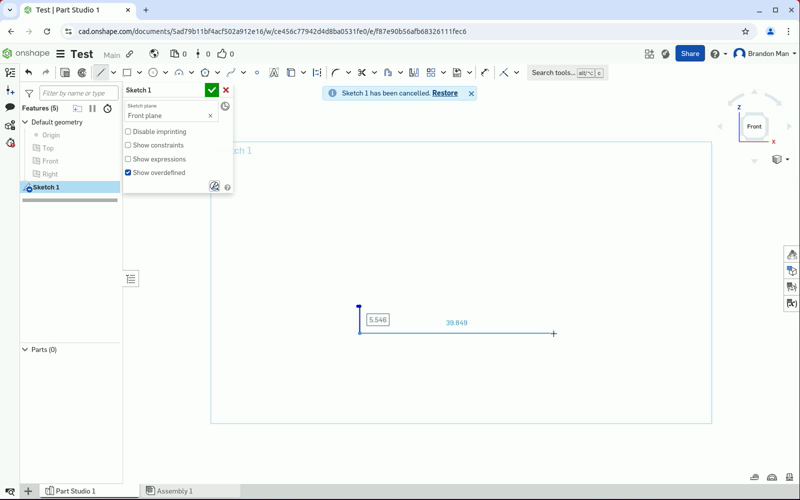
click(553, 333)
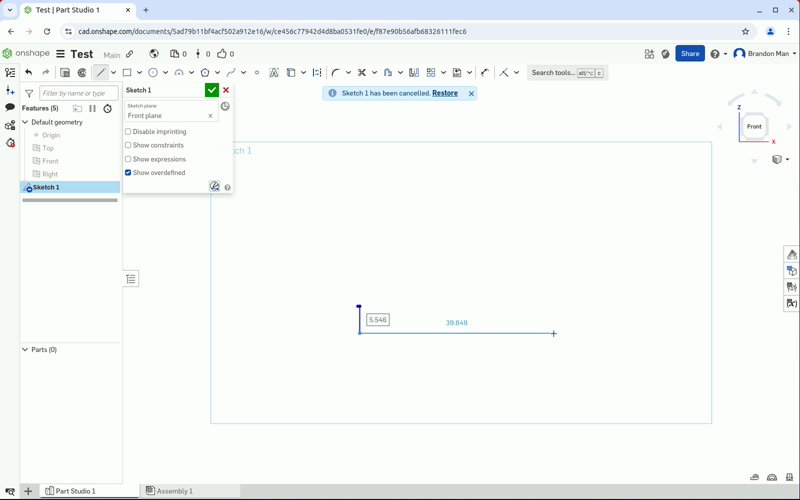
key_up(shift)
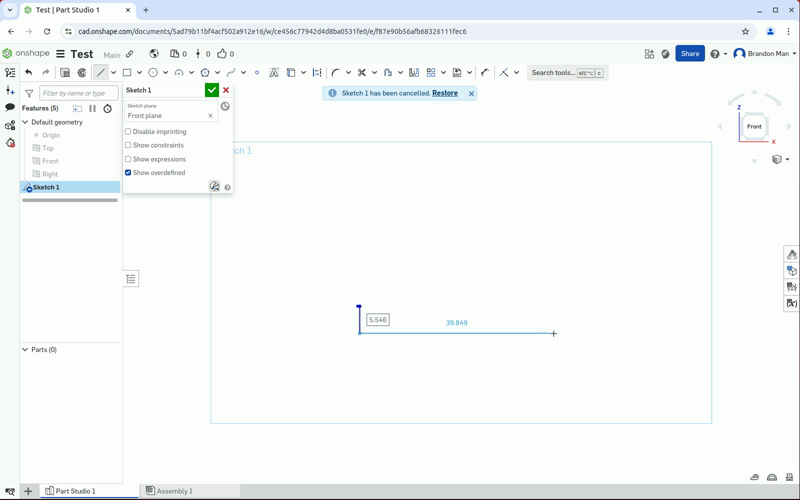
key_down(shift)
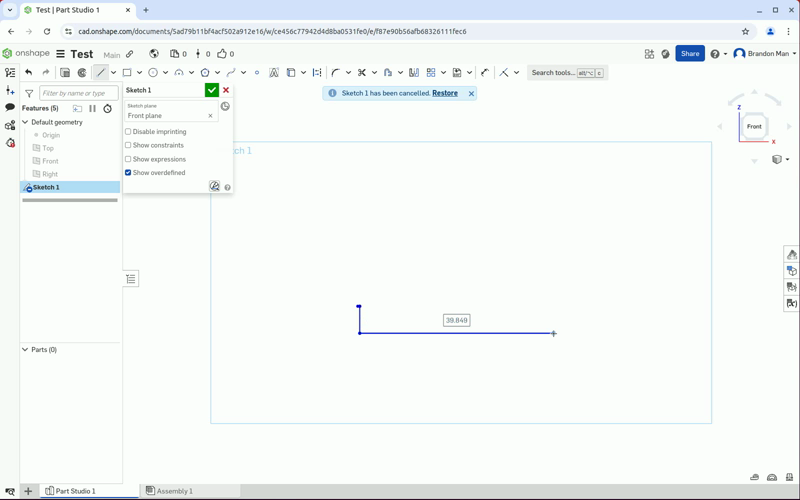
mouse_move(583, 333)
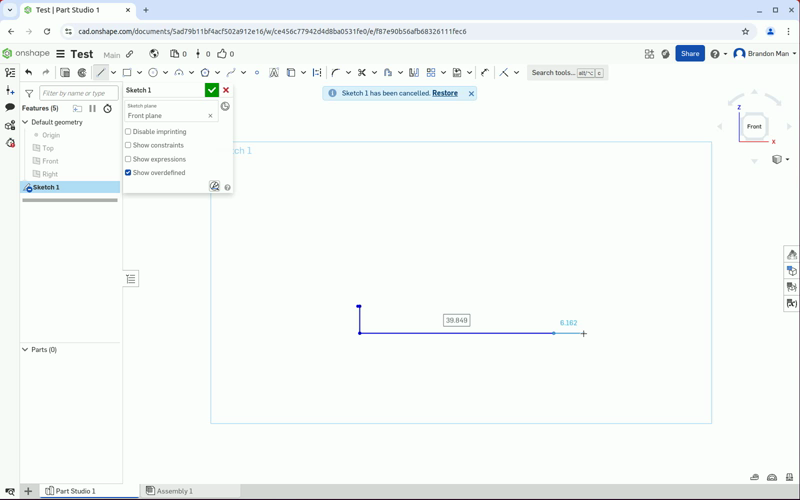
mouse_move(553, 306)
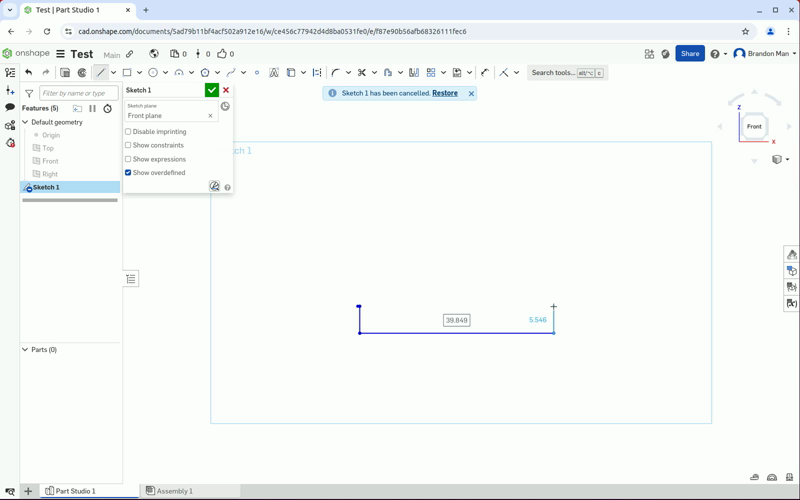
click(553, 306)
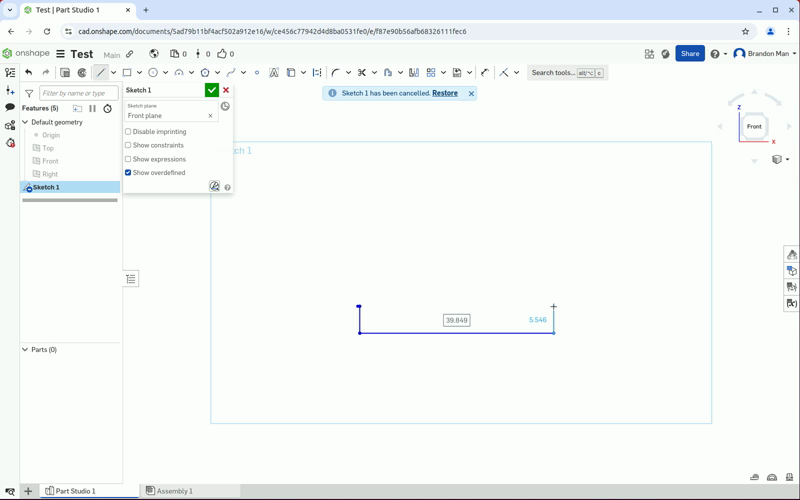
key_up(shift)
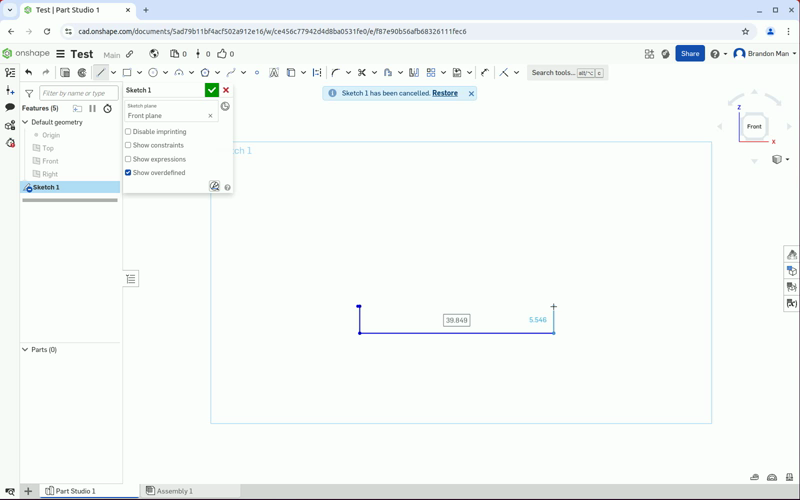
key_down(shift)
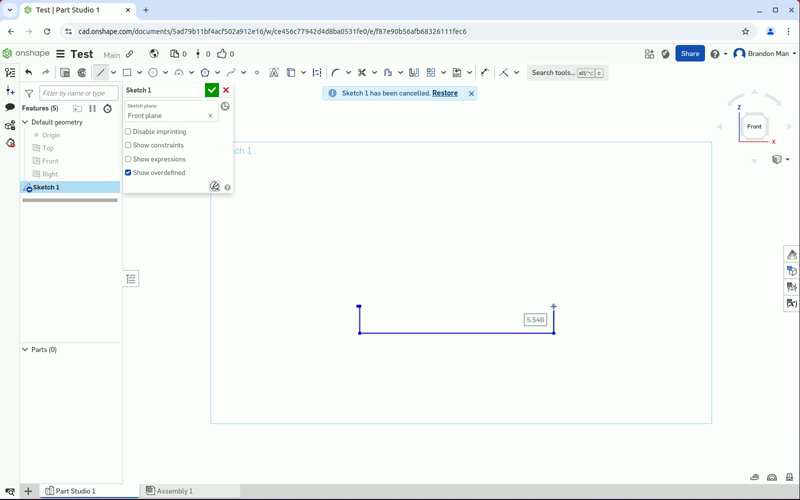
mouse_move(583, 306)
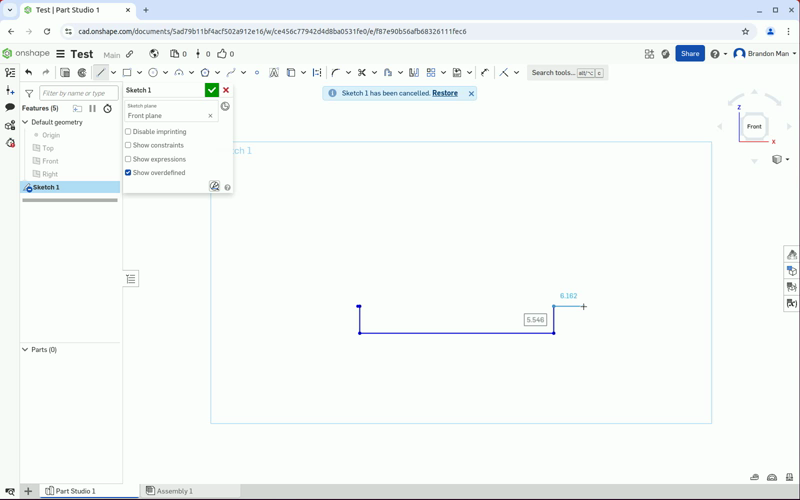
mouse_move(555, 306)
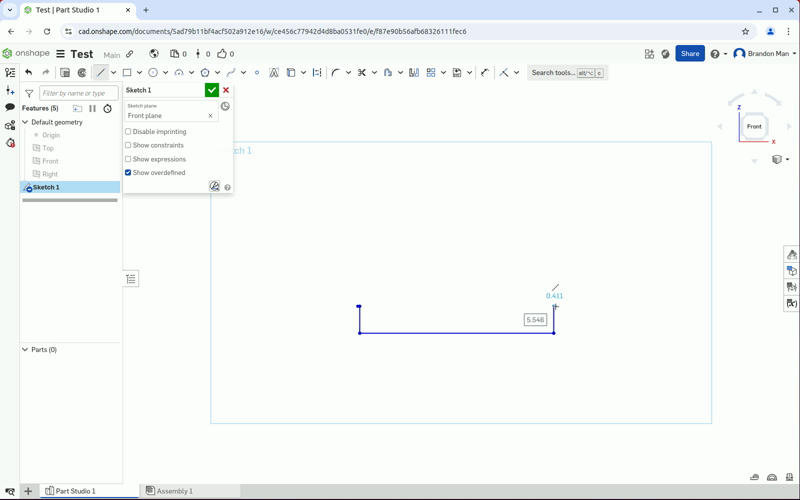
scroll(6)
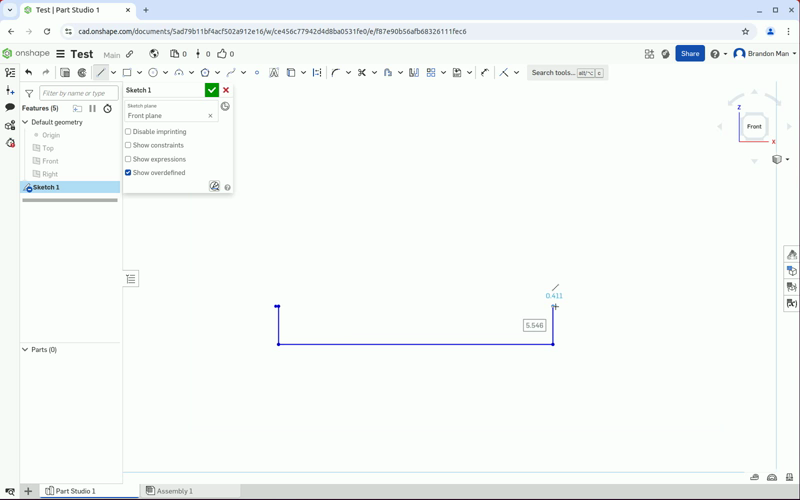
scroll(6)
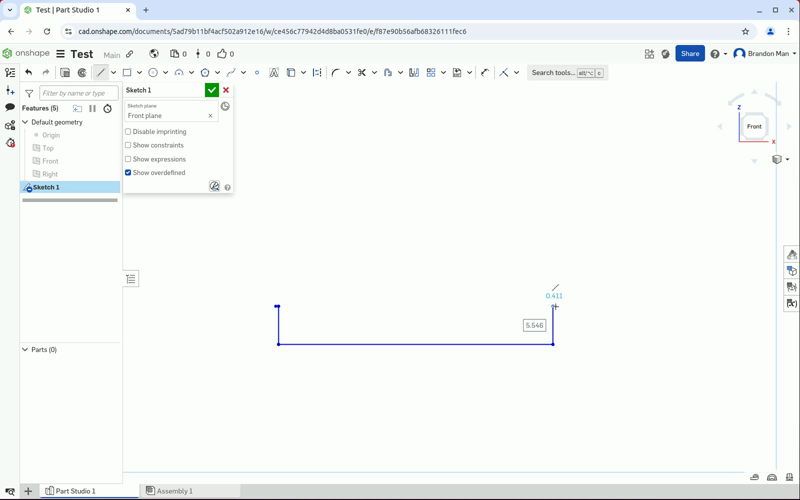
scroll(6)
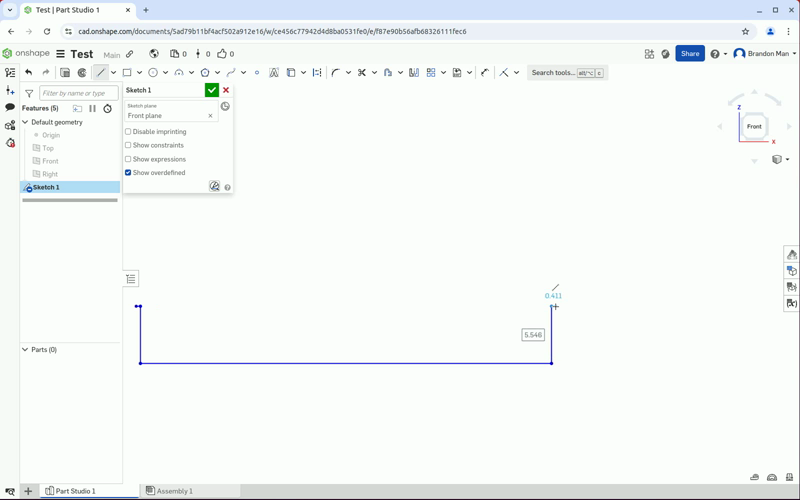
scroll(6)
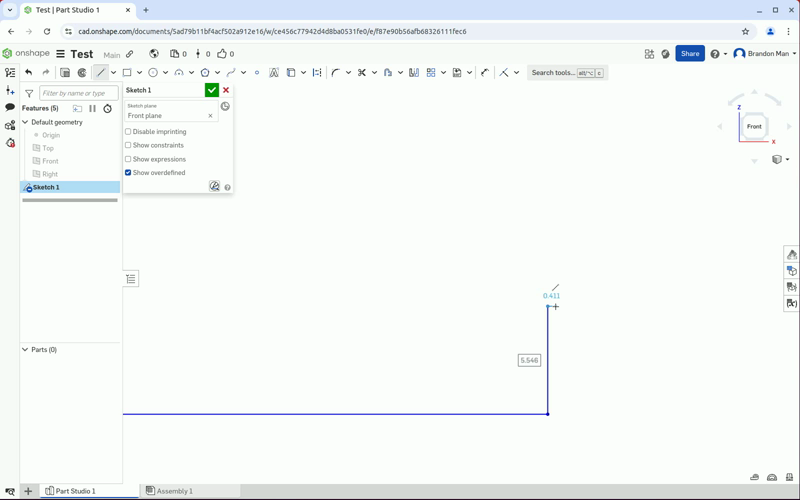
scroll(6)
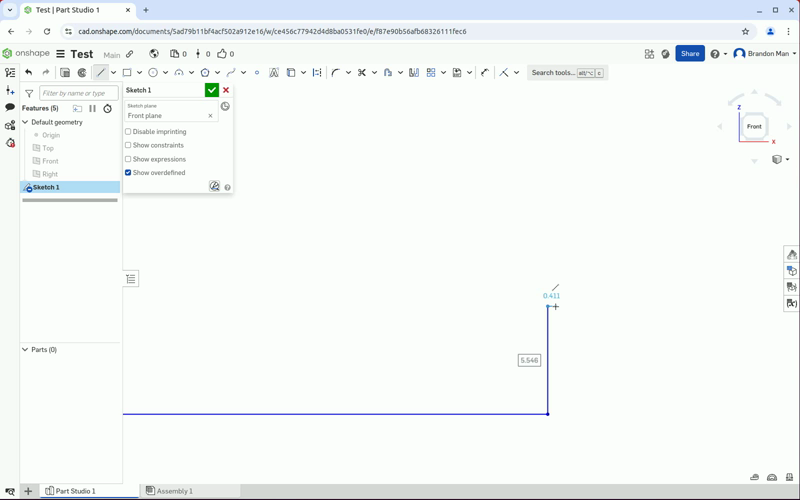
scroll(6)
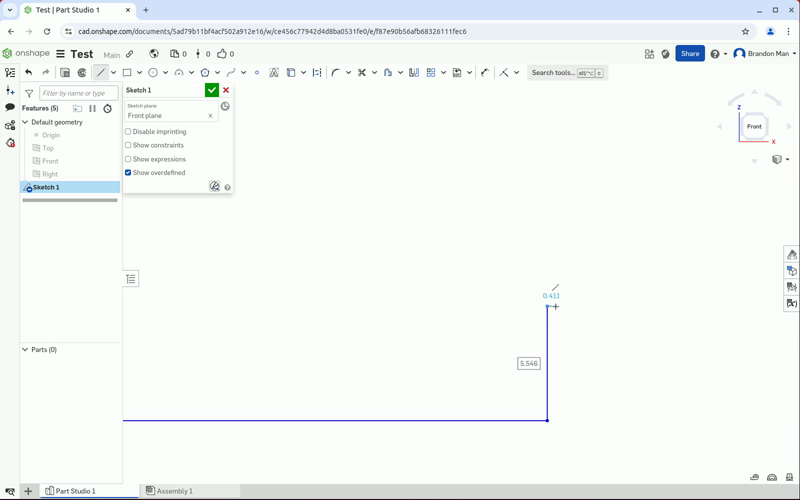
scroll(6)
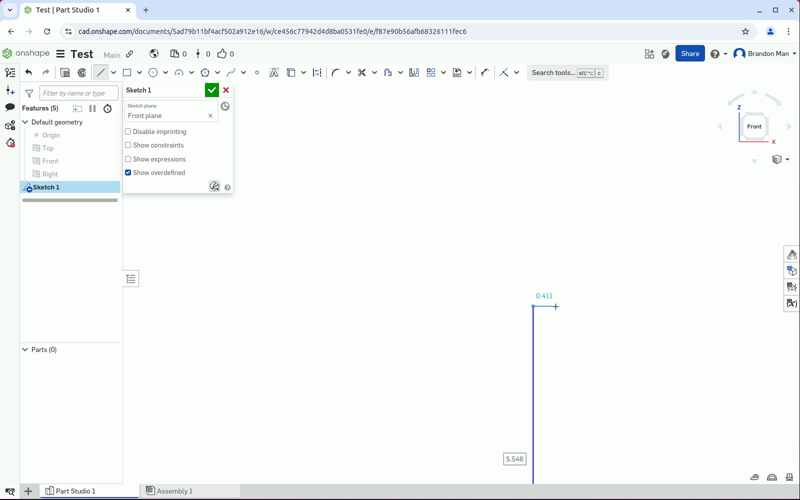
click(555, 306)
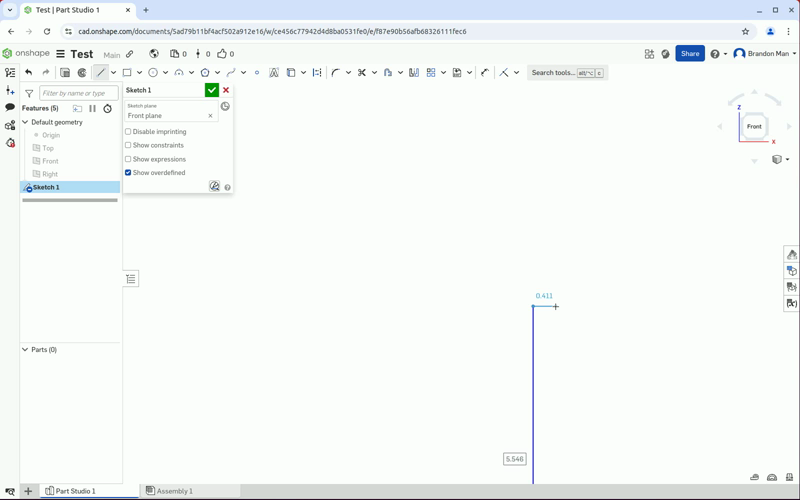
scroll(-6)
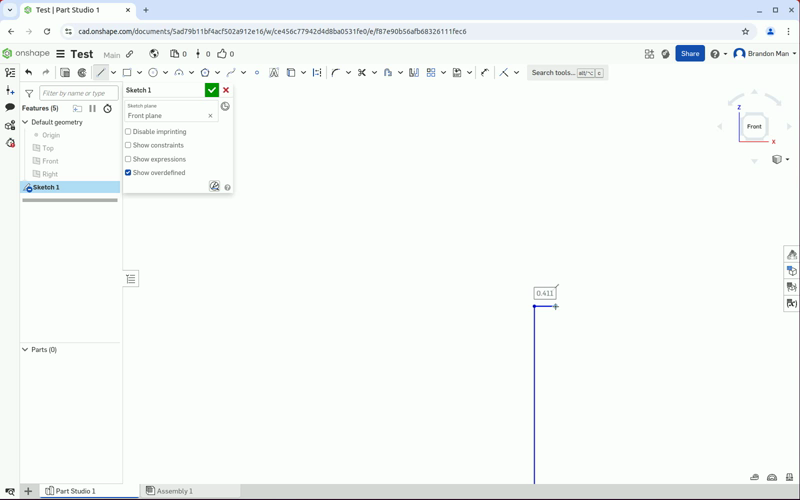
scroll(-6)
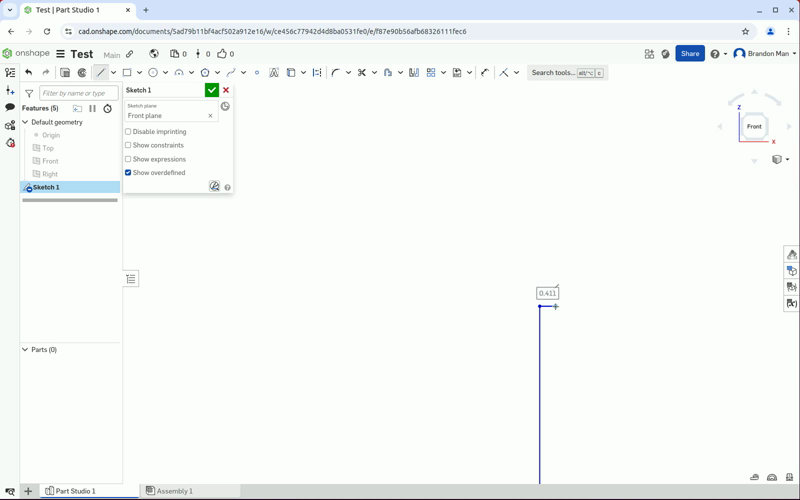
scroll(-6)
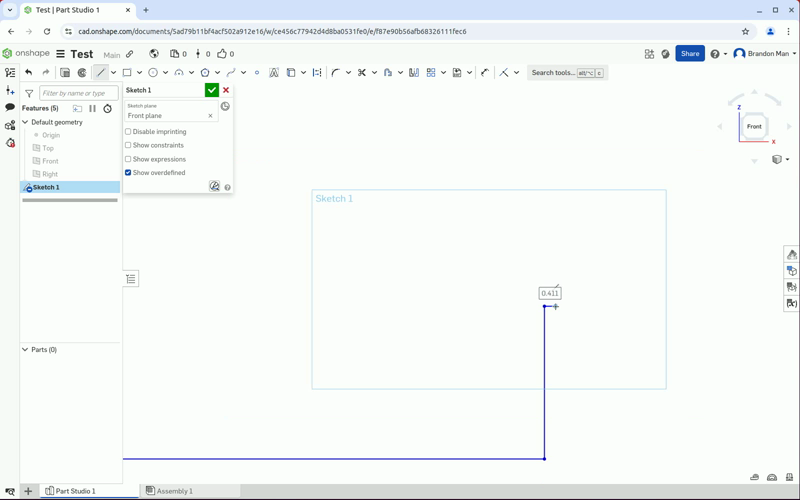
scroll(-6)
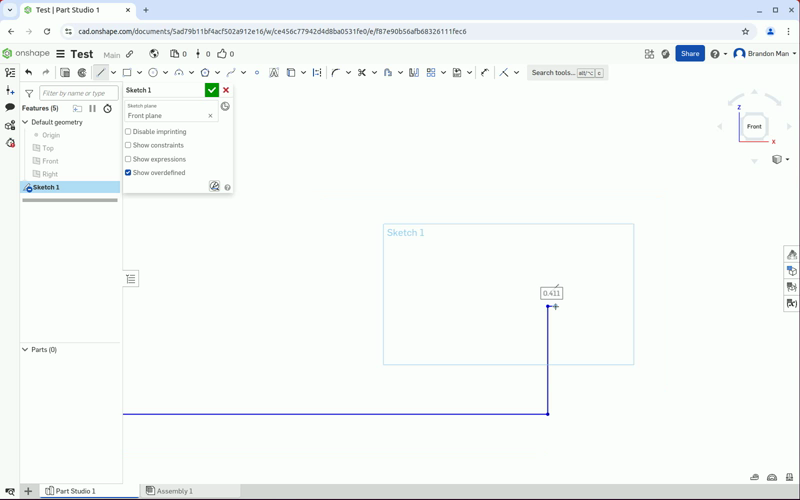
scroll(-6)
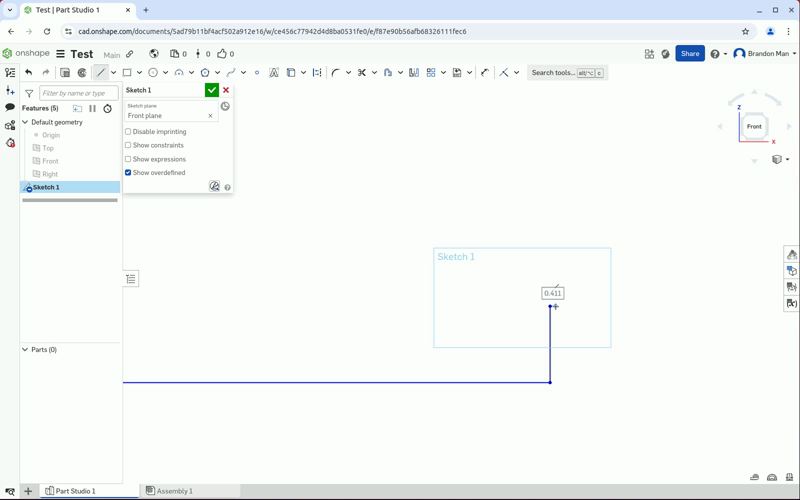
scroll(-6)
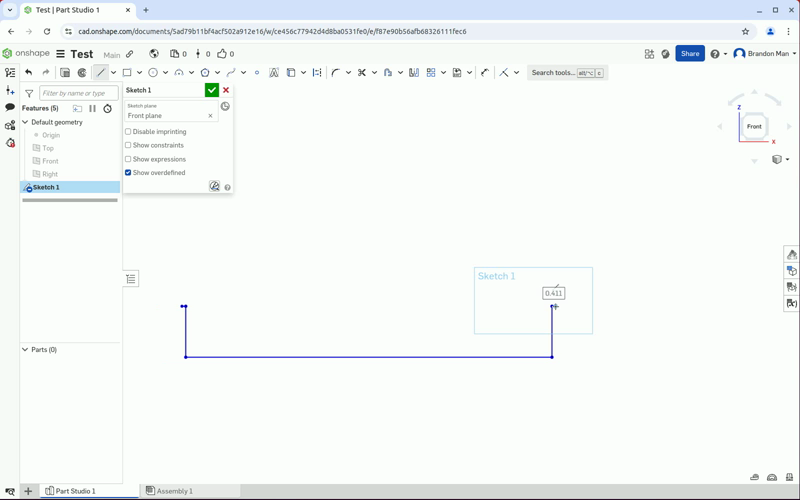
scroll(-6)
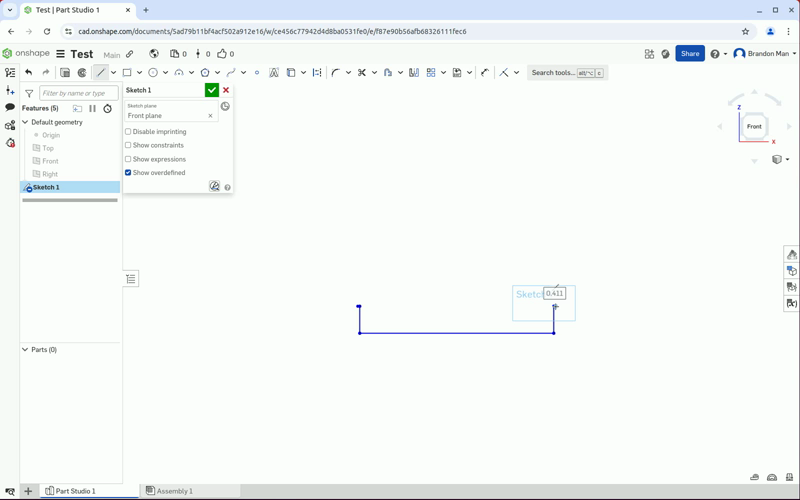
key_up(shift)
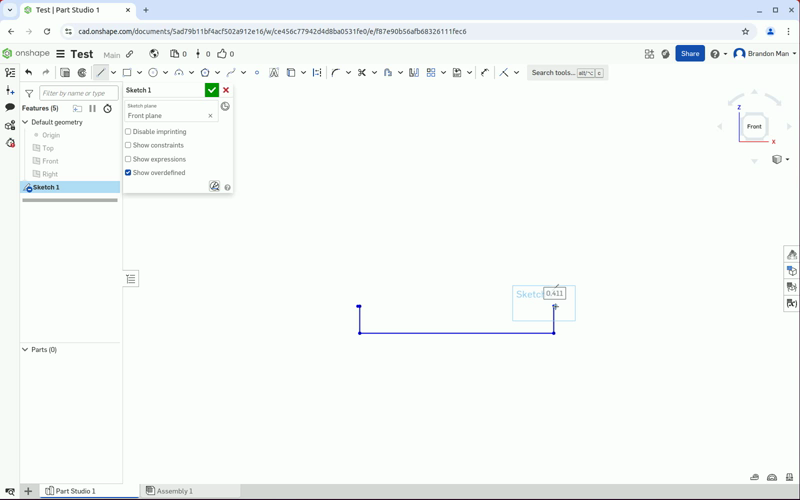
key_down(shift)
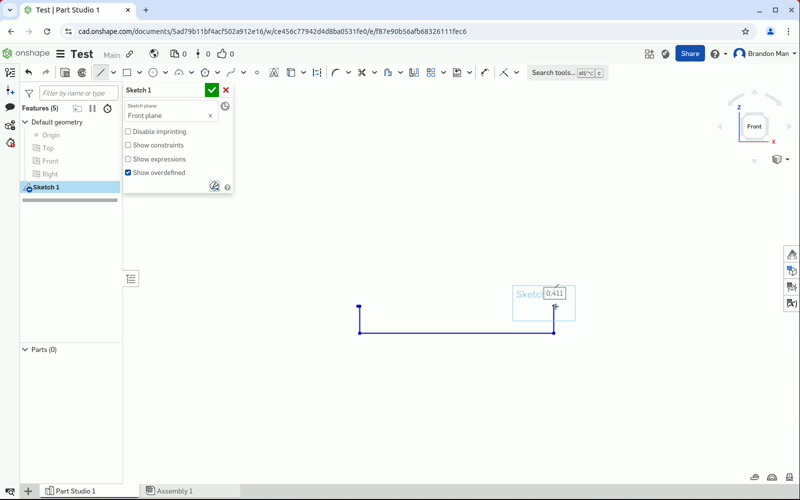
mouse_move(585, 306)
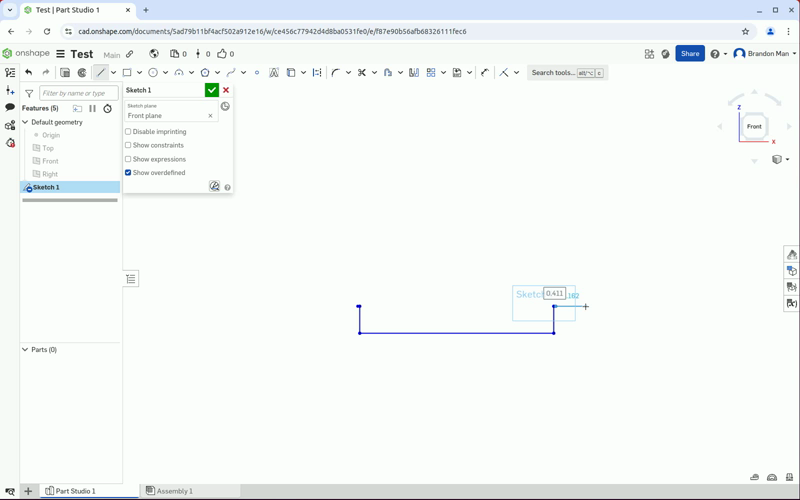
mouse_move(555, 260)
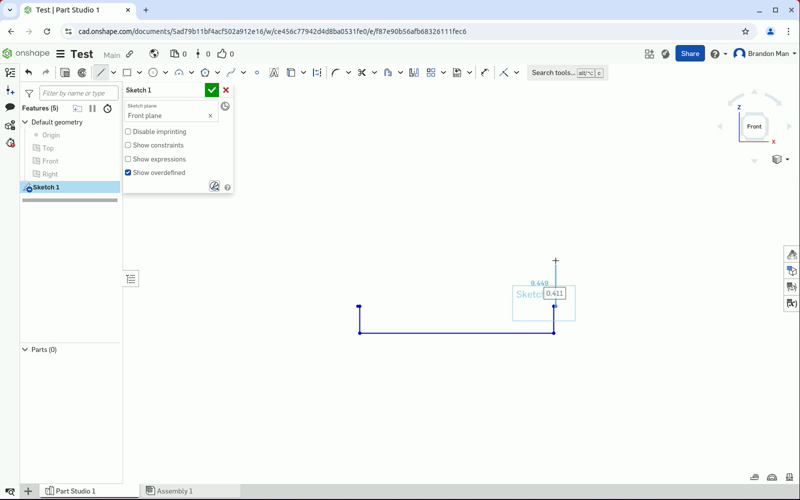
click(555, 260)
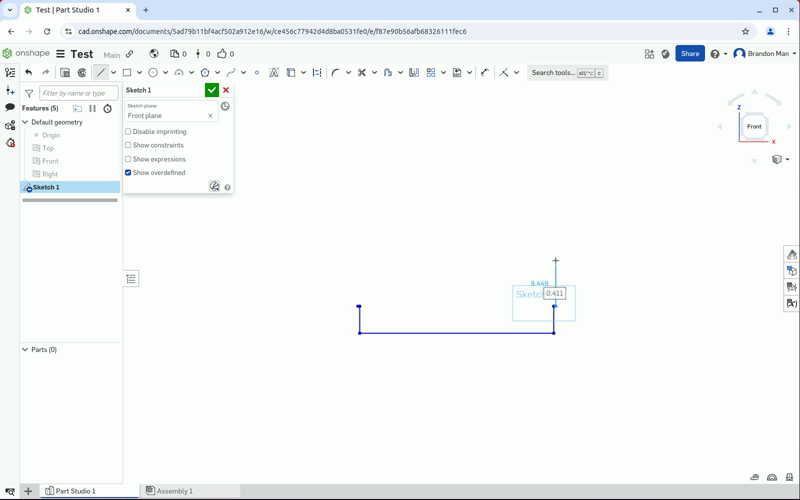
key_up(shift)
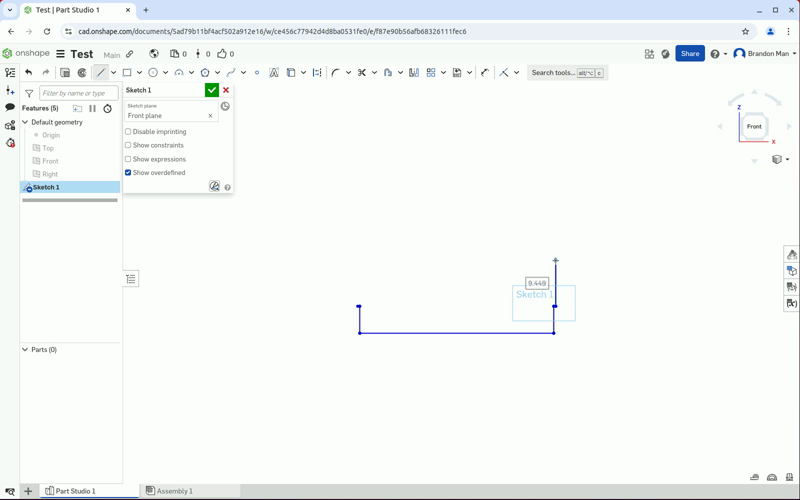
key_down(shift)
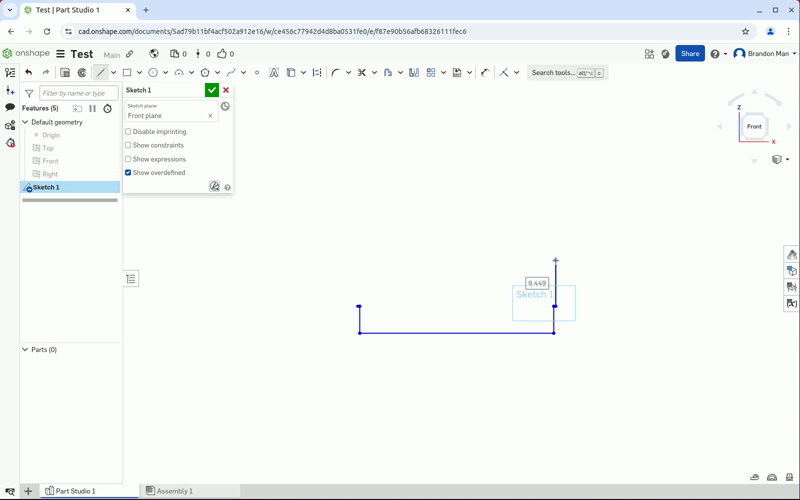
mouse_move(585, 260)
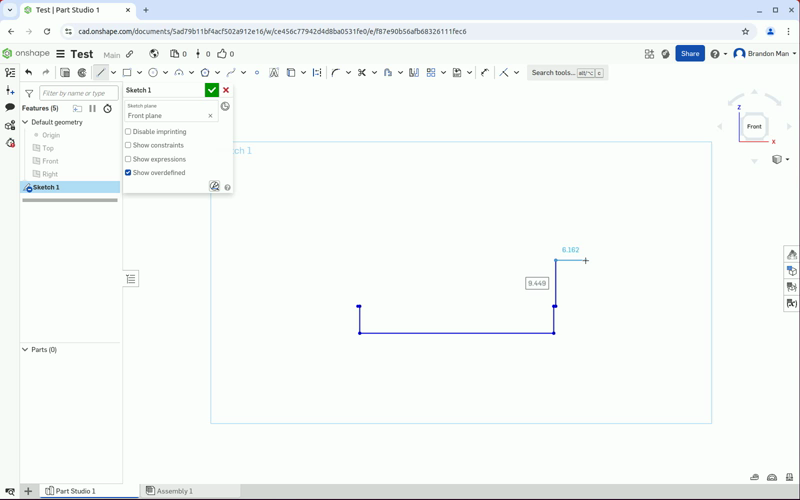
mouse_move(553, 260)
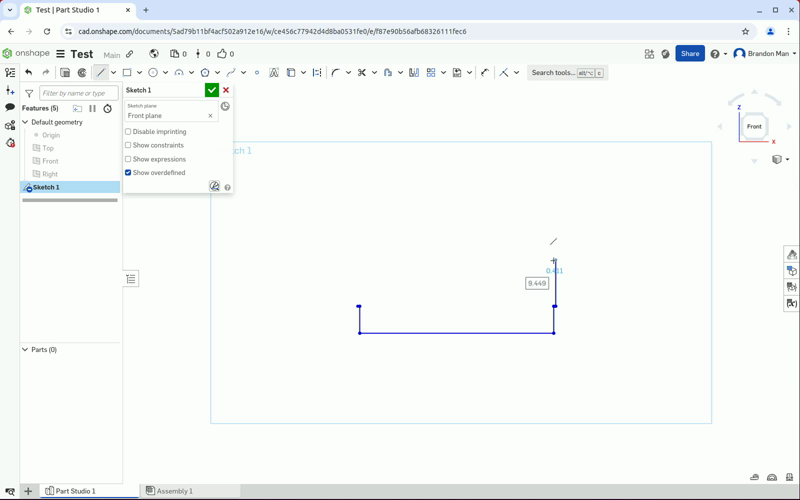
scroll(6)
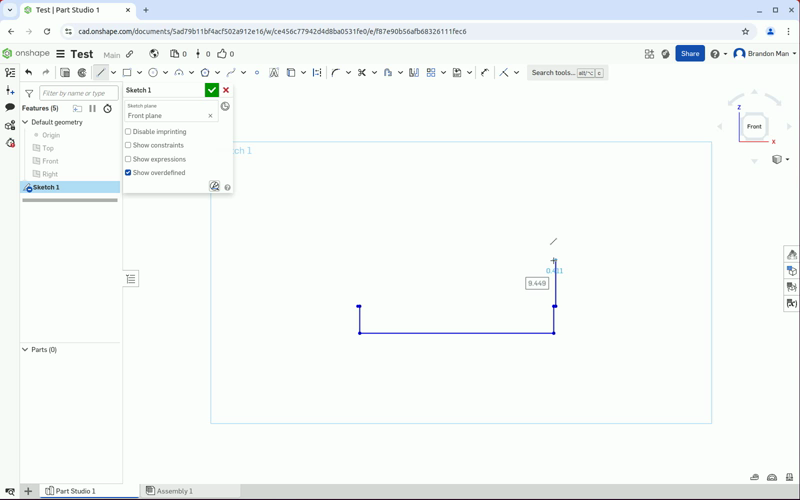
scroll(6)
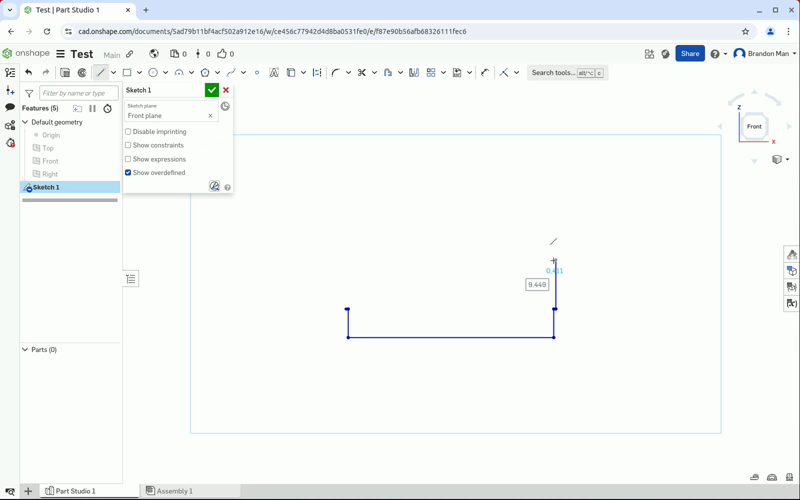
scroll(6)
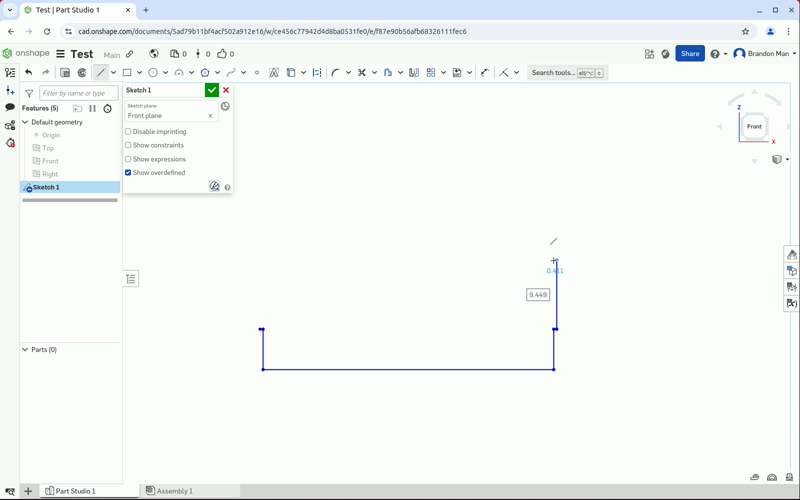
scroll(6)
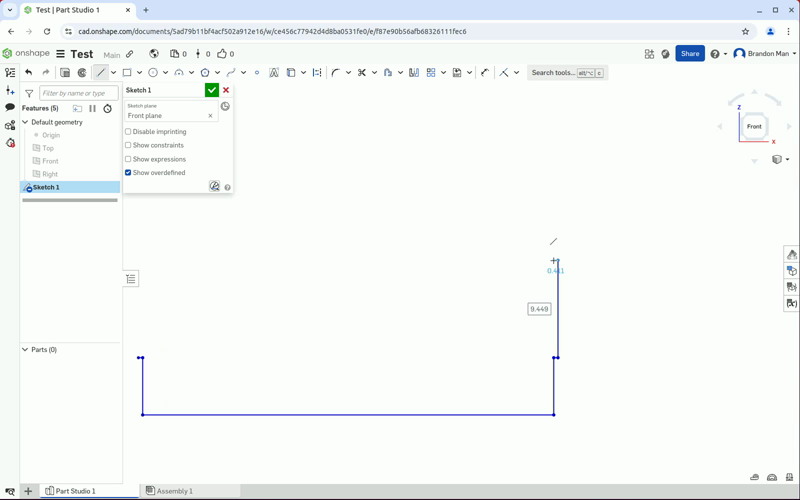
scroll(6)
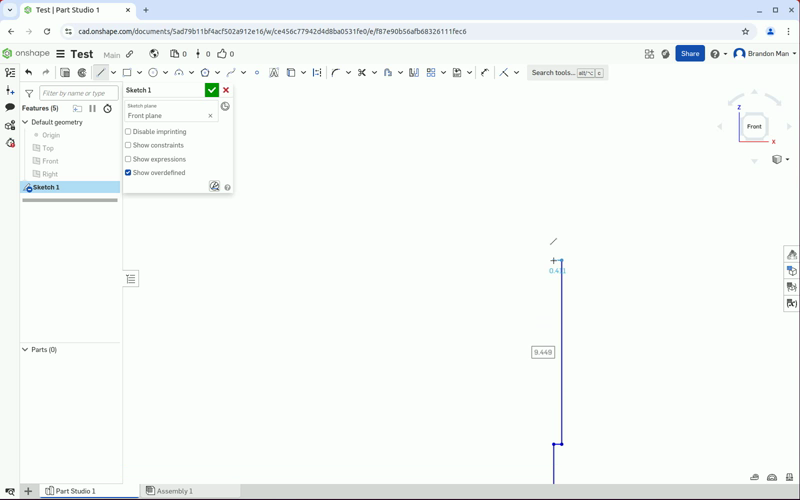
scroll(6)
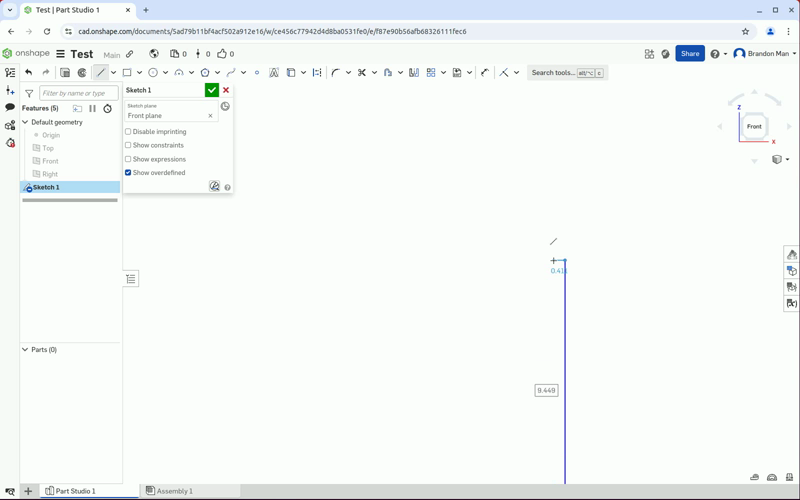
scroll(6)
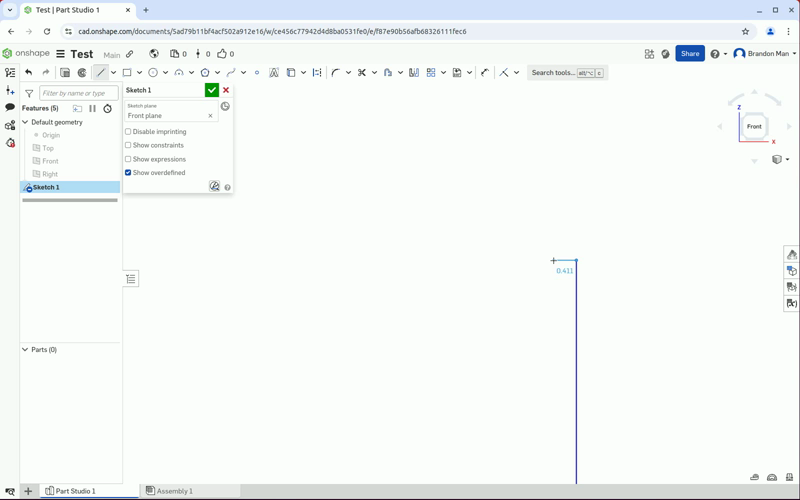
click(553, 260)
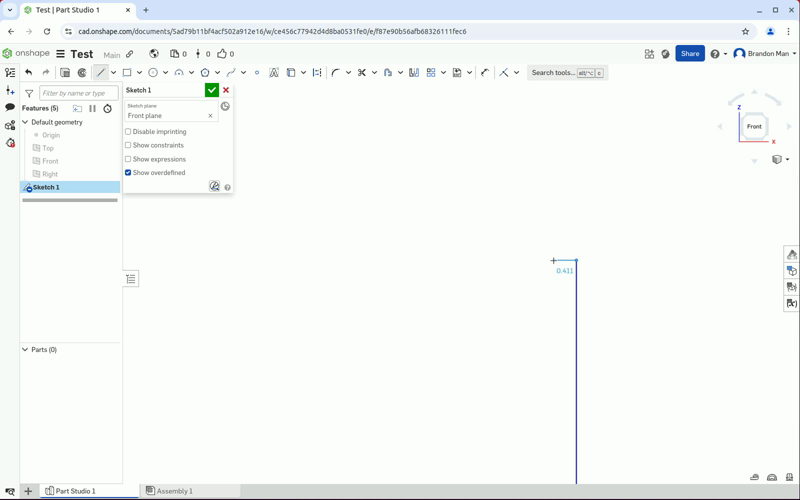
scroll(-6)
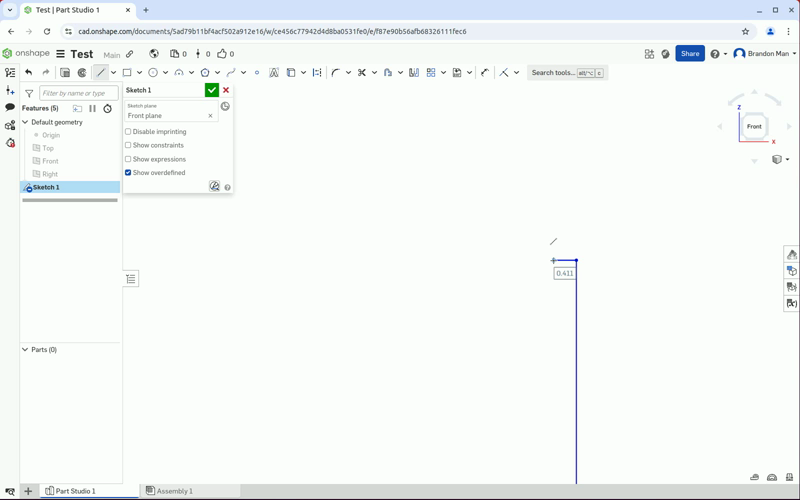
scroll(-6)
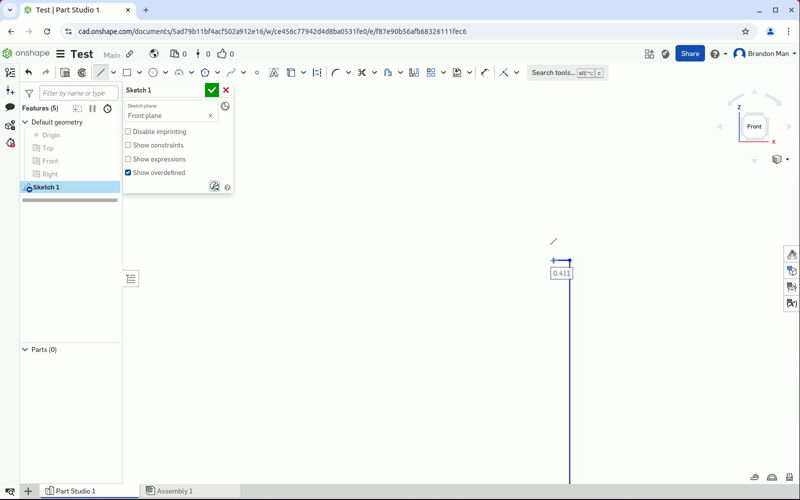
scroll(-6)
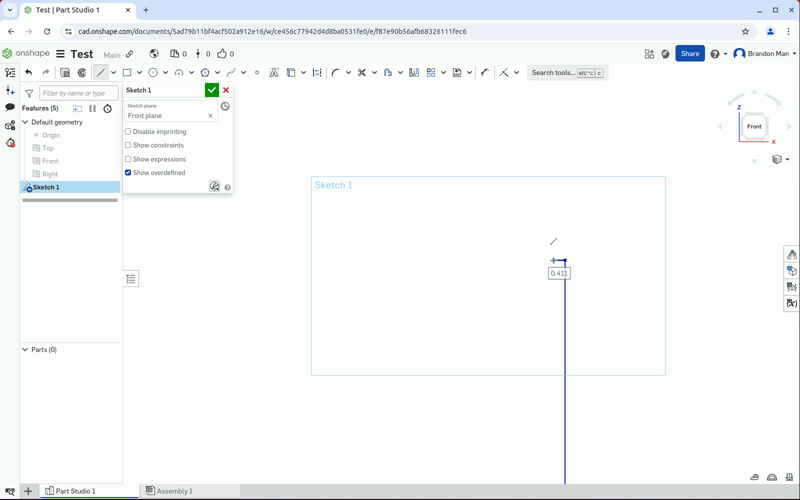
scroll(-6)
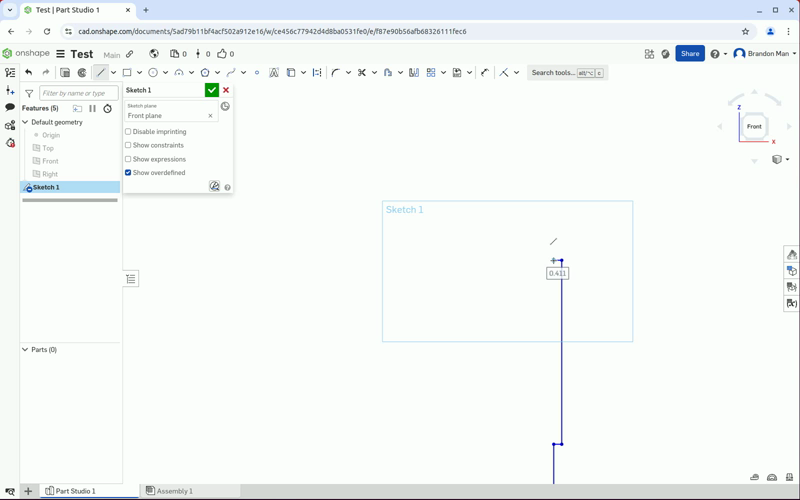
scroll(-6)
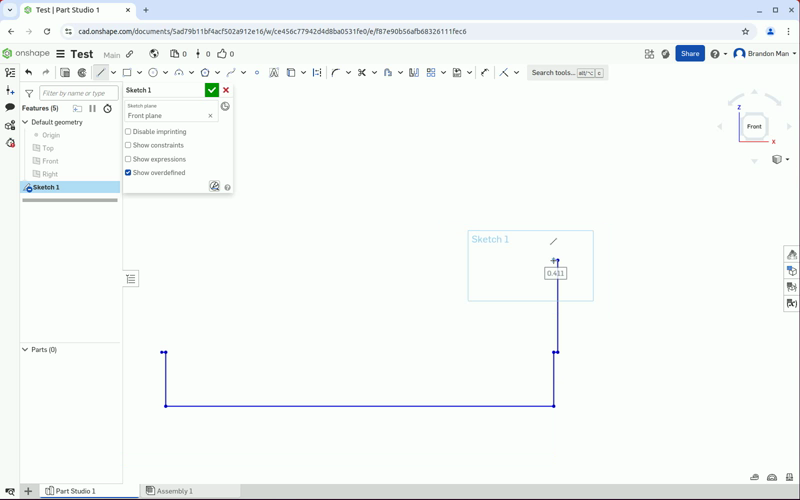
scroll(-6)
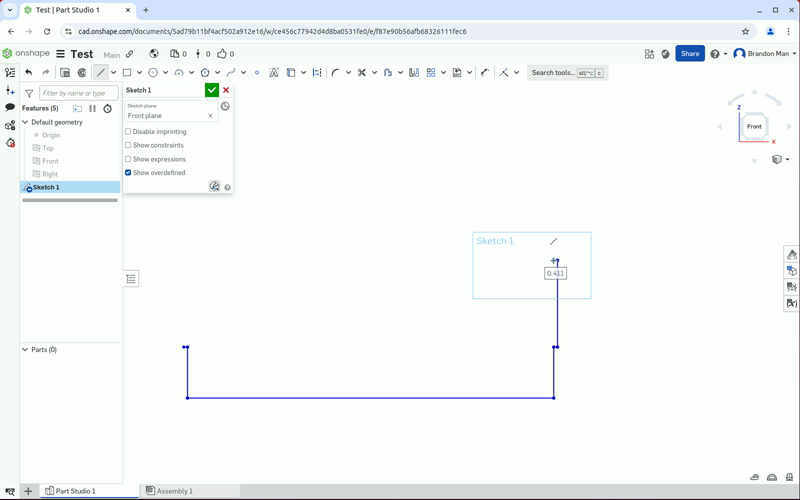
scroll(-6)
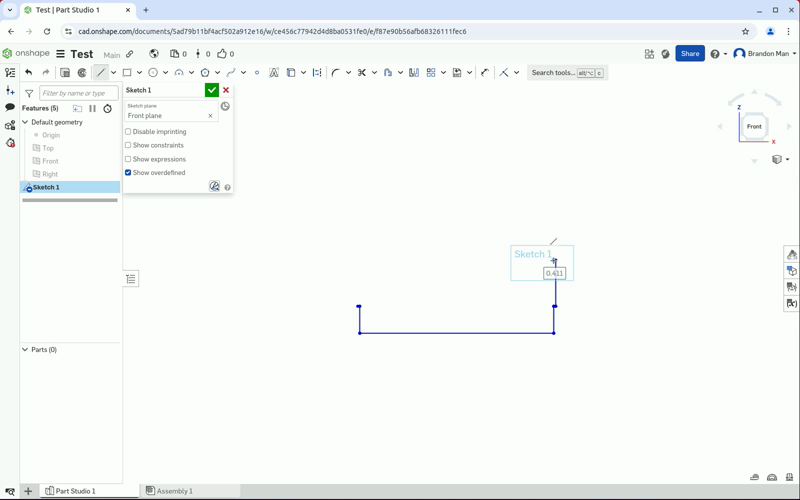
key_up(shift)
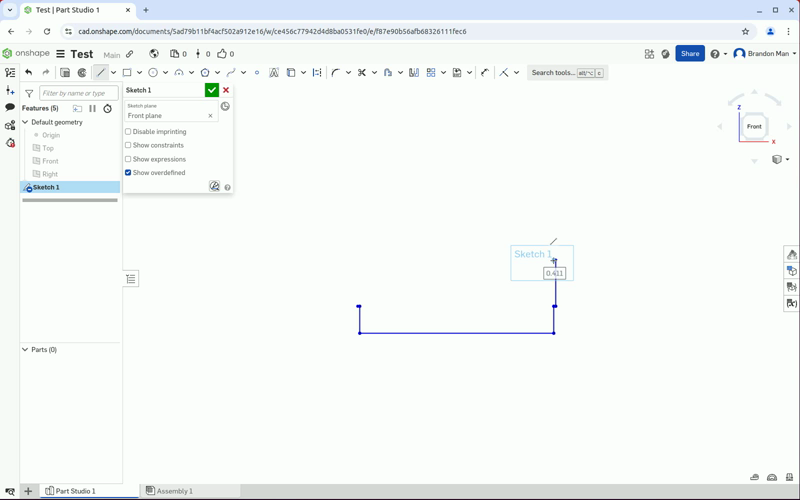
key_down(shift)
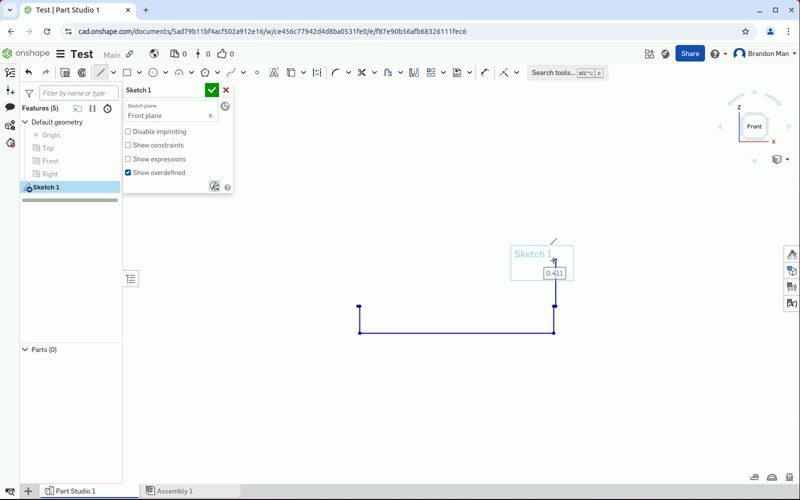
mouse_move(583, 260)
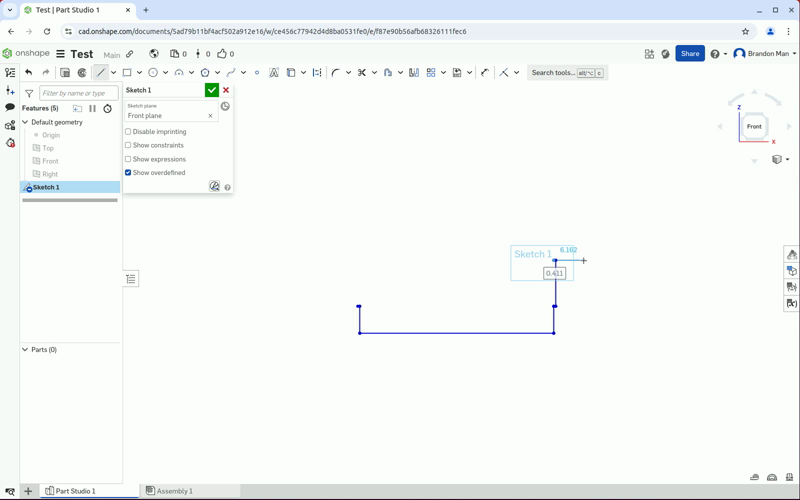
mouse_move(553, 233)
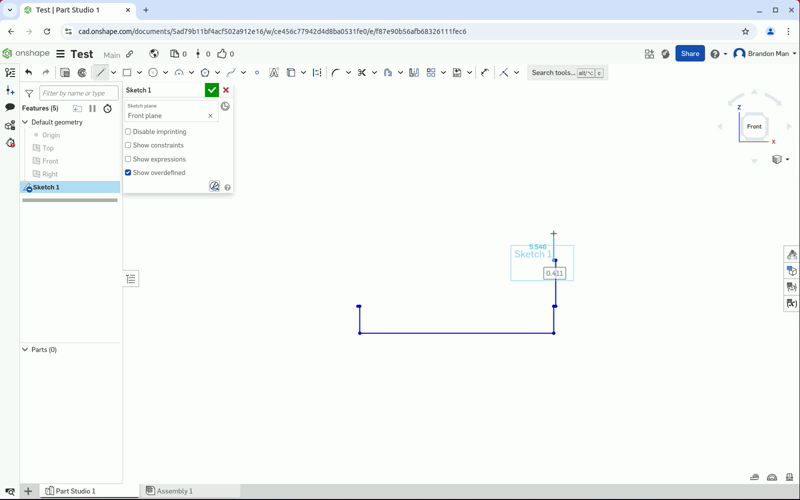
click(553, 233)
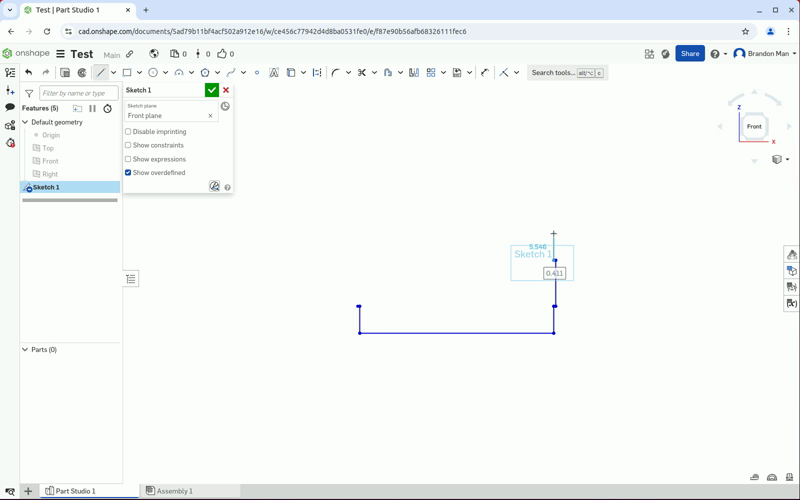
key_up(shift)
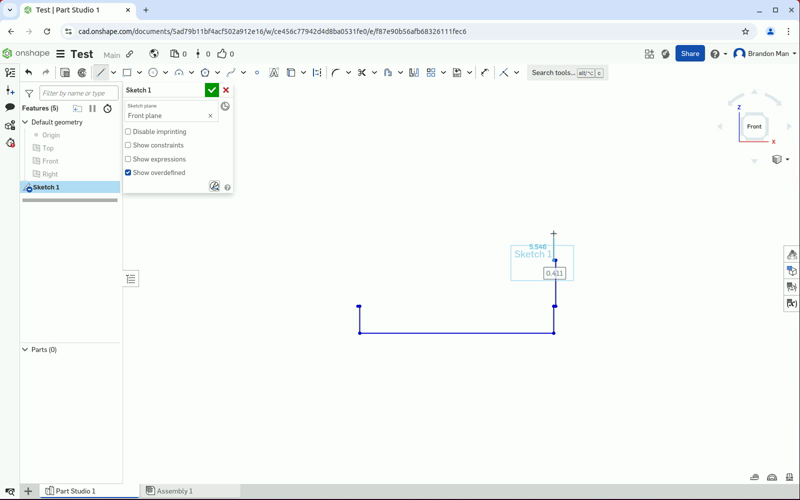
key_down(shift)
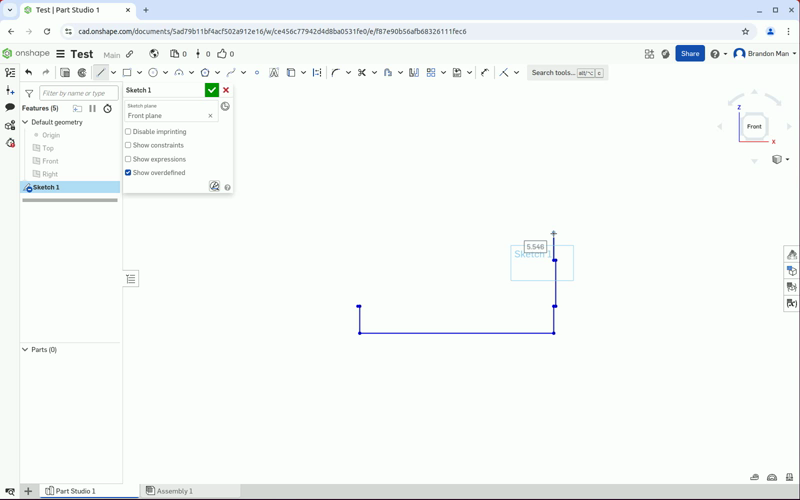
mouse_move(359, 233)
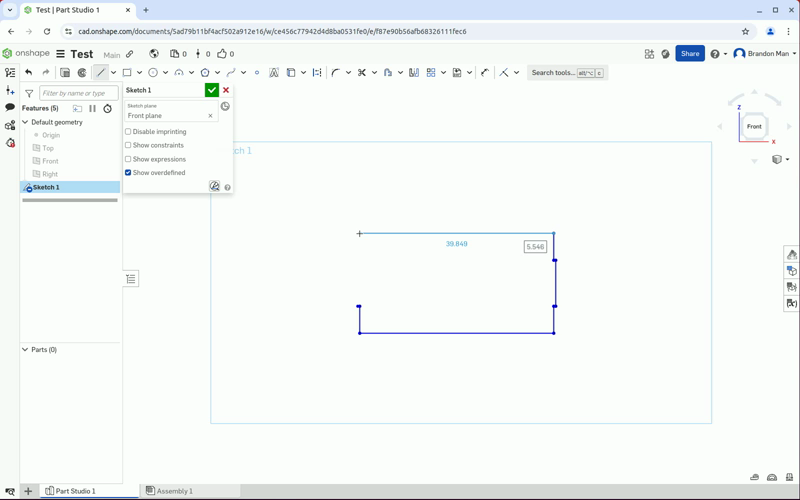
click(359, 233)
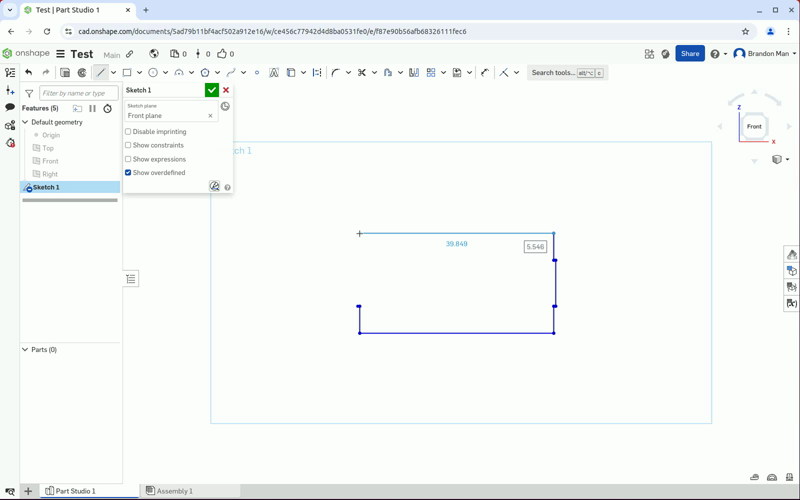
key_up(shift)
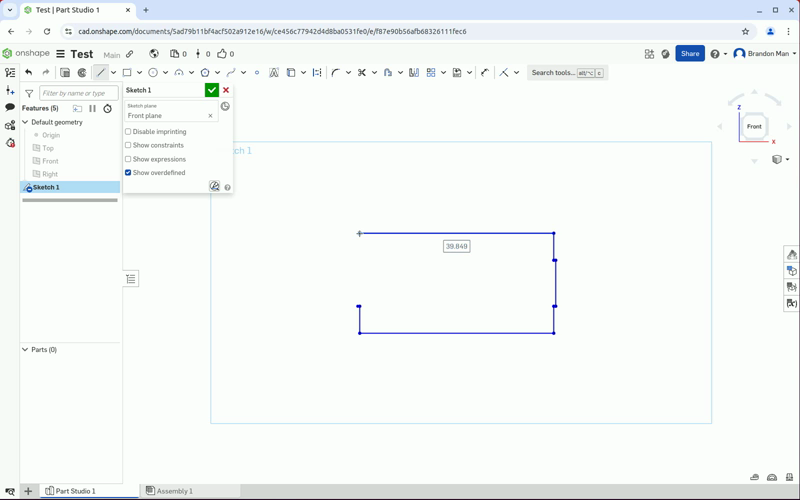
key_down(shift)
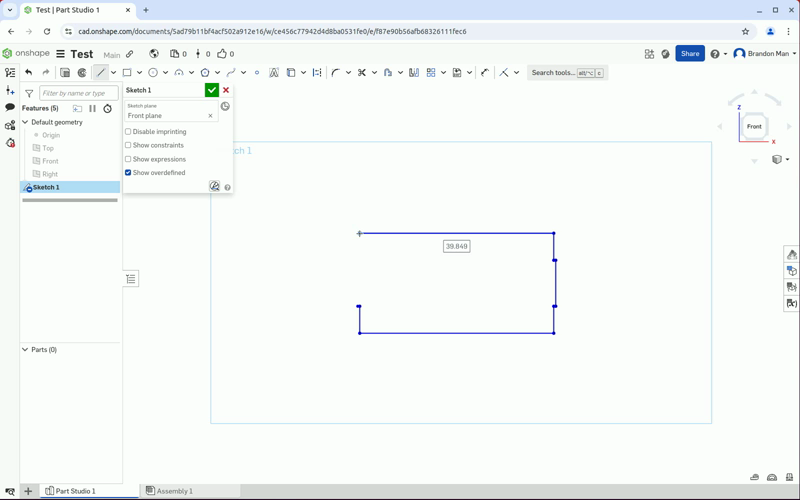
mouse_move(389, 233)
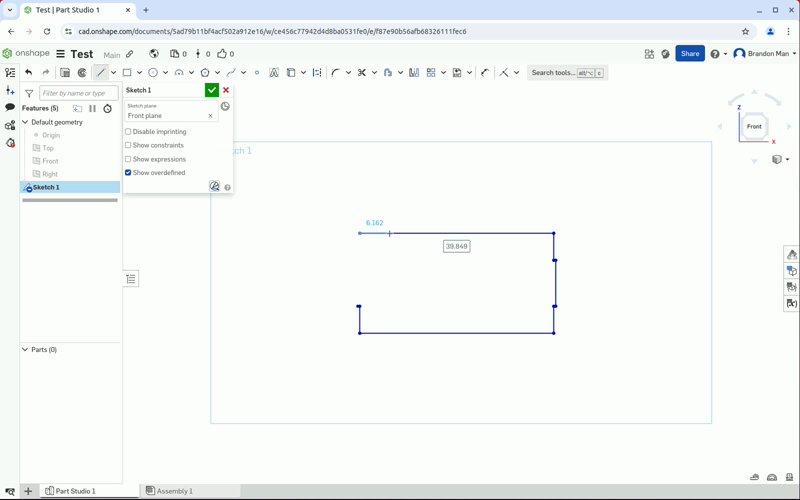
mouse_move(359, 260)
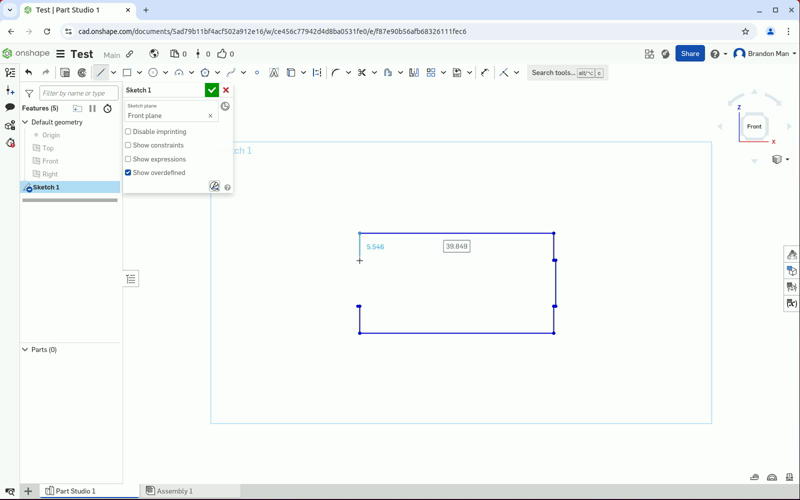
click(359, 260)
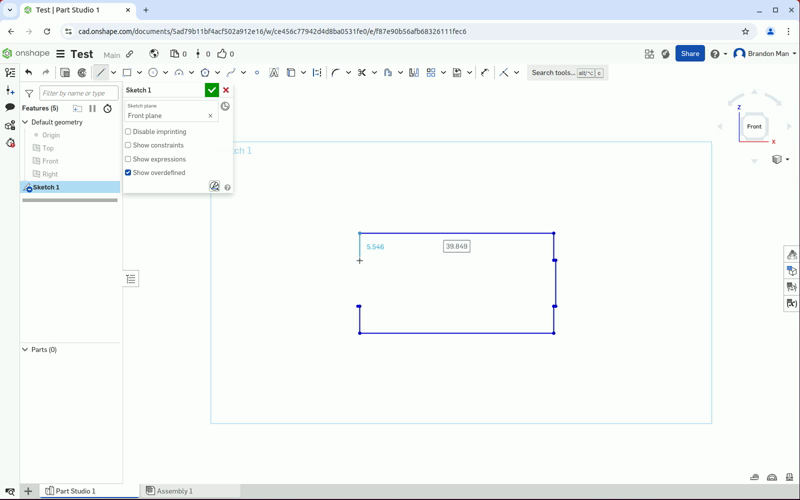
key_up(shift)
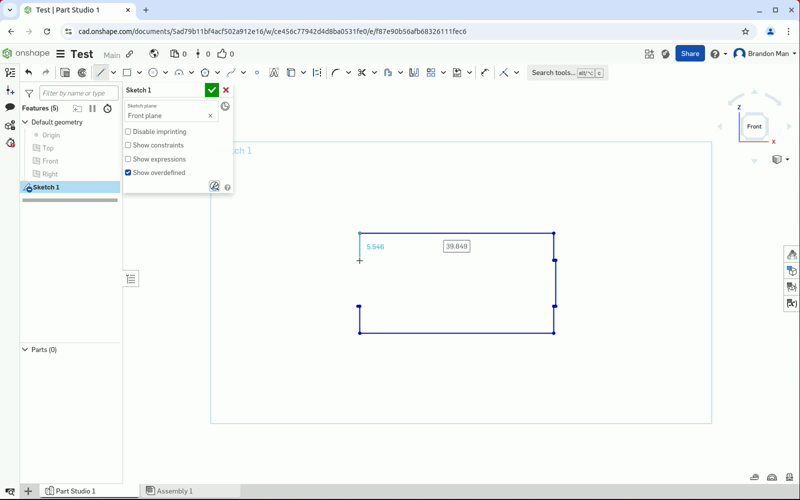
key_down(shift)
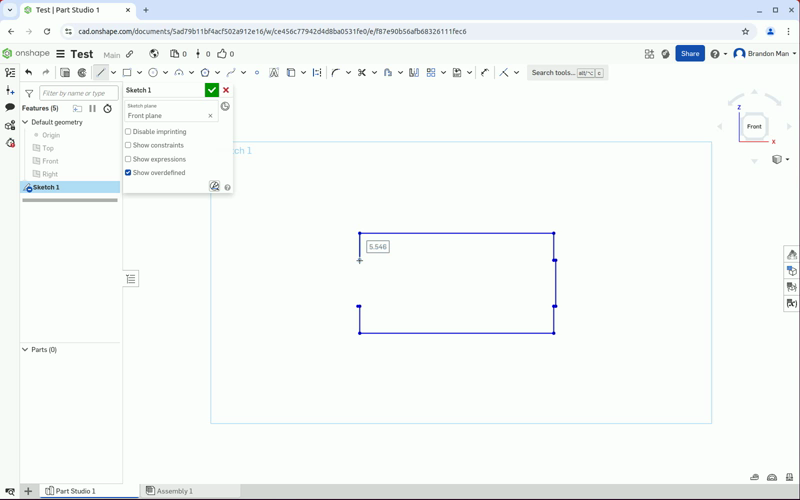
mouse_move(389, 260)
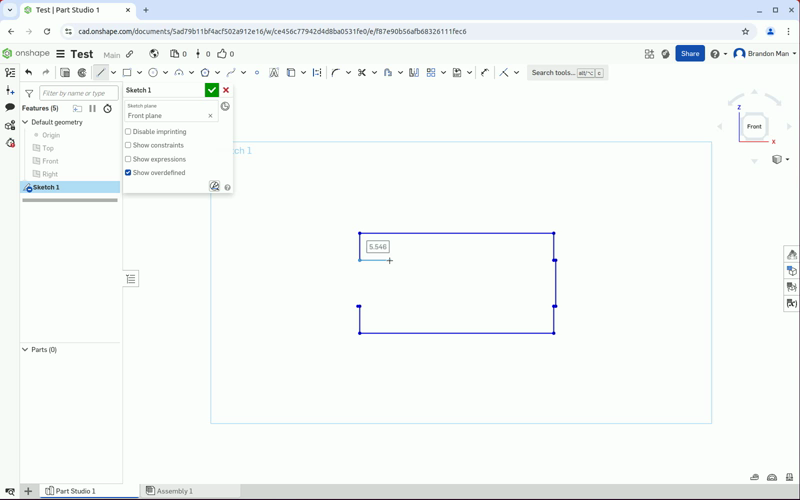
mouse_move(357, 260)
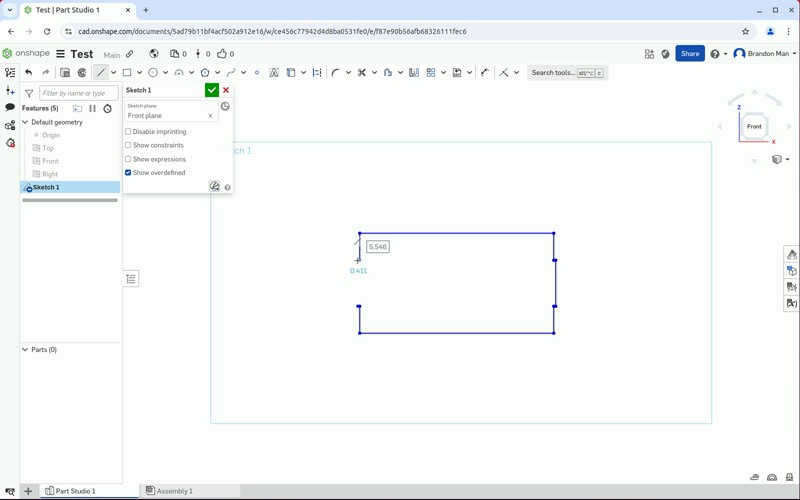
scroll(6)
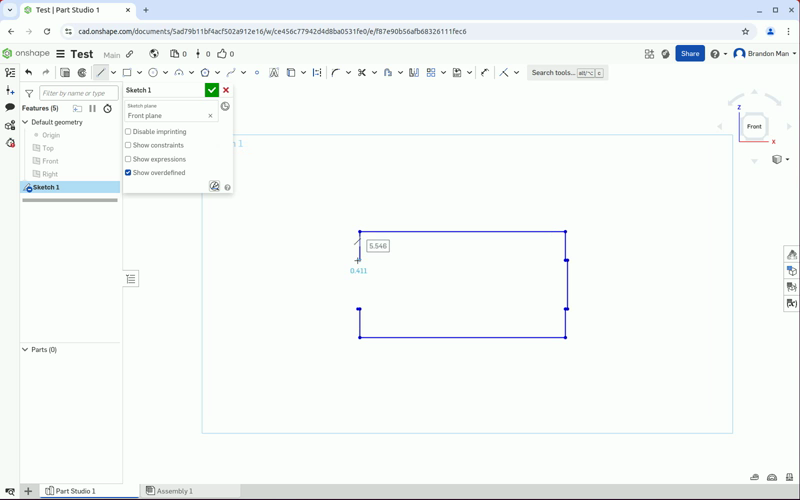
scroll(6)
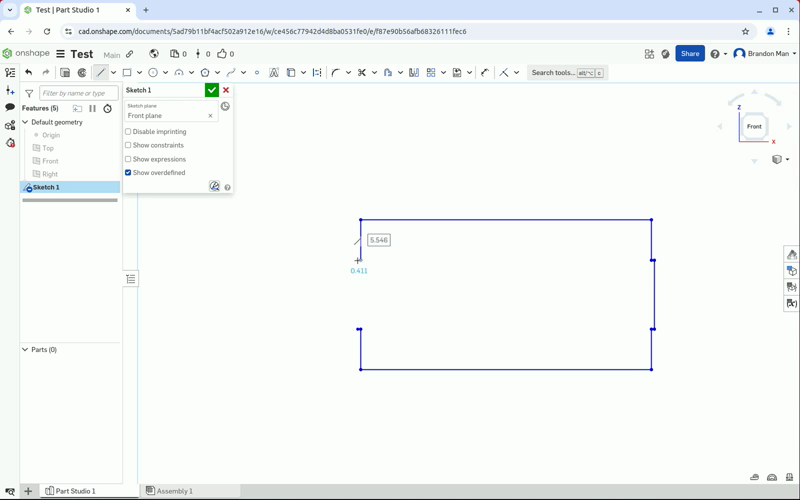
scroll(6)
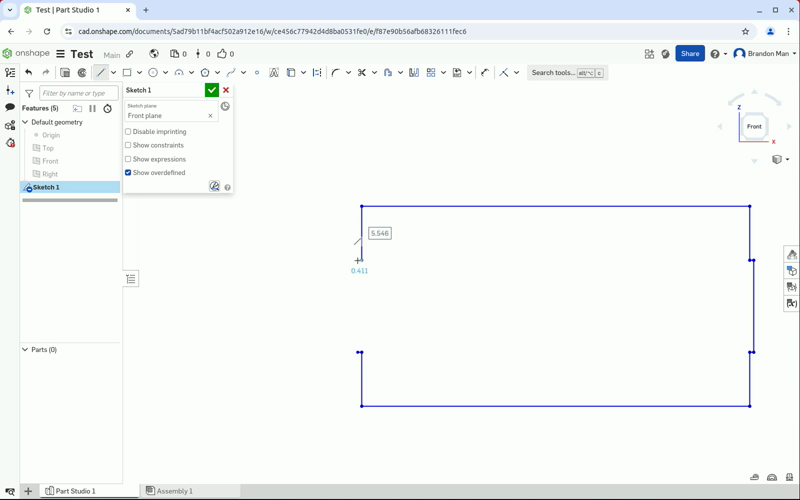
scroll(6)
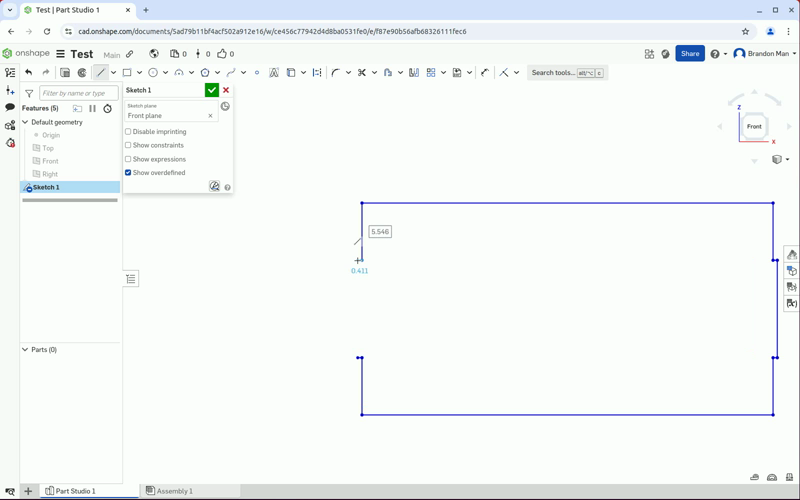
scroll(6)
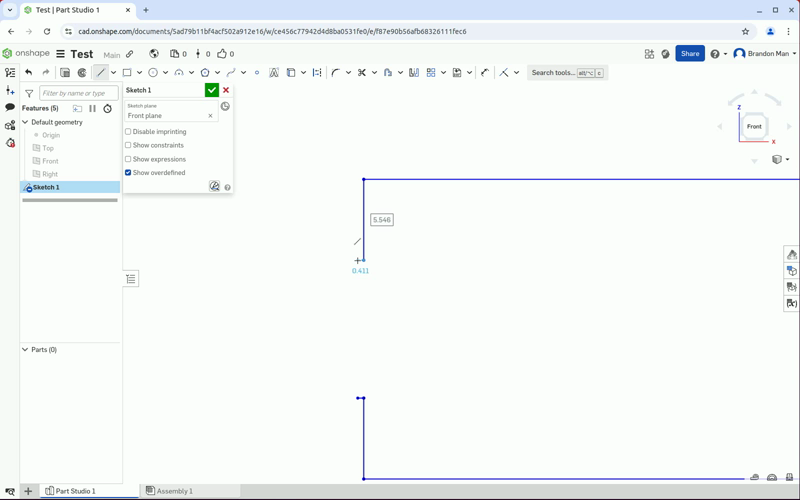
scroll(6)
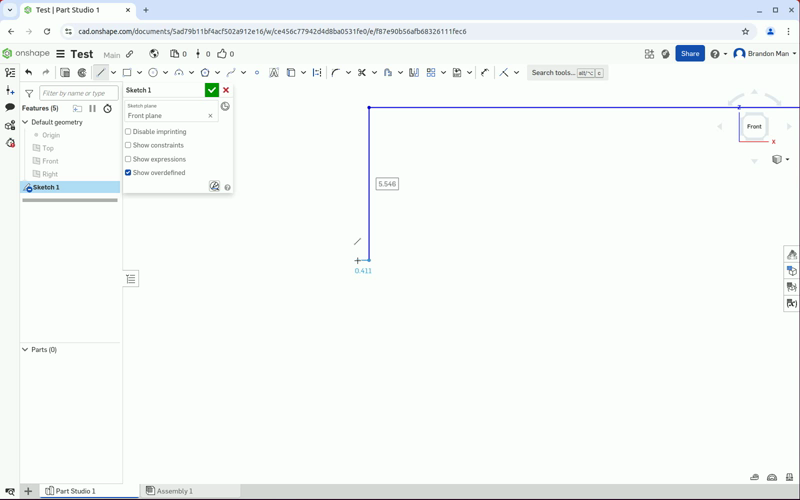
scroll(6)
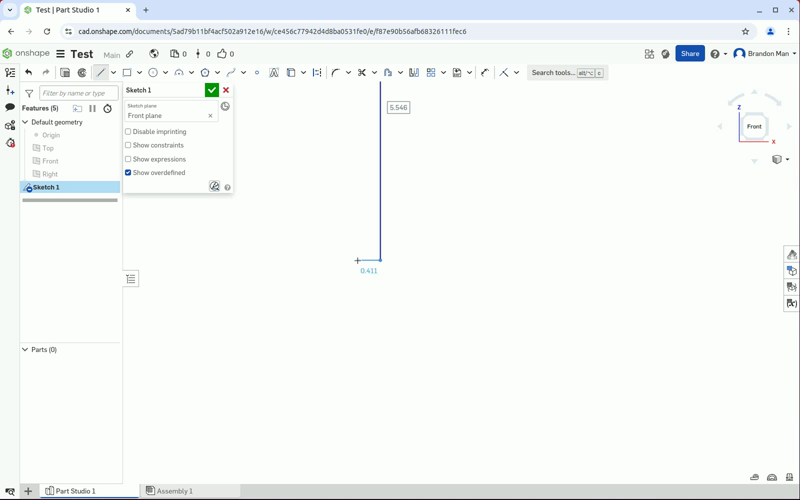
click(357, 260)
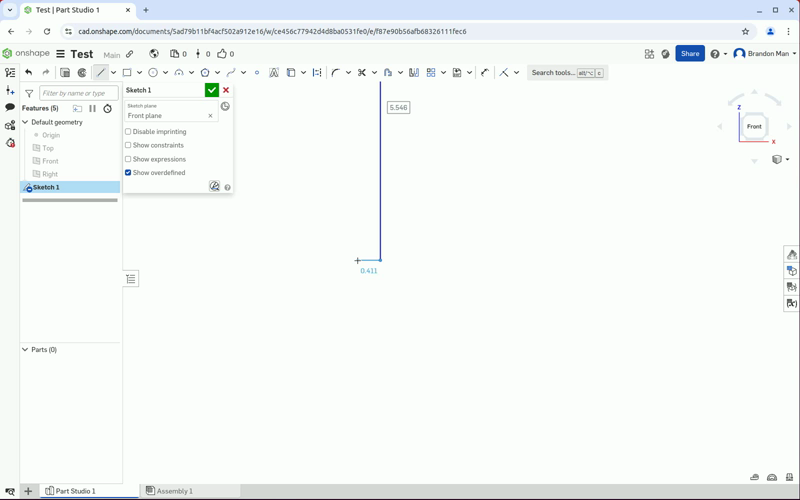
scroll(-6)
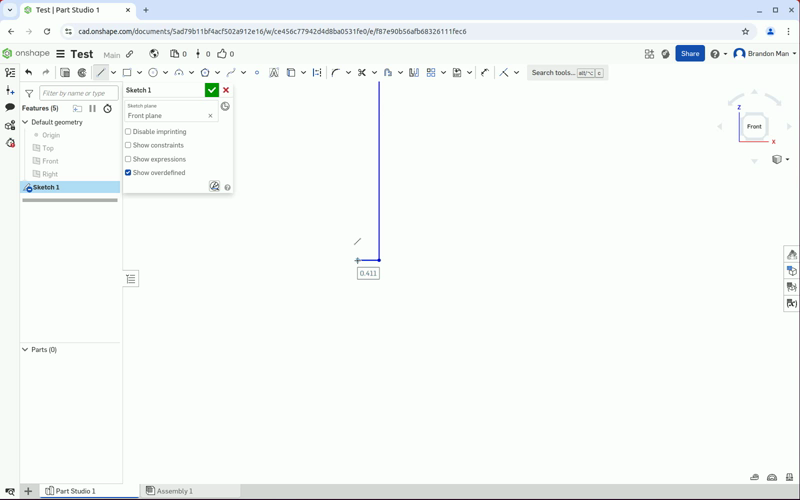
scroll(-6)
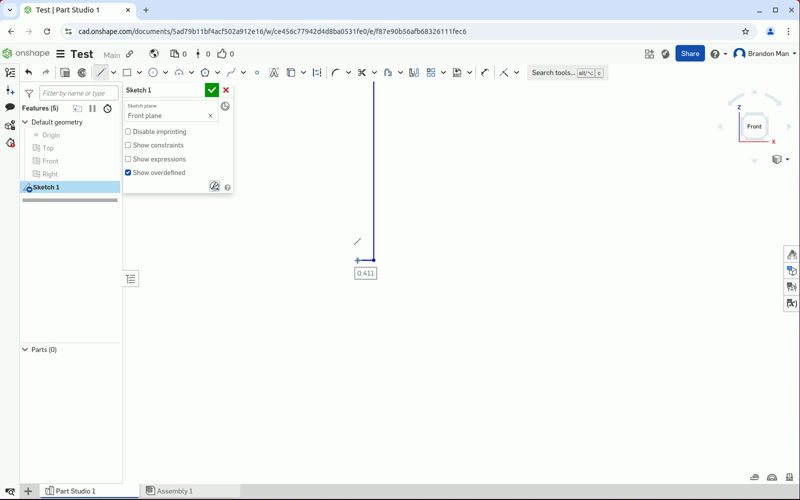
scroll(-6)
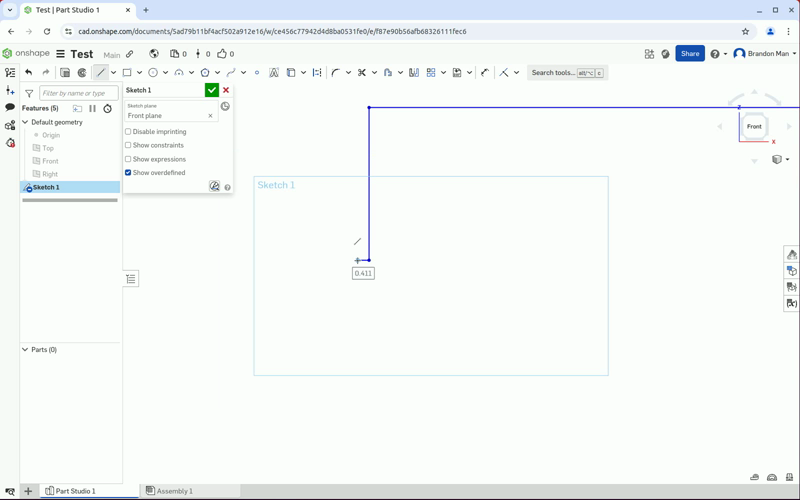
scroll(-6)
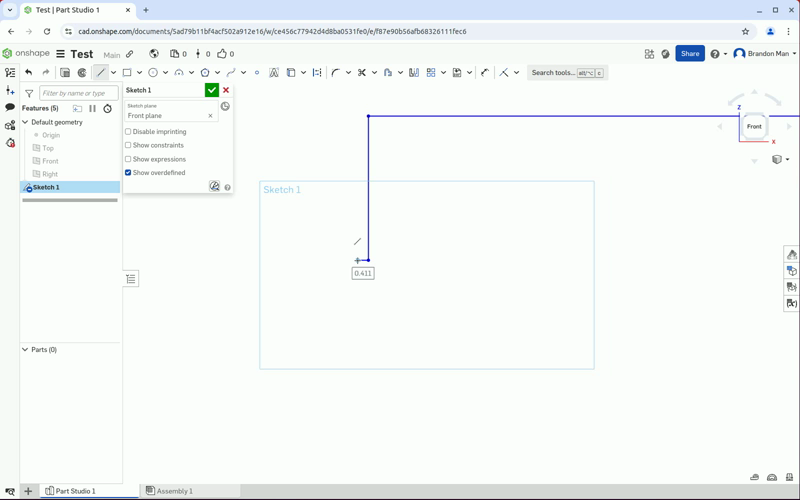
scroll(-6)
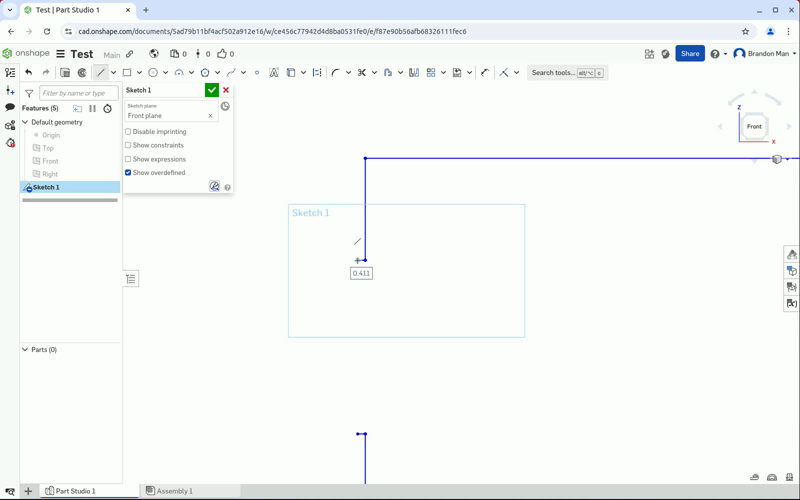
scroll(-6)
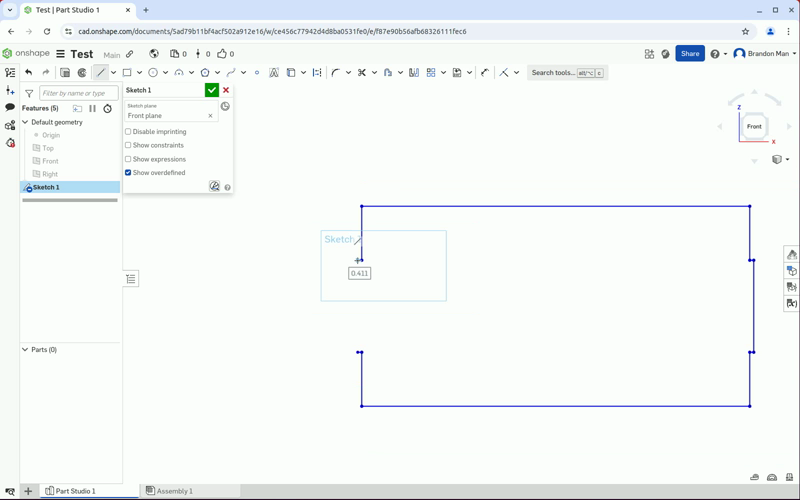
scroll(-6)
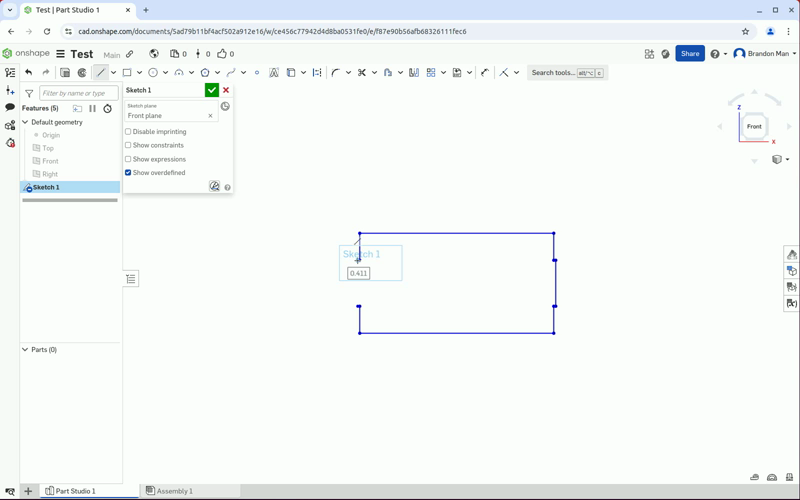
key_up(shift)
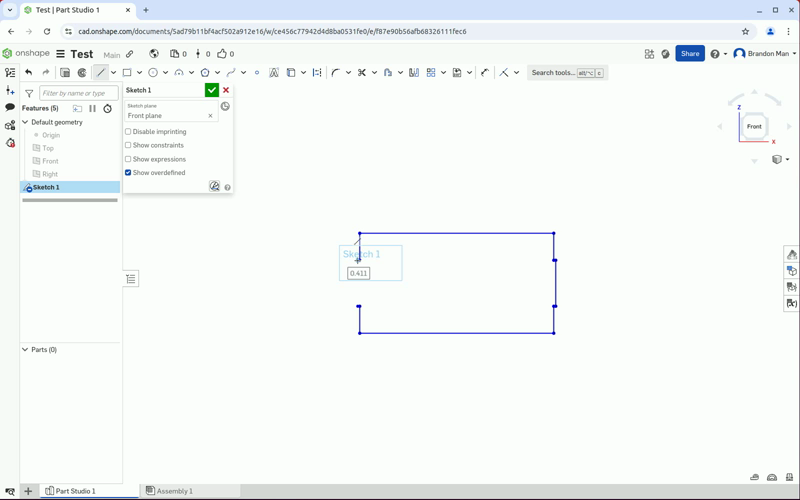
mouse_move(387, 260)
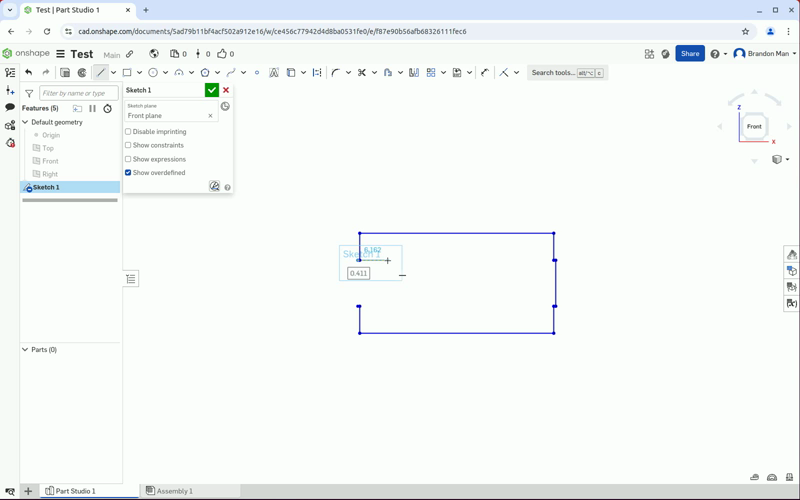
key_down(shift)
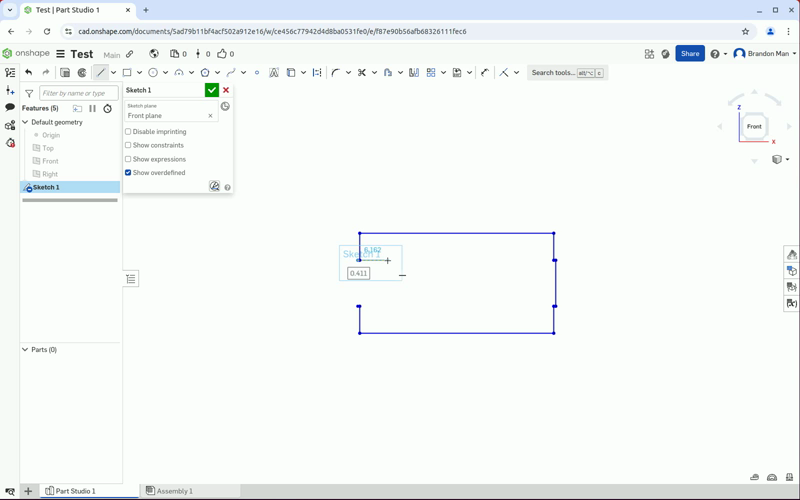
mouse_move(357, 306)
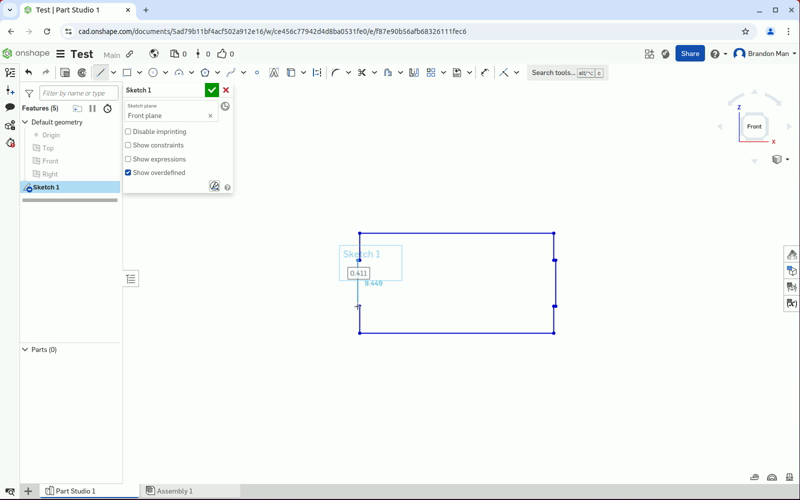
scroll(6)
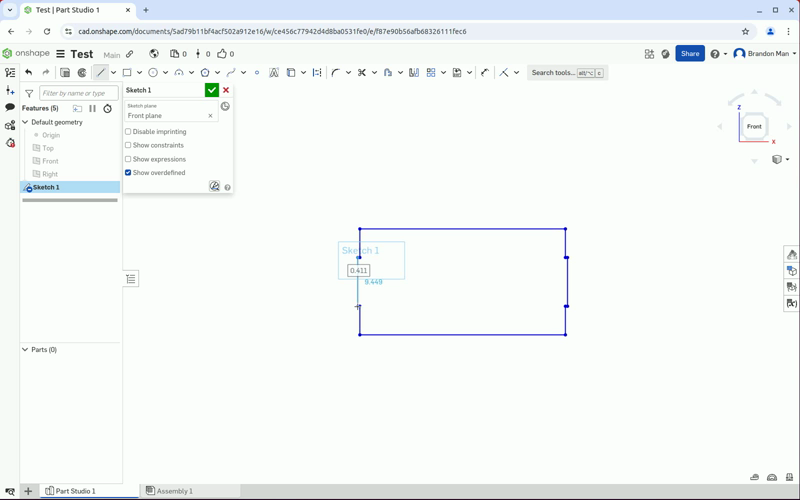
scroll(6)
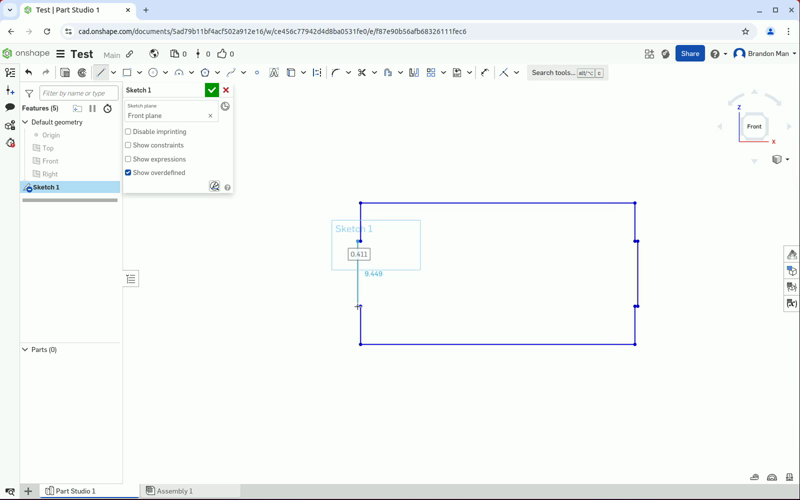
scroll(6)
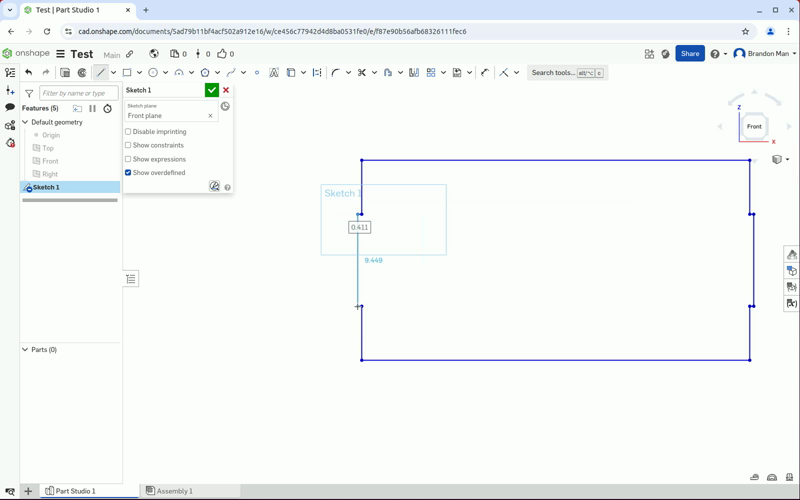
scroll(6)
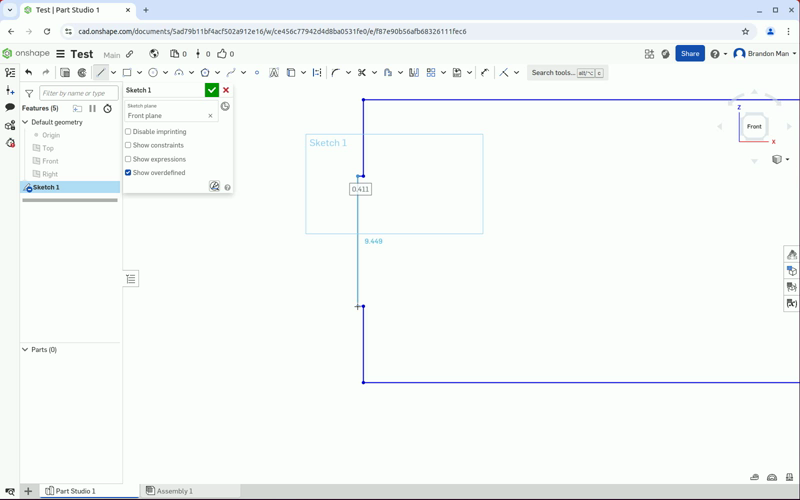
scroll(6)
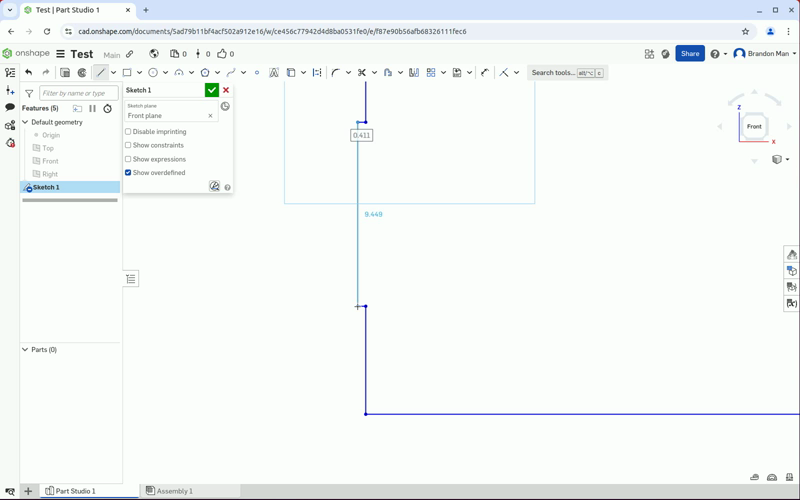
scroll(6)
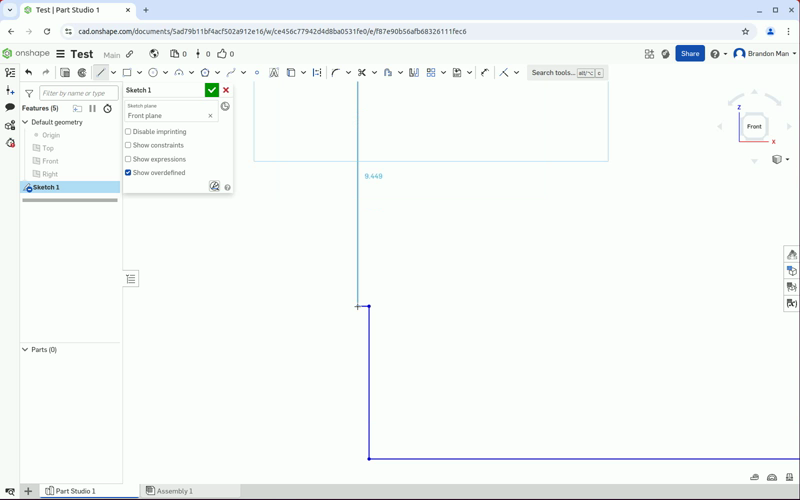
scroll(6)
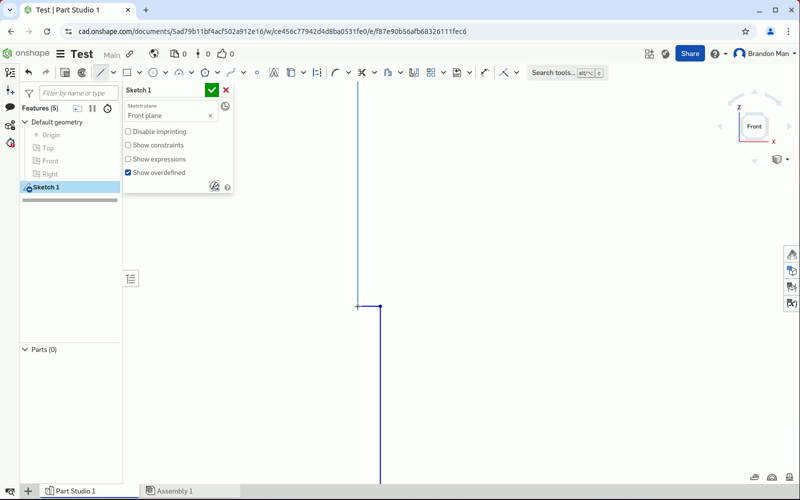
key_up(shift)
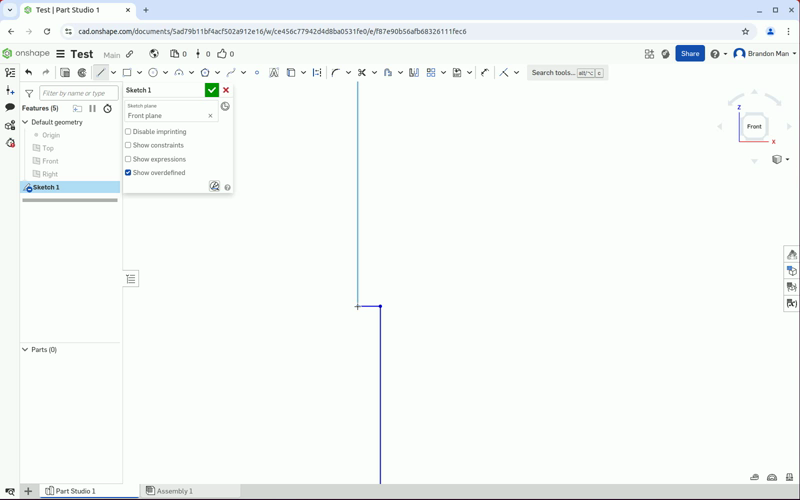
click(357, 306)
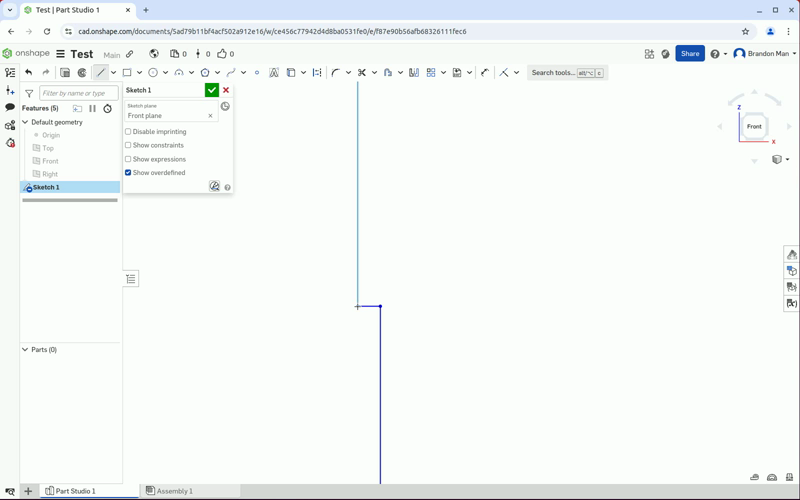
scroll(-6)
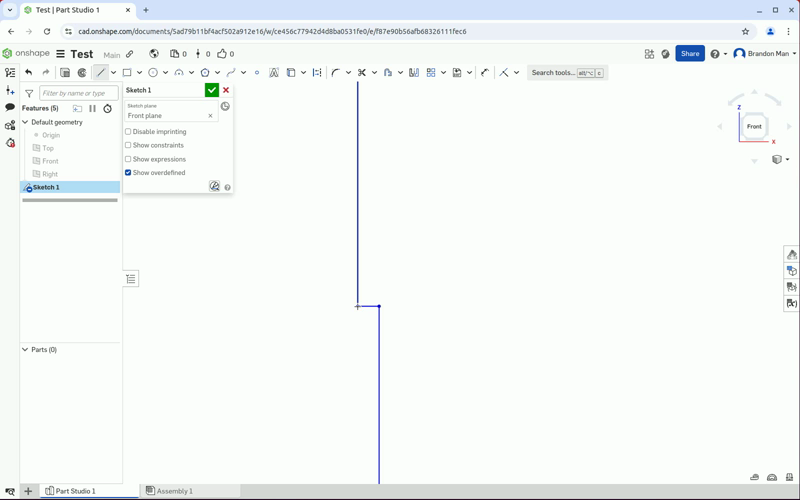
scroll(-6)
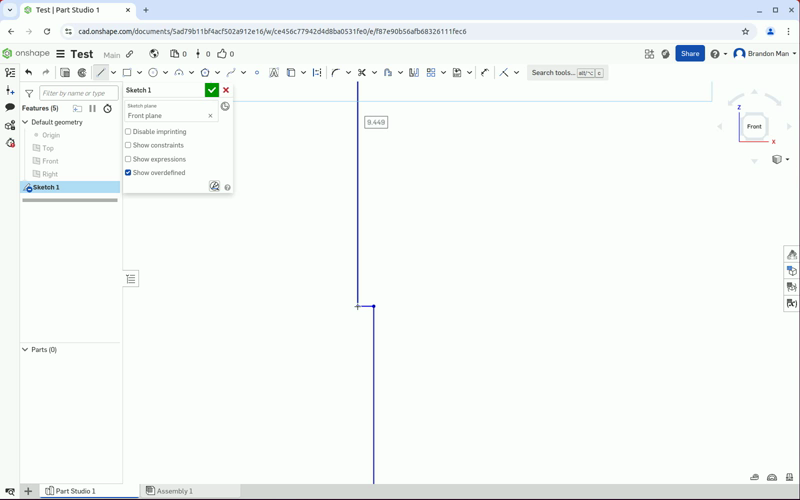
scroll(-6)
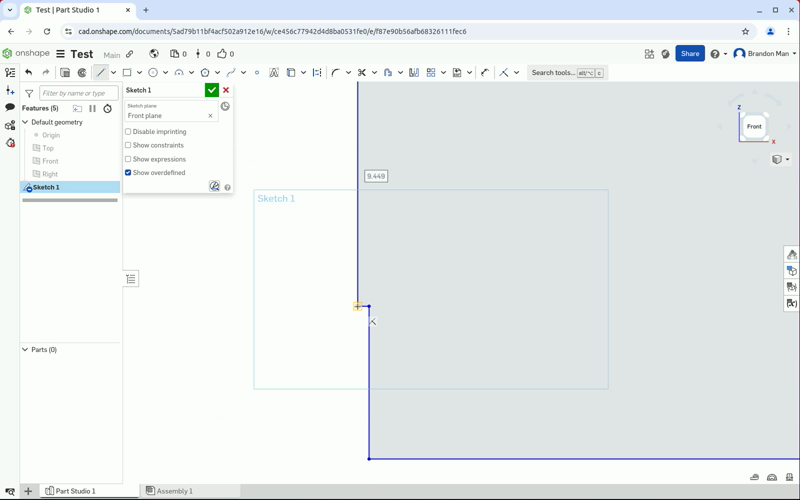
scroll(-6)
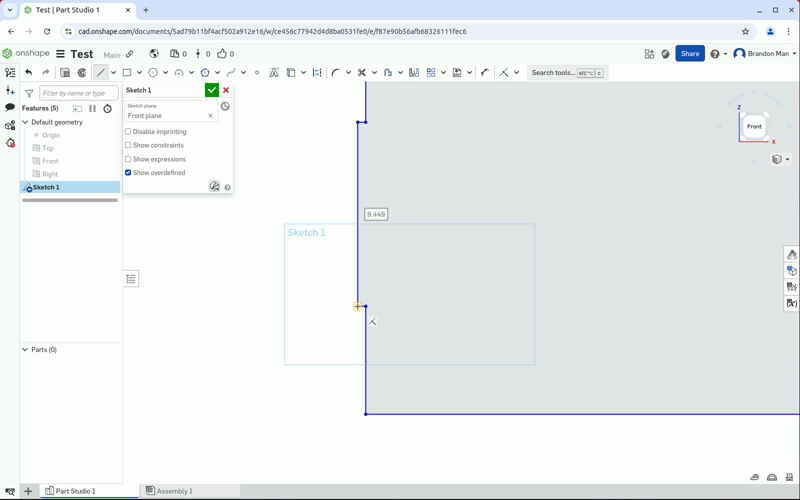
scroll(-6)
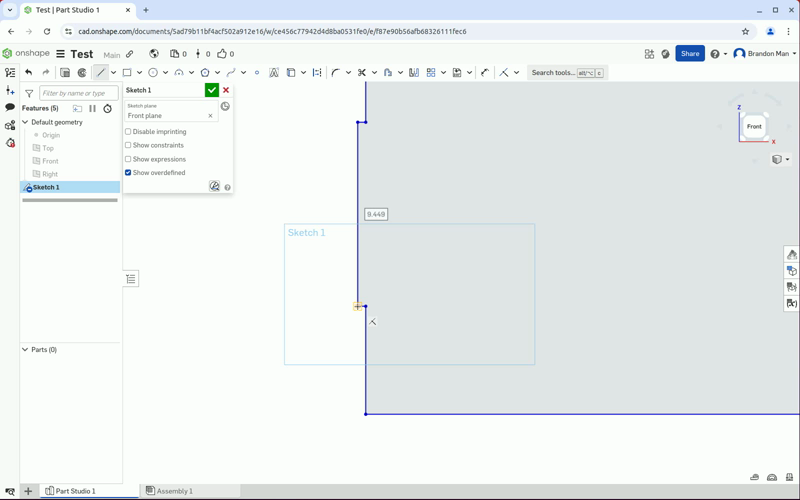
scroll(-6)
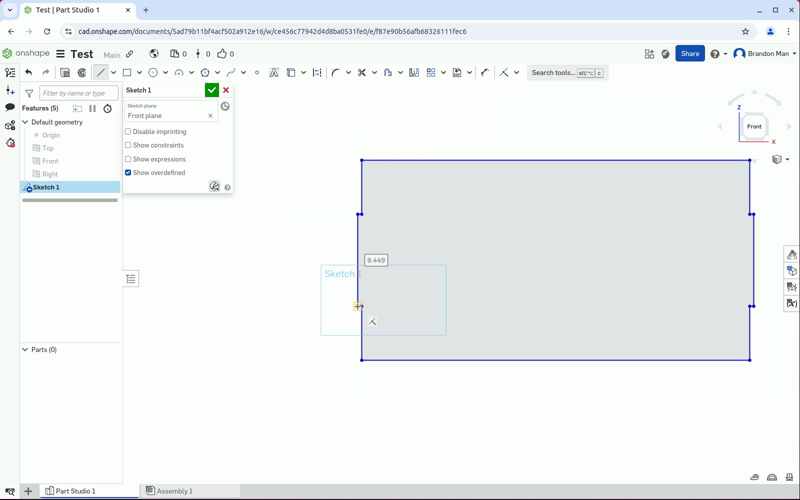
scroll(-6)
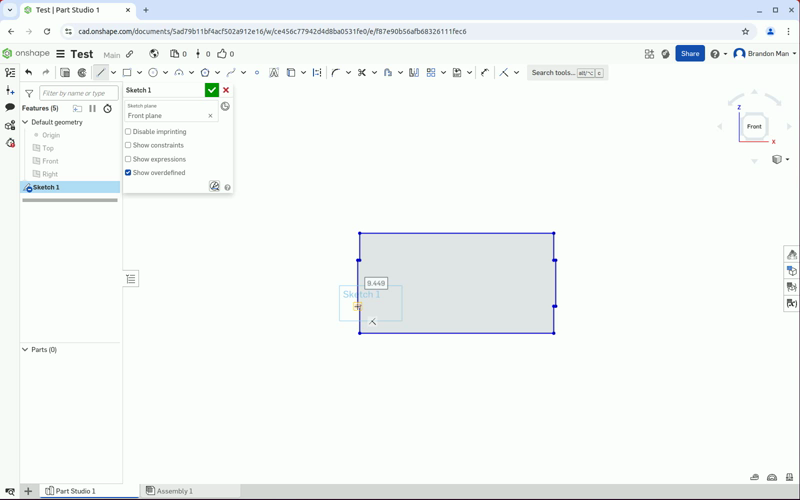
key(esc)
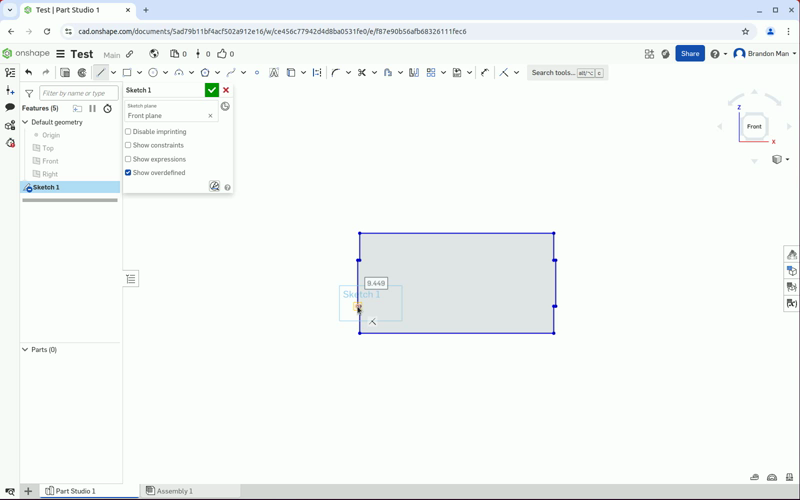
mouse_move(419, 270)
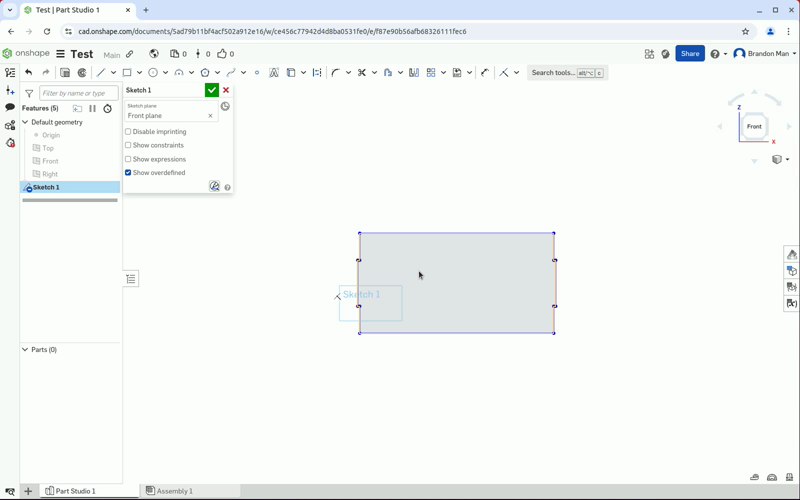
click(419, 270)
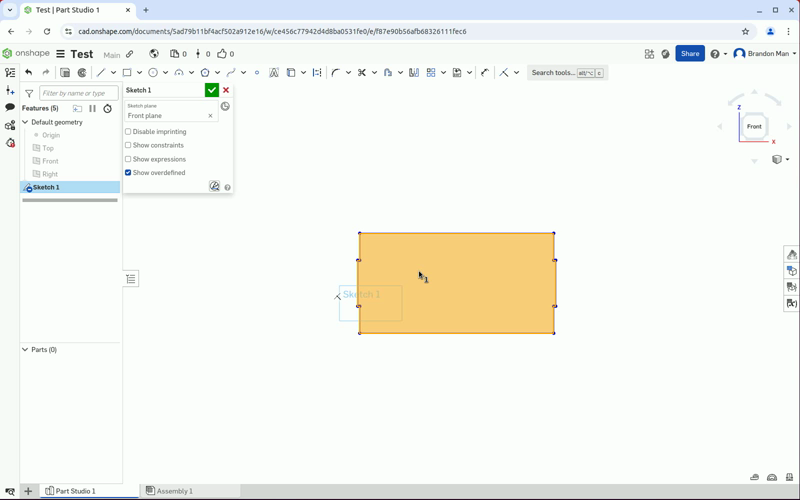
mouse_move(73, 352)
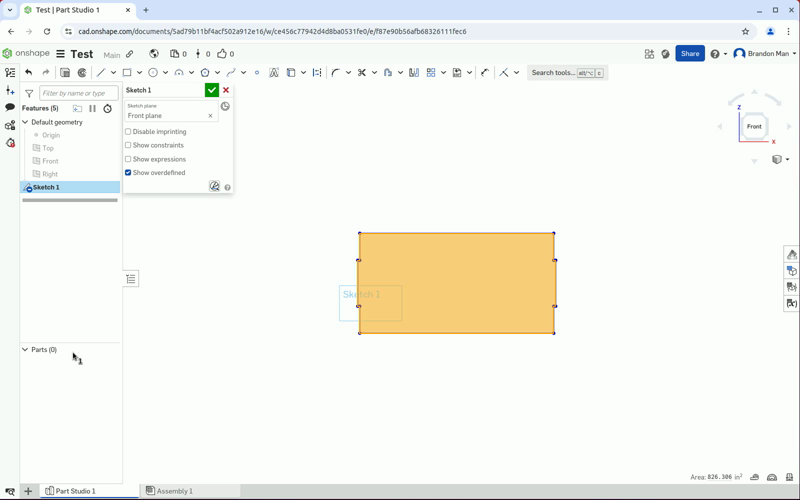
key(shift+y)
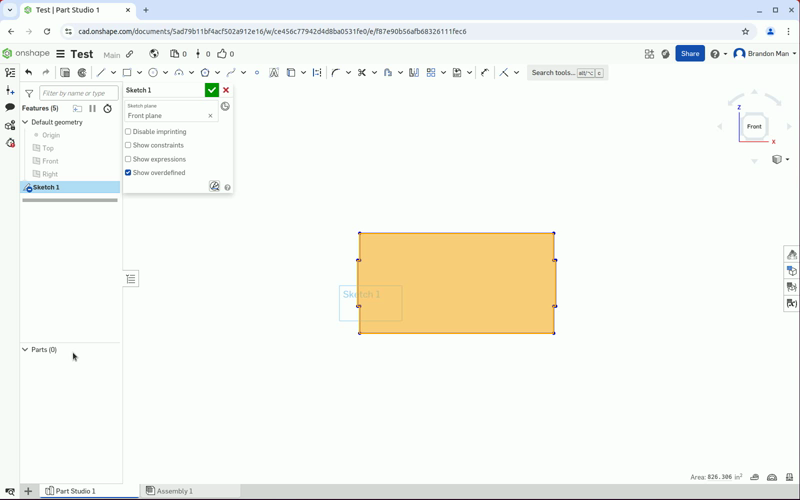
key(shift+e)
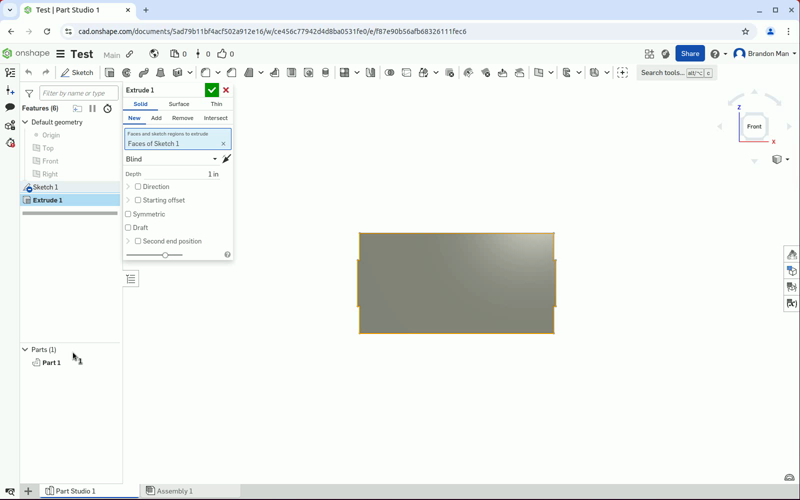
mouse_move(143, 106)
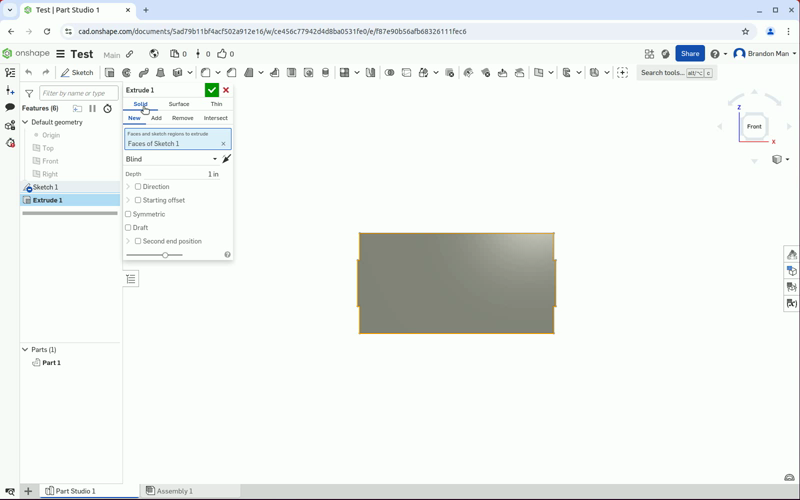
click(143, 106)
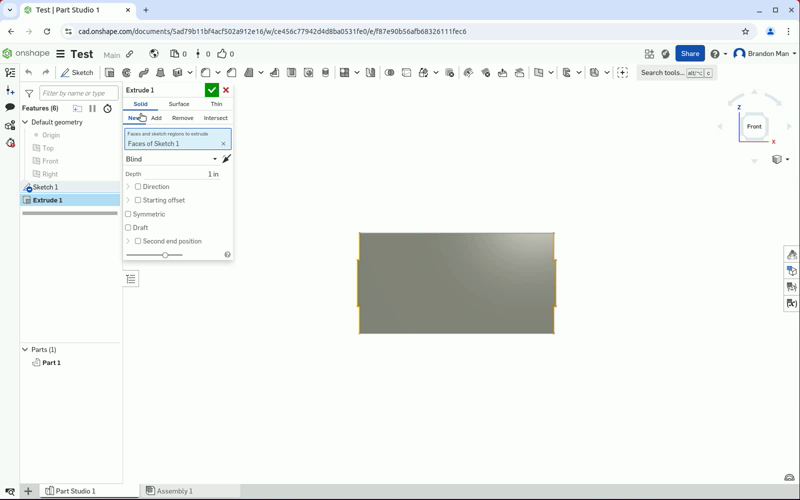
mouse_move(137, 120)
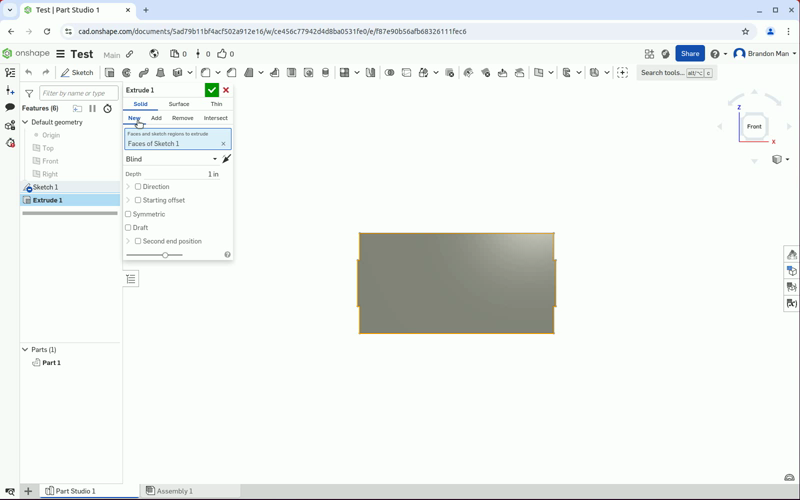
click(137, 120)
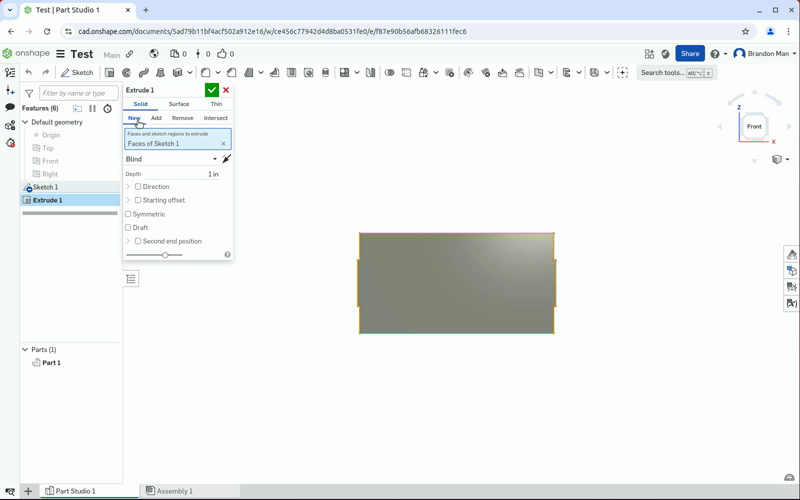
key(tab, 4)
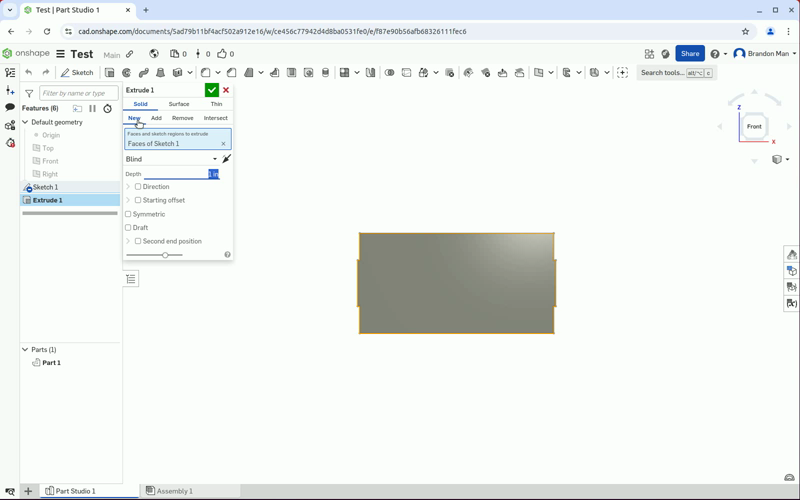
text(0.722)
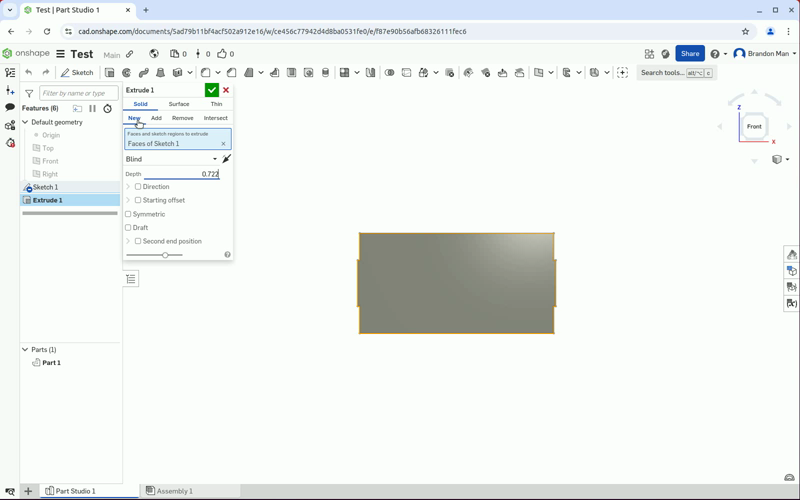
key(enter)
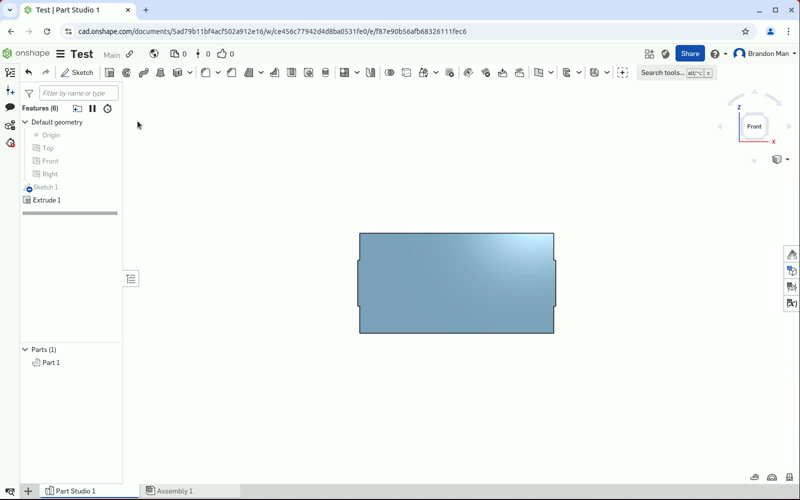
key(shift+h)
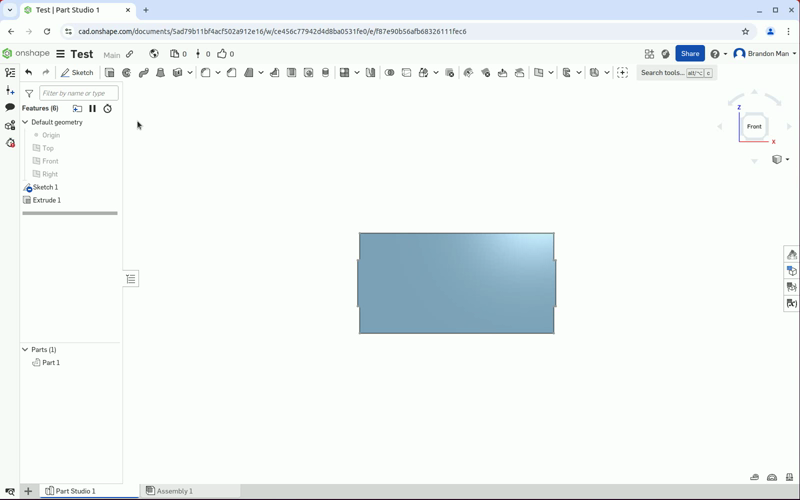
key(shift+h)
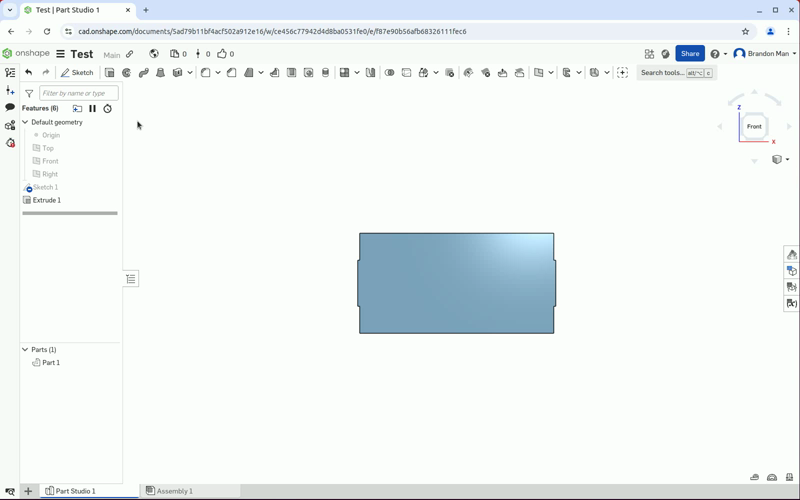
mouse_move(73, 189)
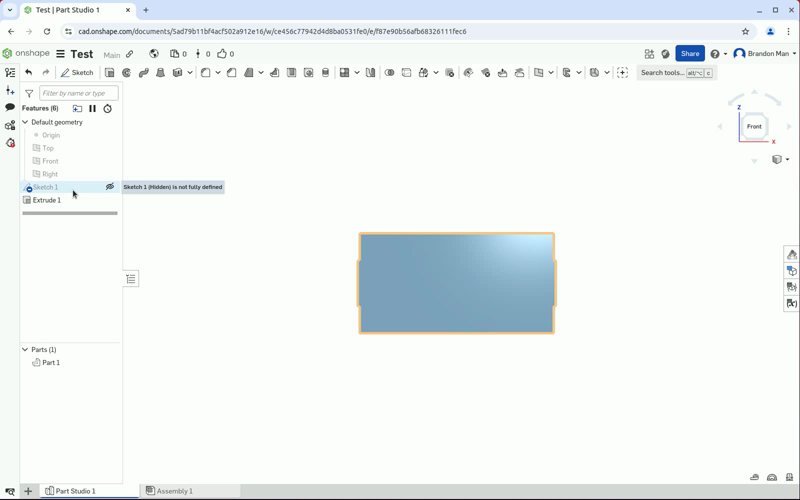
click(73, 189)
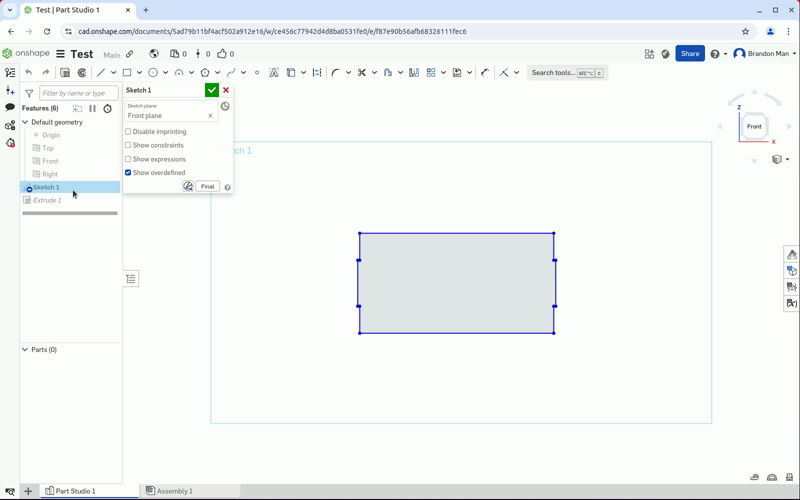
mouse_move(229, 92)
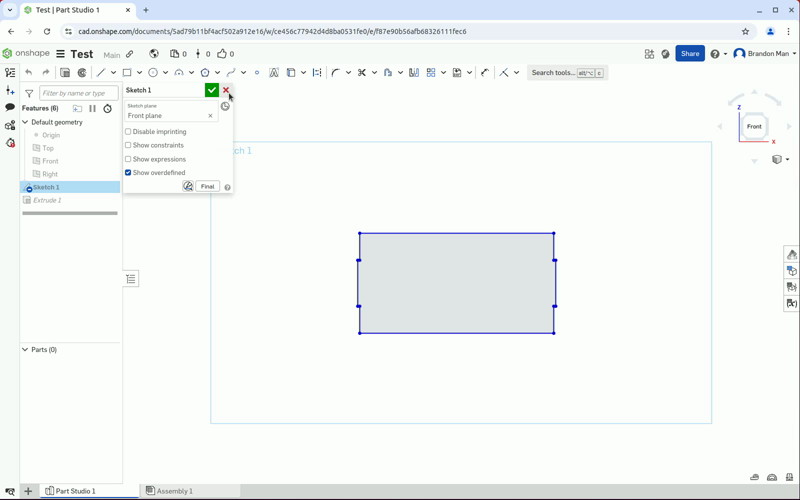
click(229, 92)
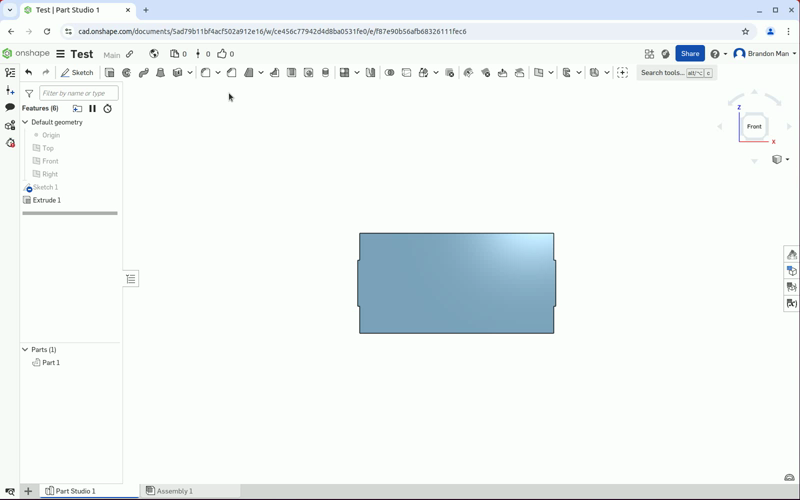
mouse_move(73, 352)
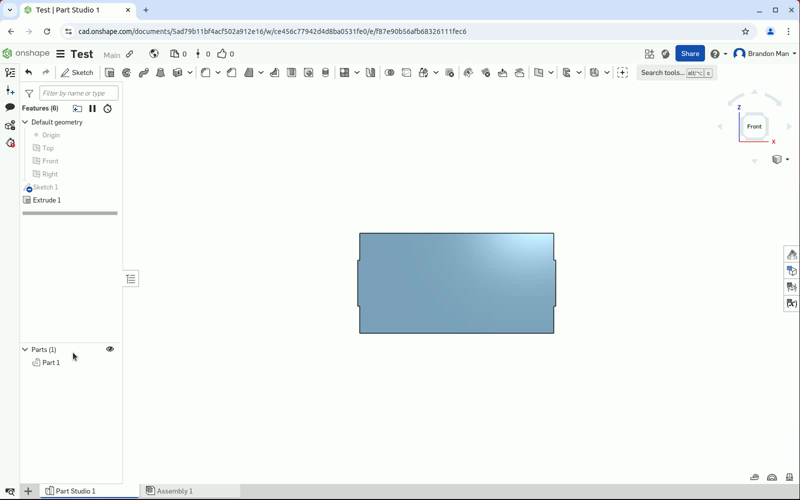
key(y)
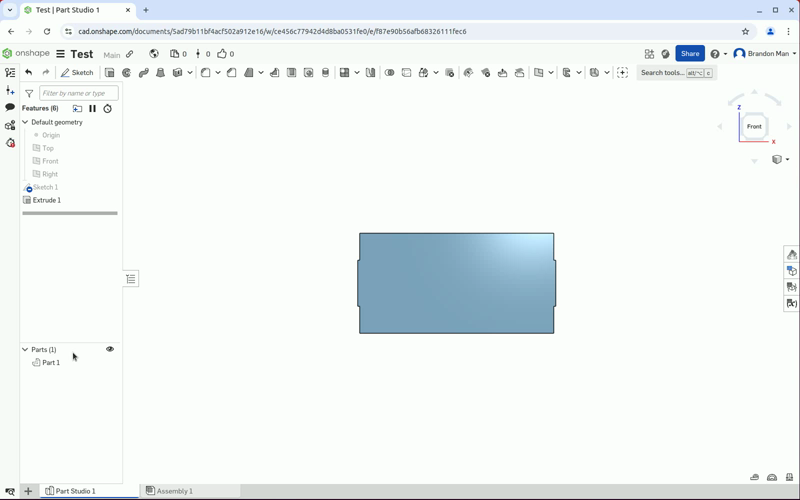
key(shift+p)
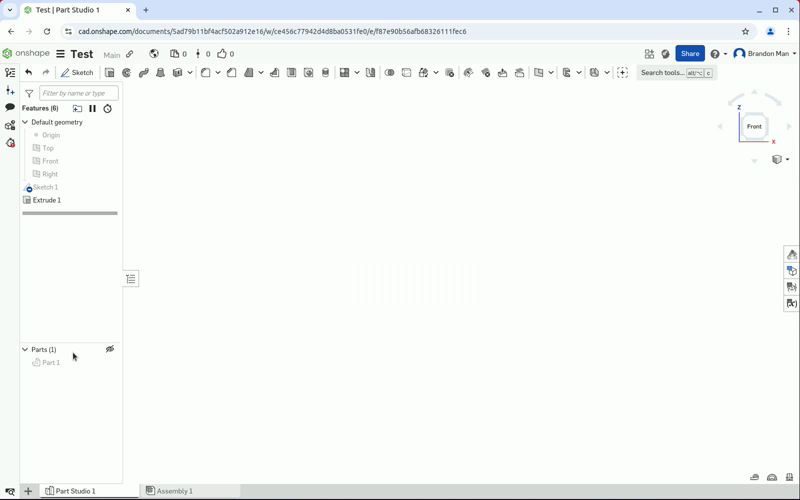
key(space)
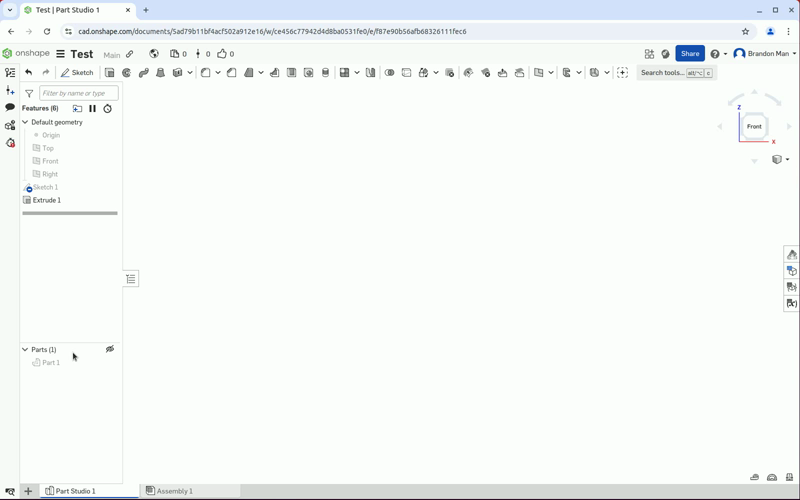
key_down(shift)
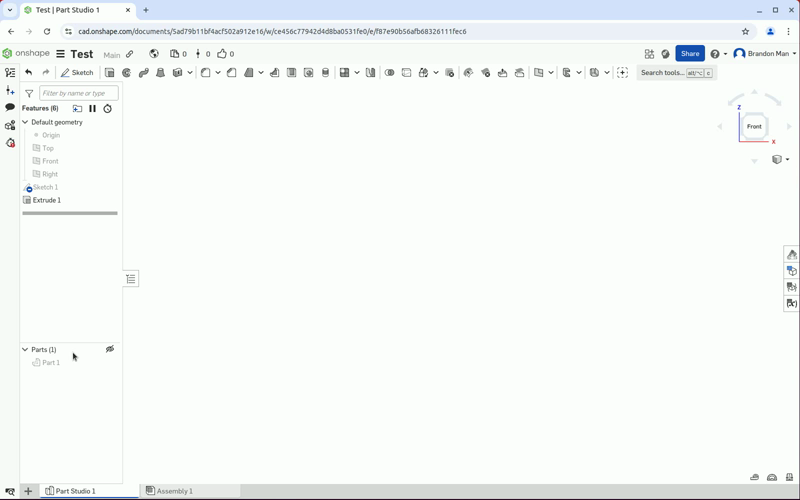
key(left)
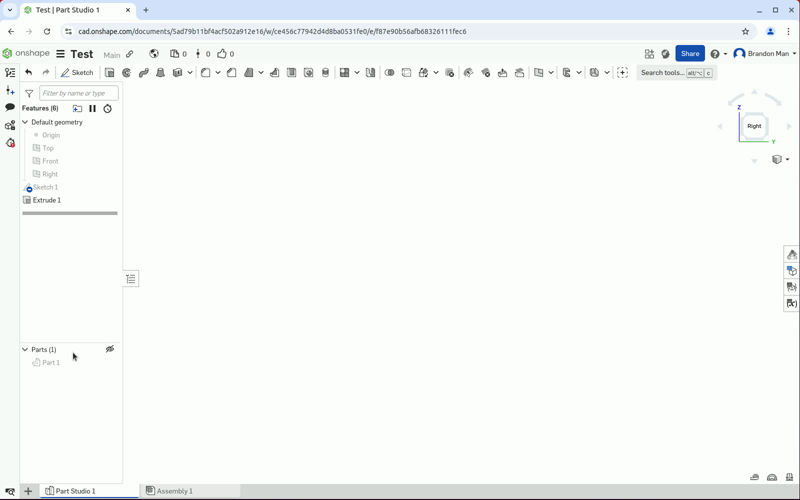
key_up(shift)
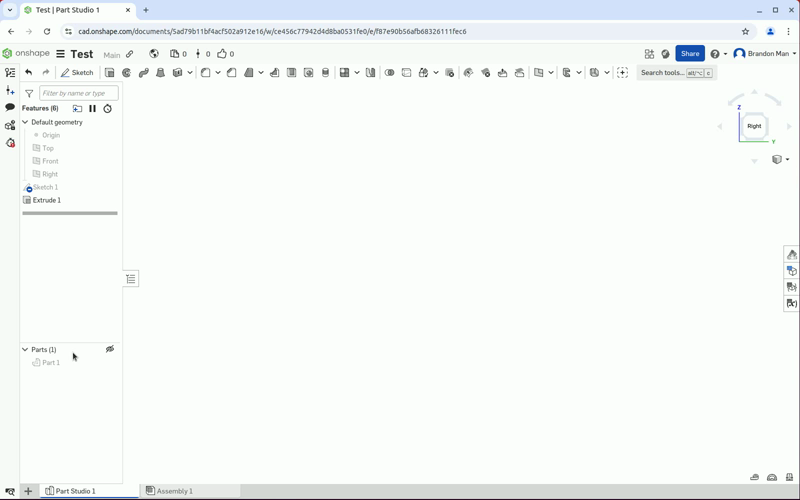
mouse_move(73, 352)
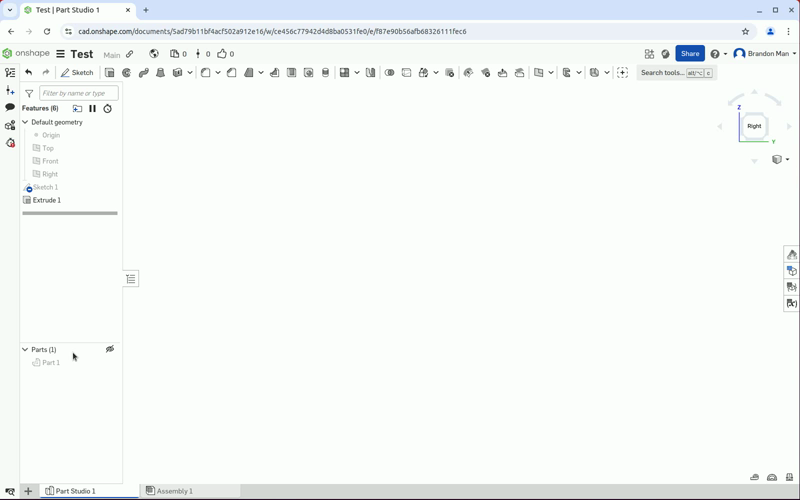
key(shift+y)
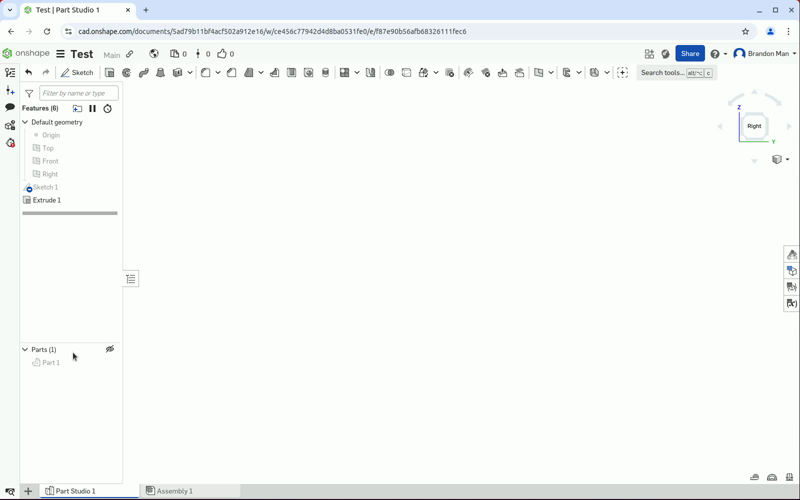
key(shift+s)
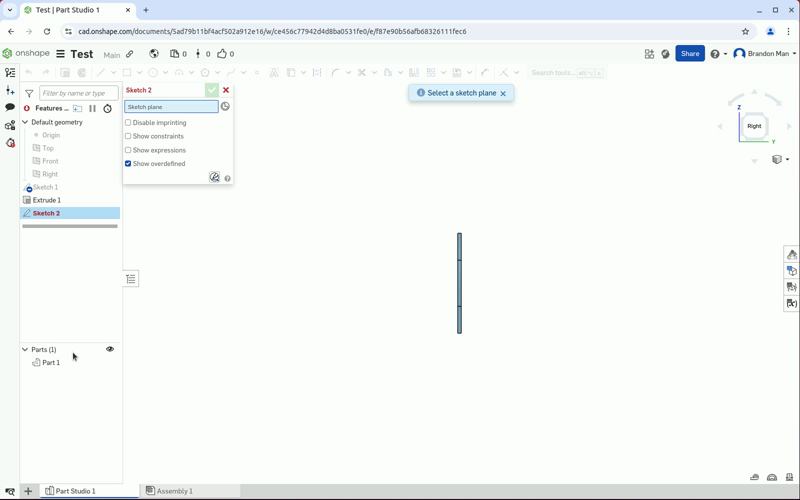
mouse_move(73, 176)
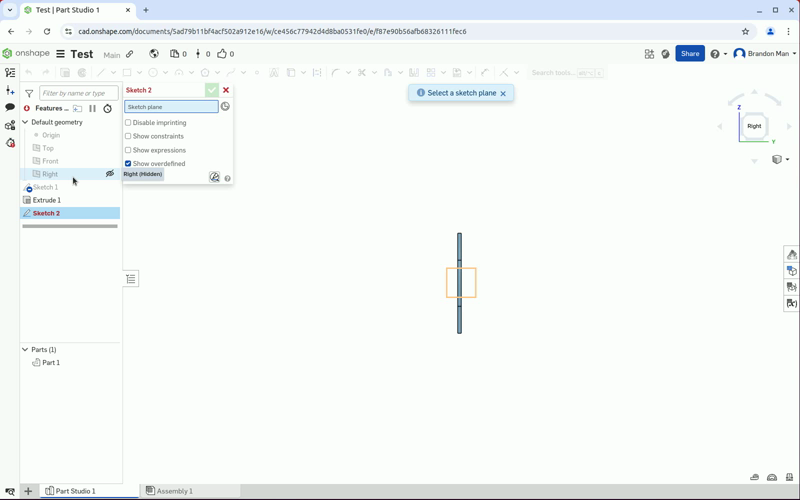
click(73, 176)
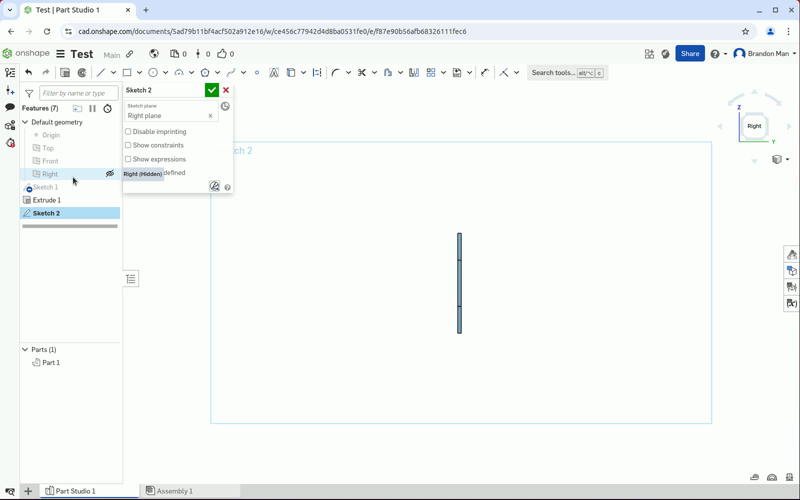
mouse_move(73, 352)
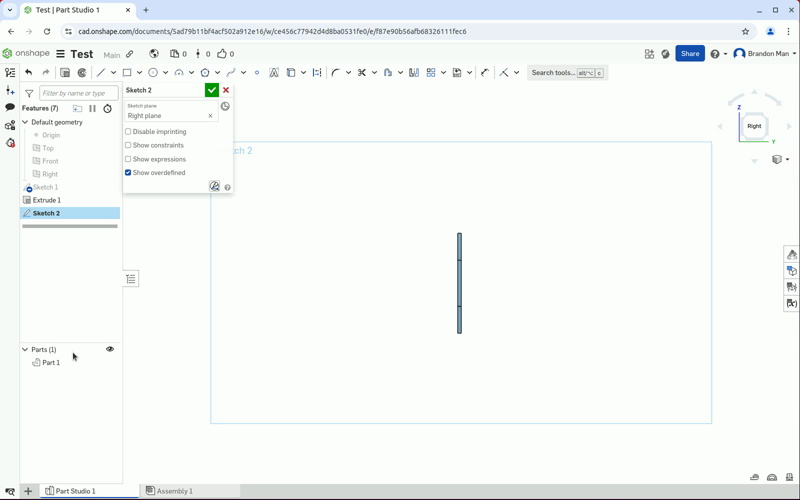
key(y)
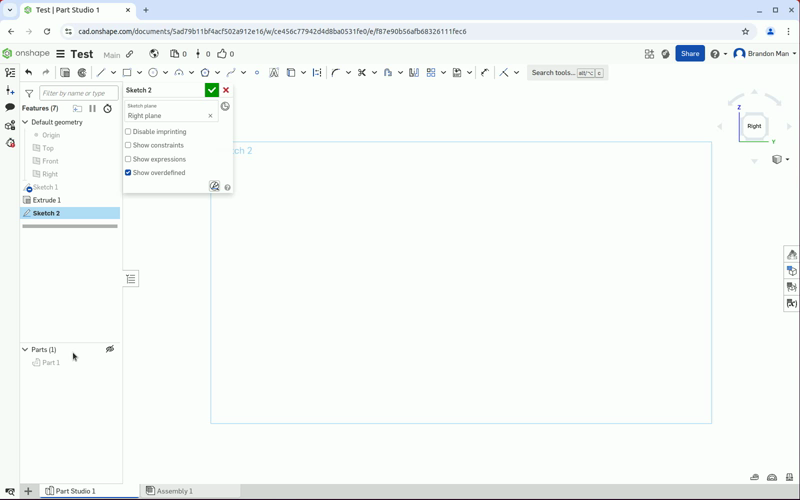
key(l)
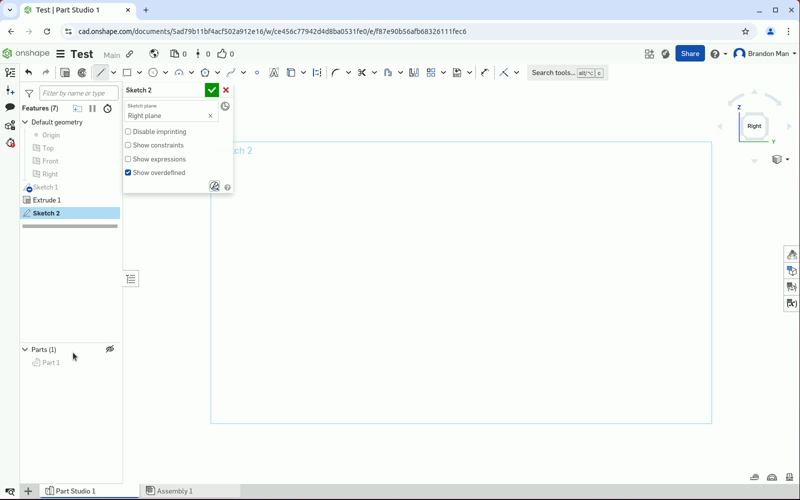
key_down(shift)
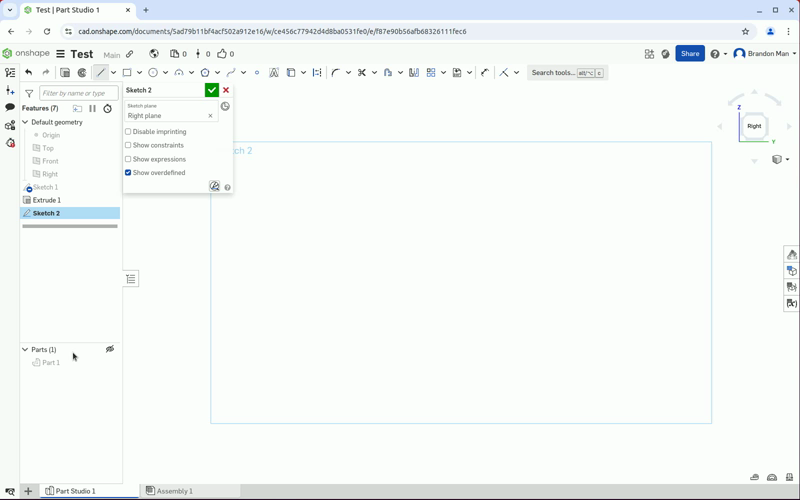
mouse_move(348, 312)
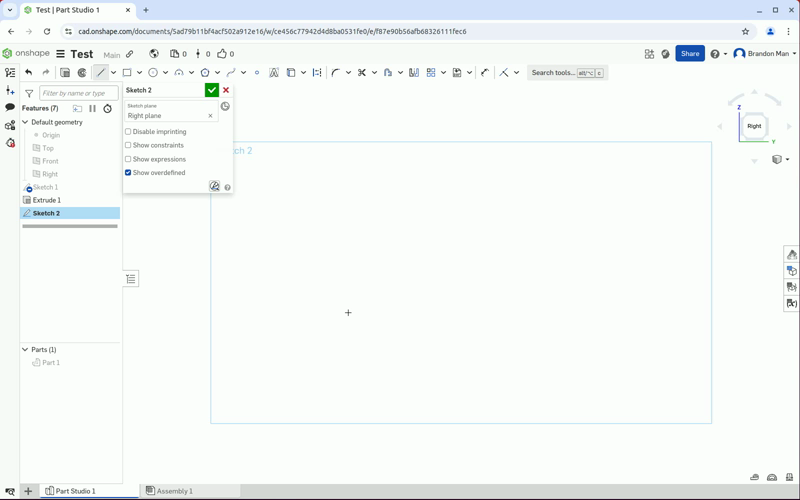
click(348, 312)
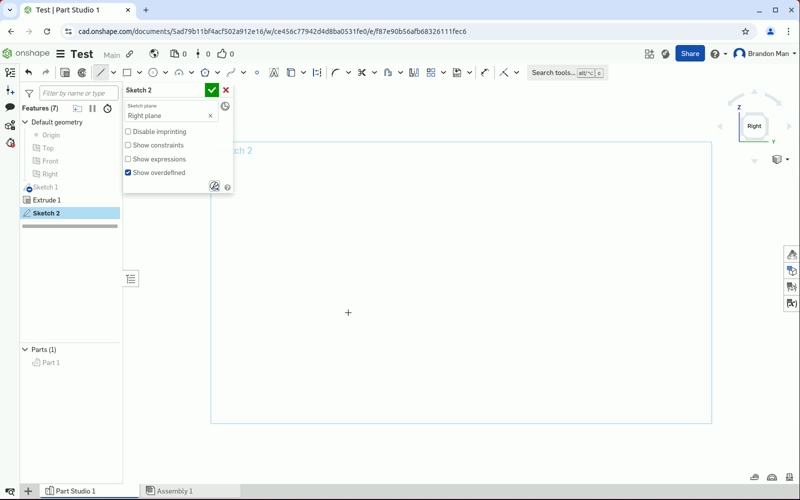
key_up(shift)
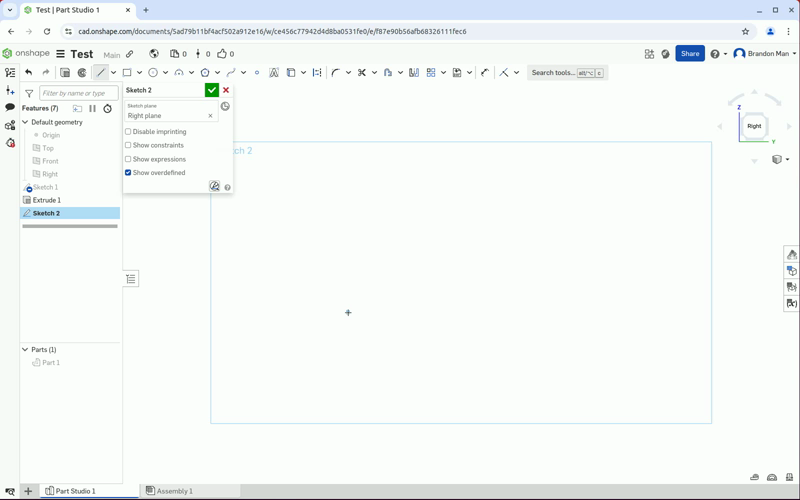
key_down(shift)
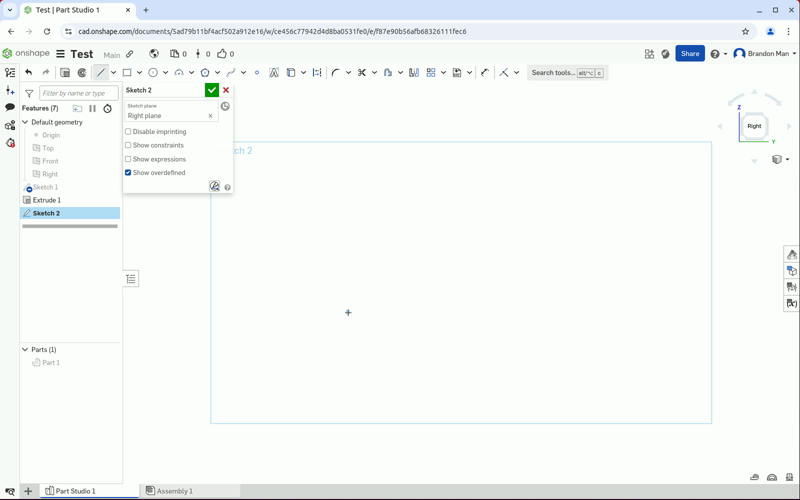
mouse_move(546, 312)
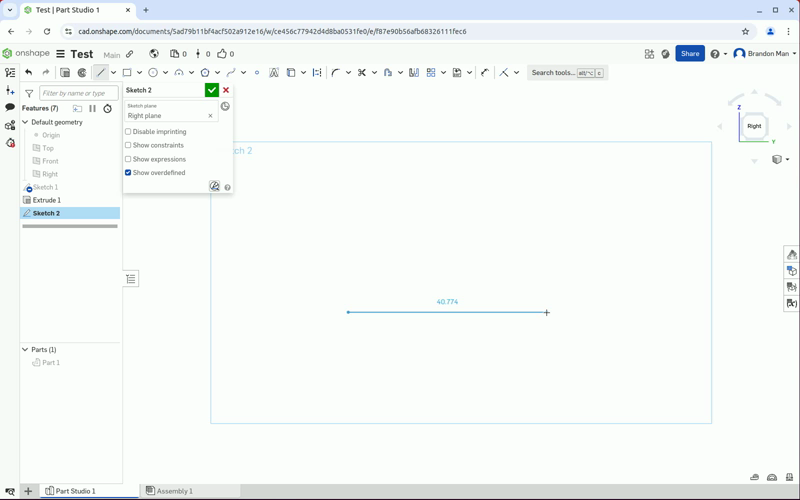
click(546, 312)
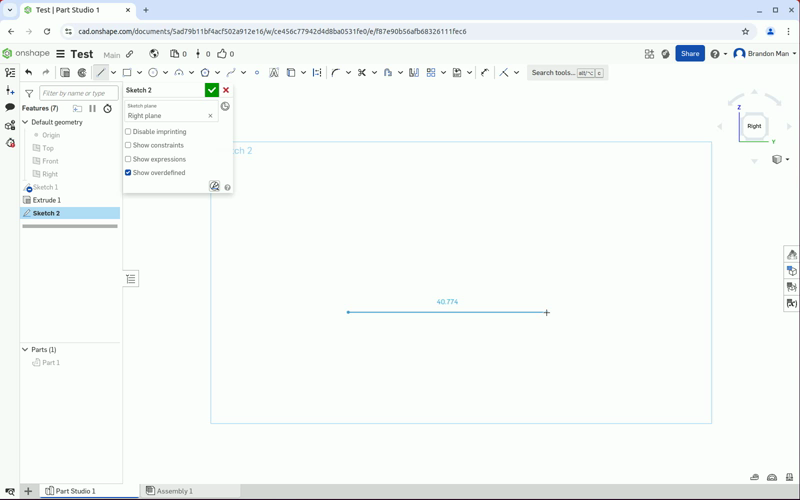
key_up(shift)
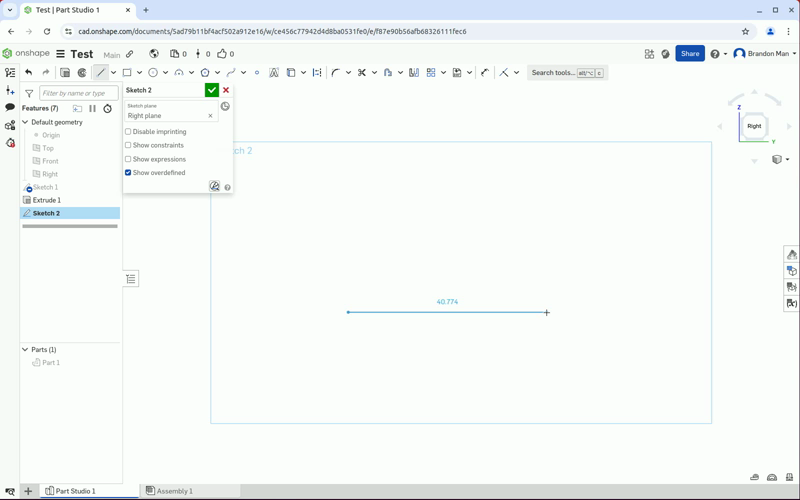
key_down(shift)
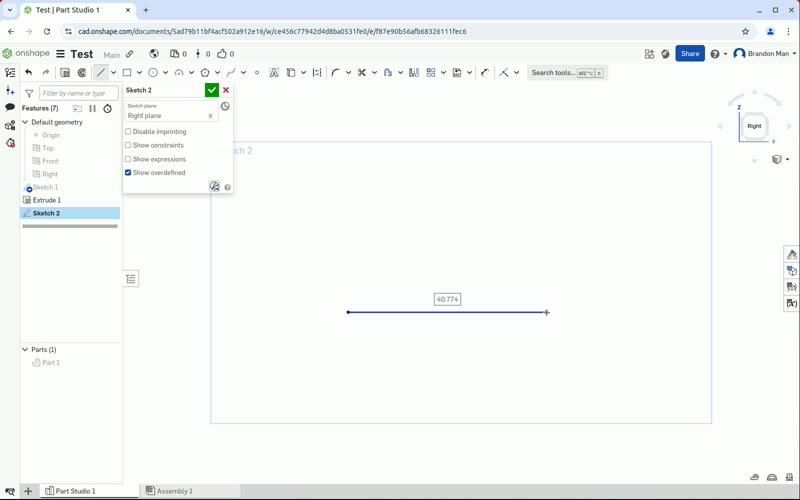
mouse_move(576, 312)
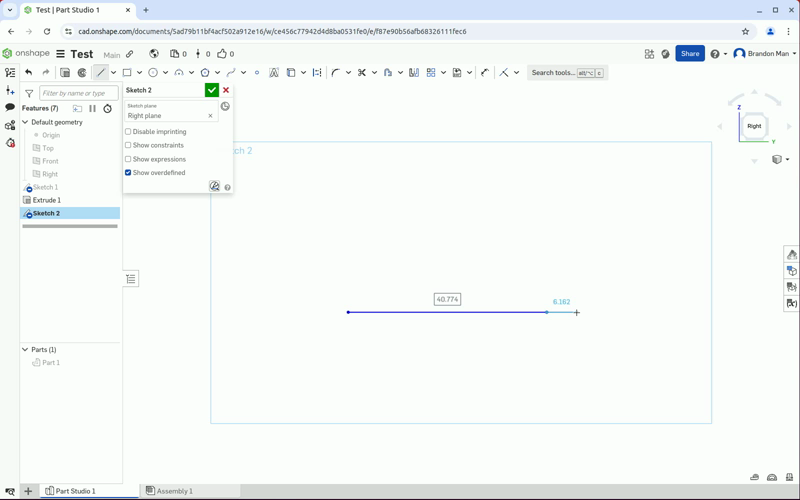
mouse_move(546, 285)
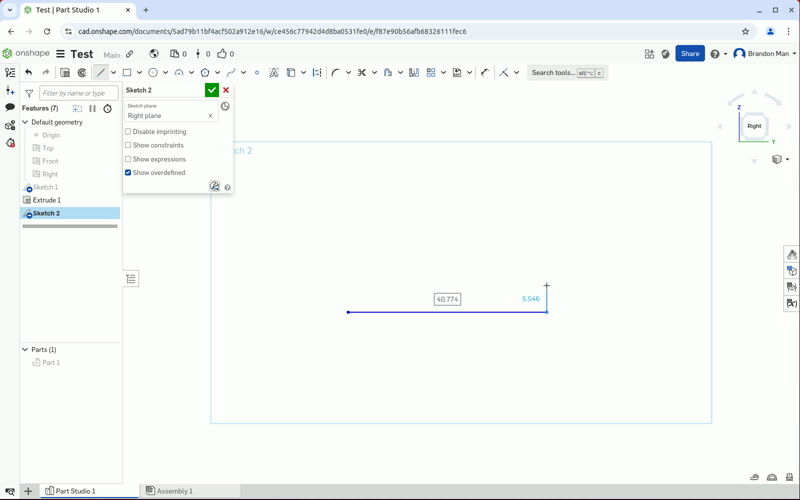
click(546, 285)
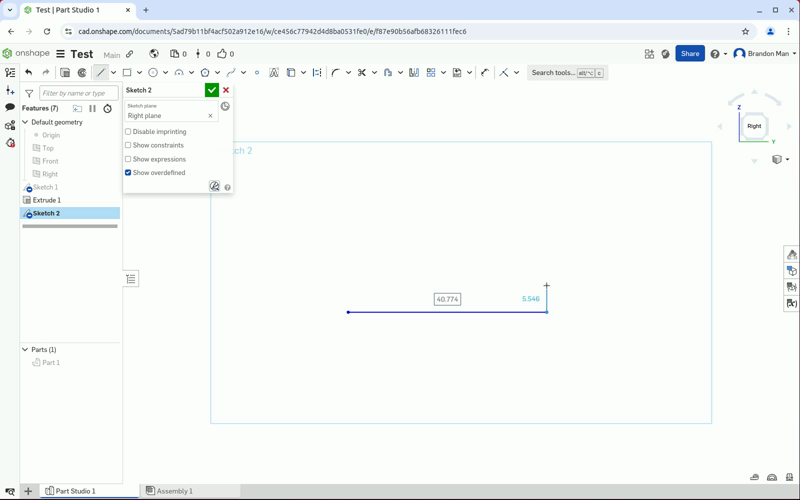
key_up(shift)
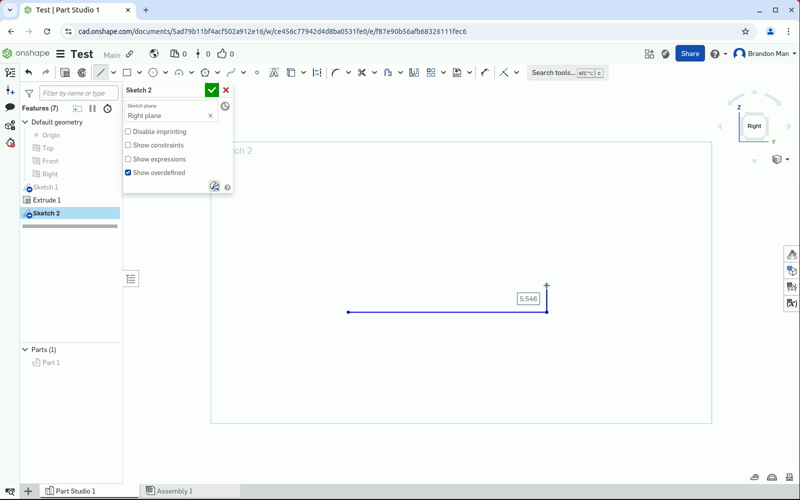
key_down(shift)
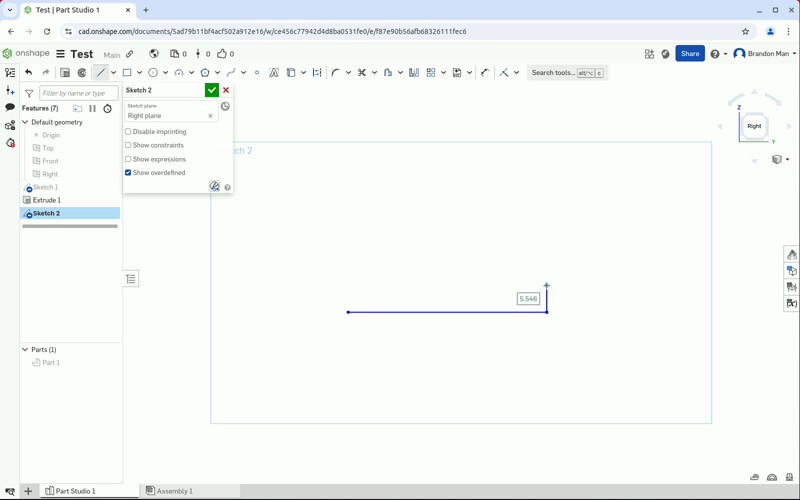
mouse_move(576, 285)
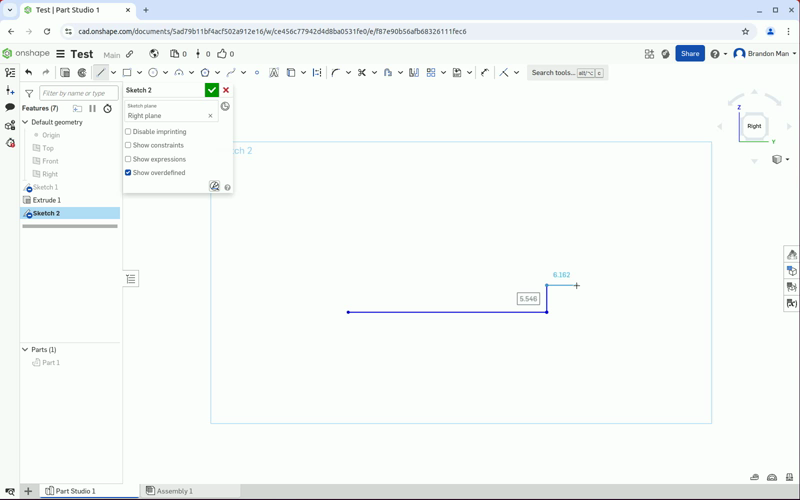
mouse_move(544, 285)
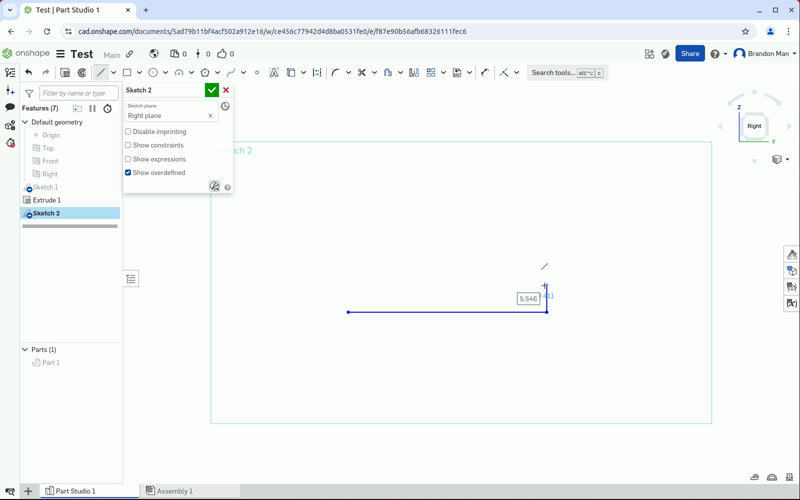
scroll(6)
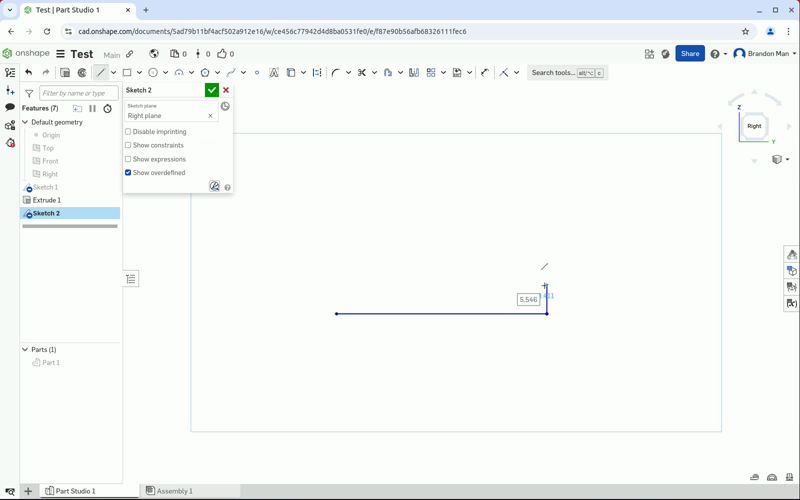
scroll(6)
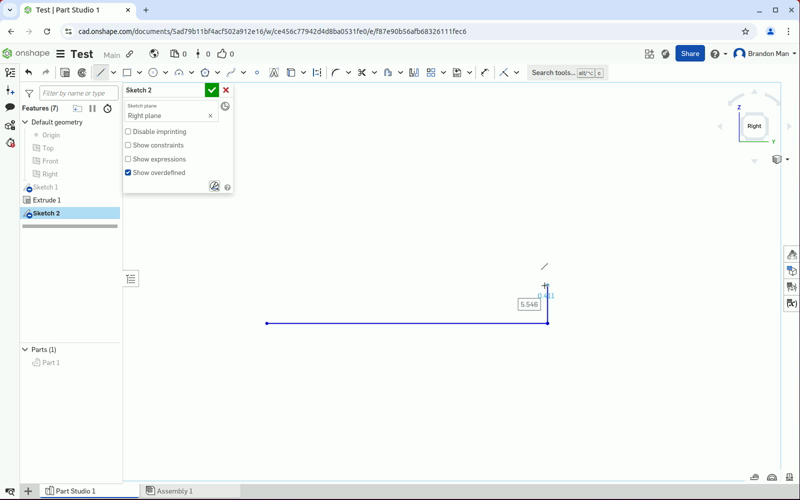
scroll(6)
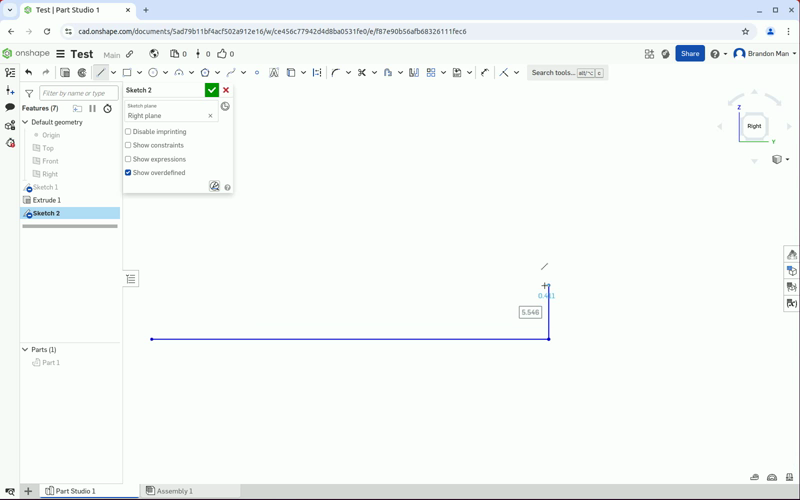
scroll(6)
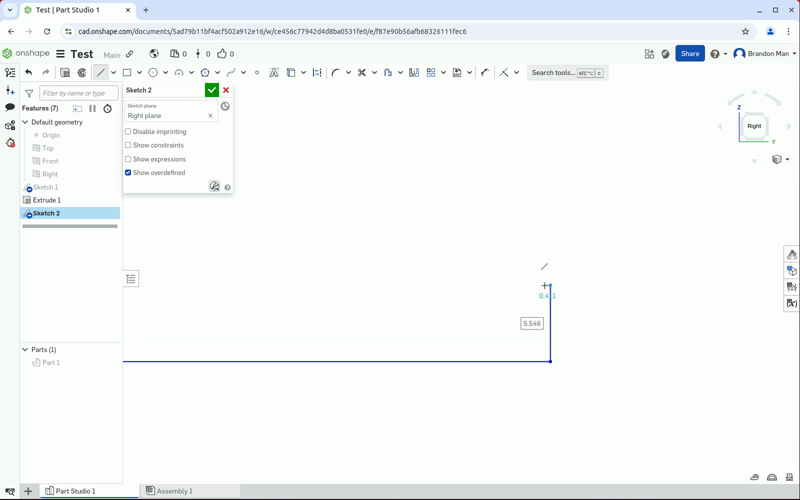
scroll(6)
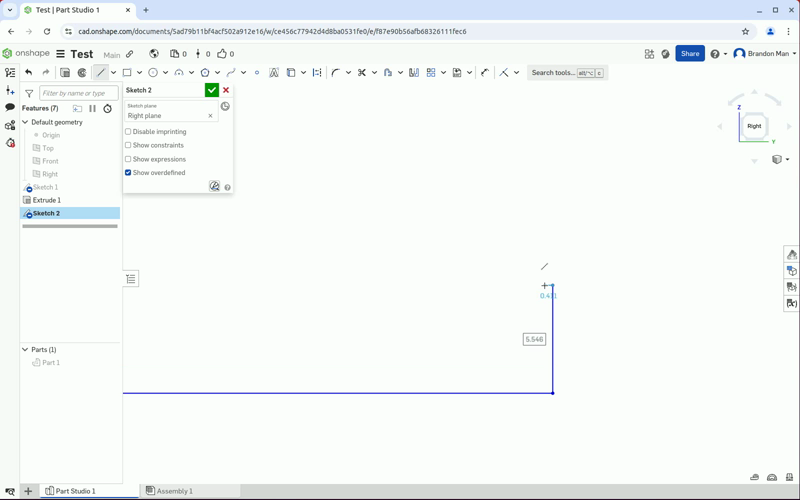
scroll(6)
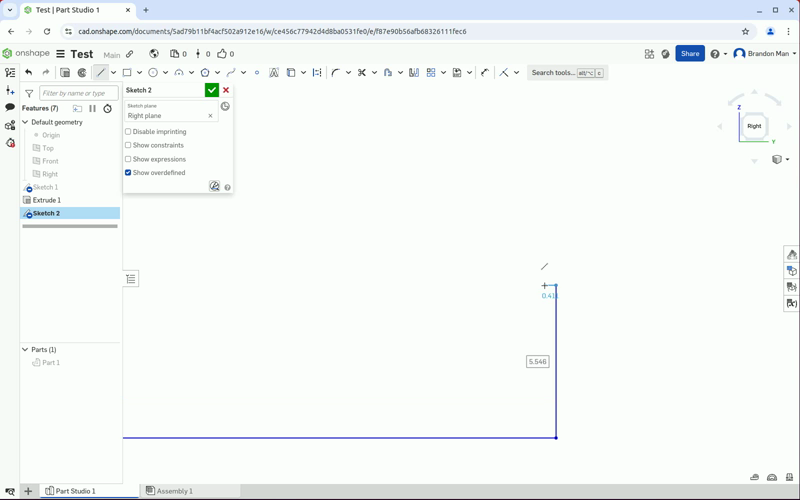
scroll(6)
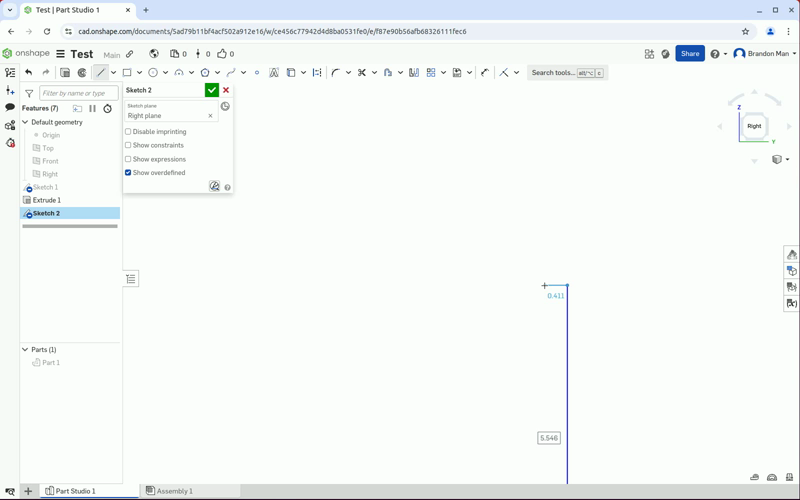
click(544, 285)
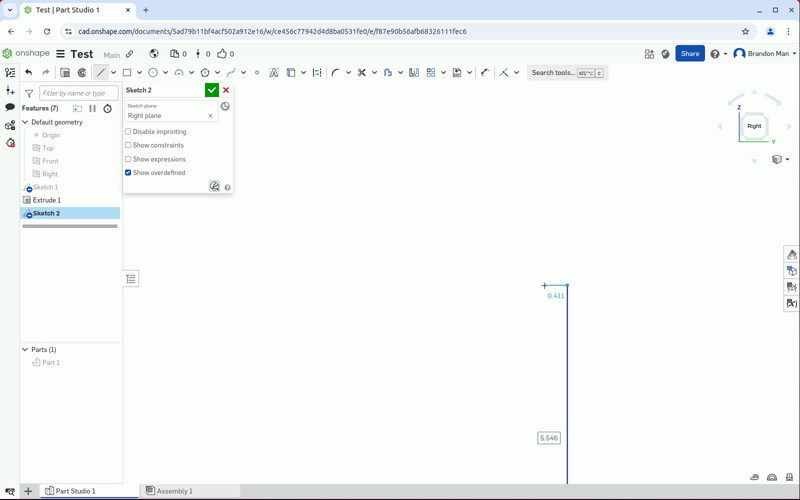
scroll(-6)
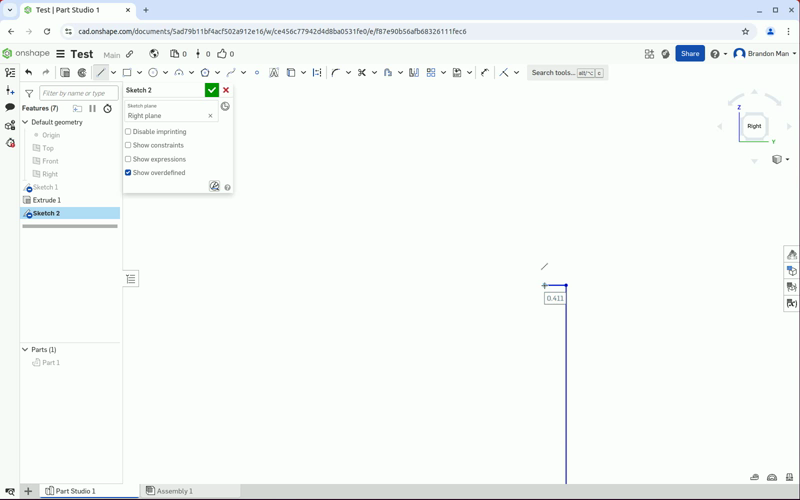
scroll(-6)
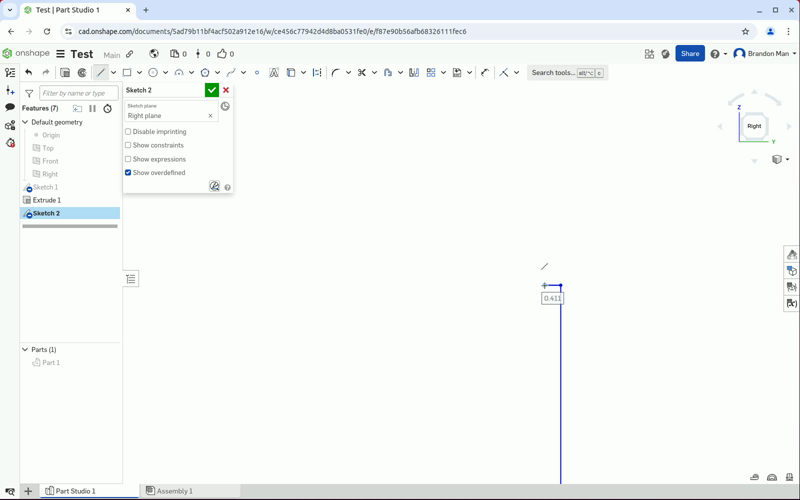
scroll(-6)
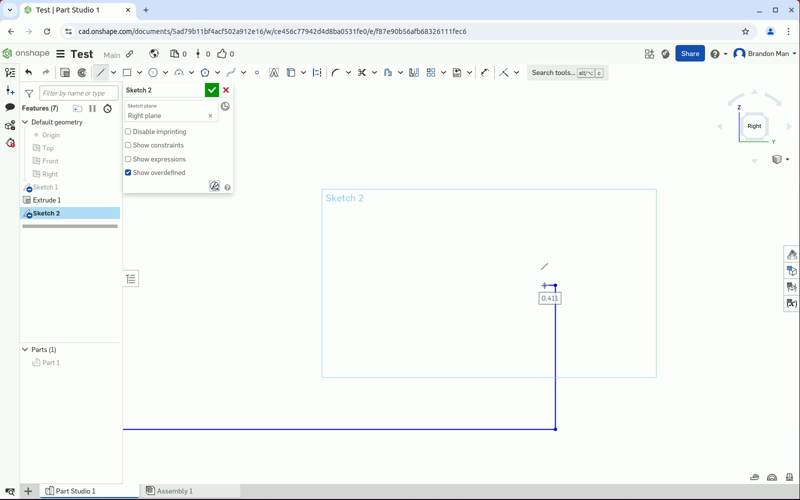
scroll(-6)
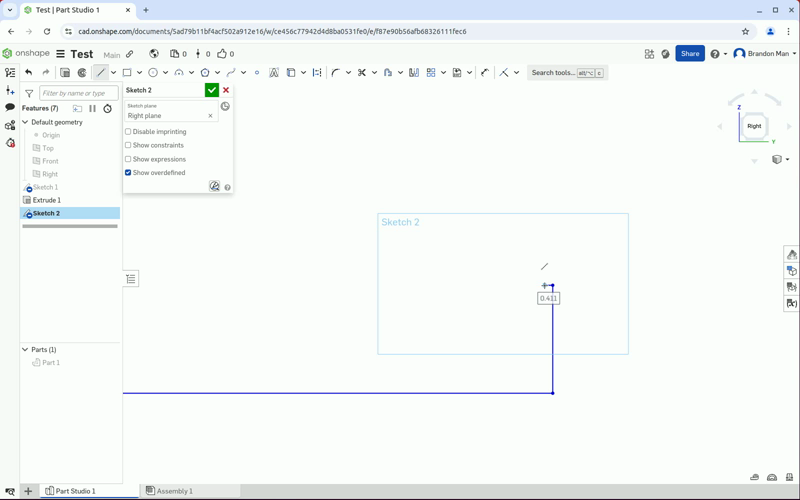
scroll(-6)
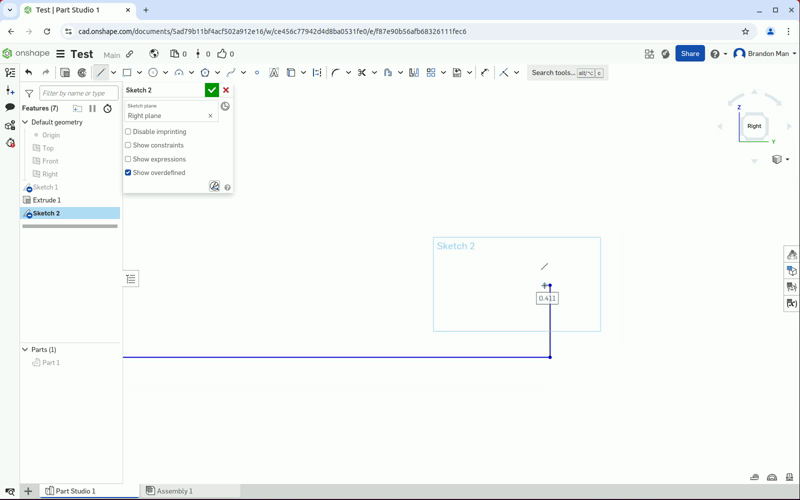
scroll(-6)
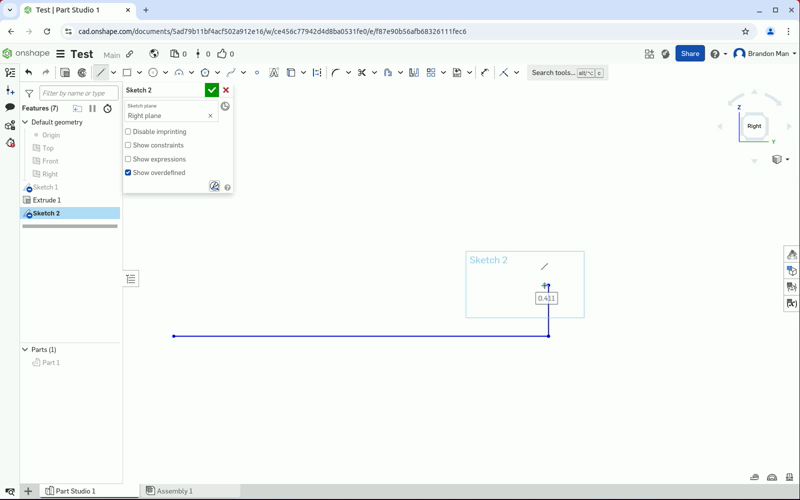
scroll(-6)
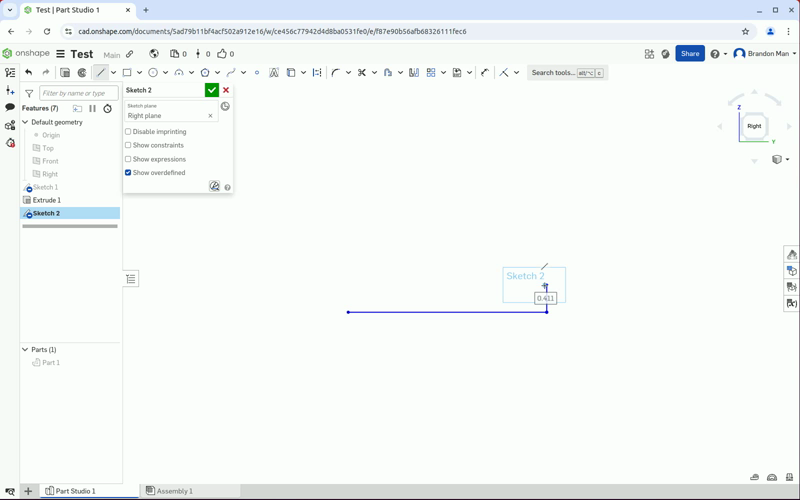
key_up(shift)
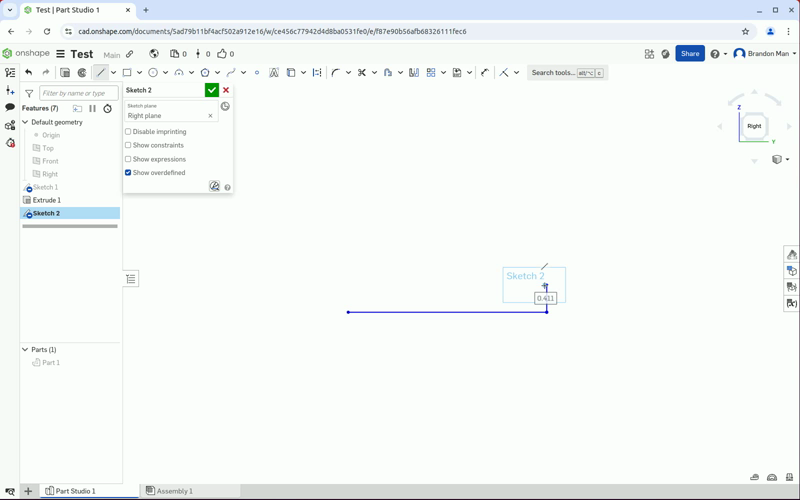
key_down(shift)
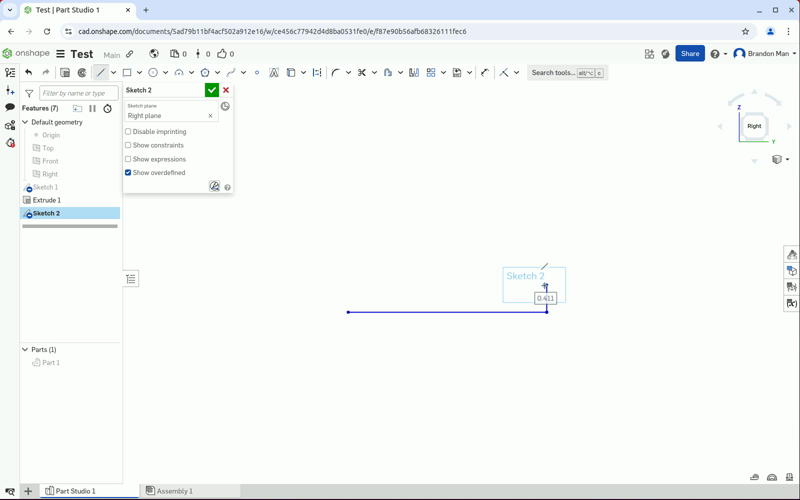
mouse_move(574, 285)
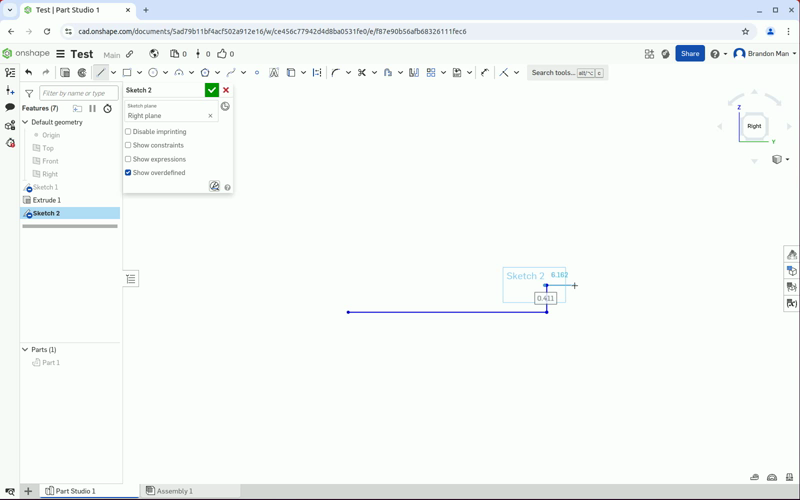
mouse_move(544, 239)
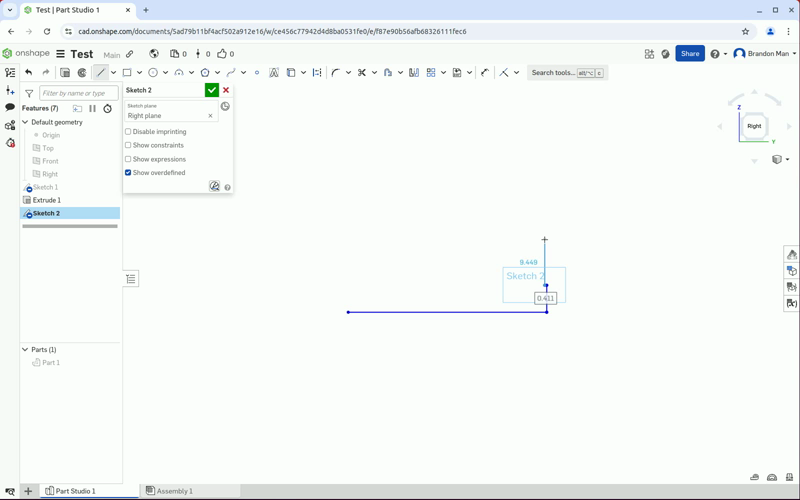
click(544, 239)
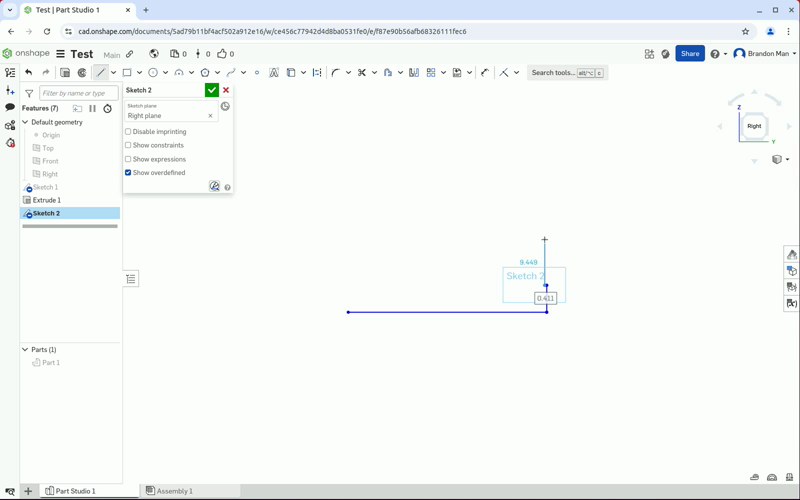
key_up(shift)
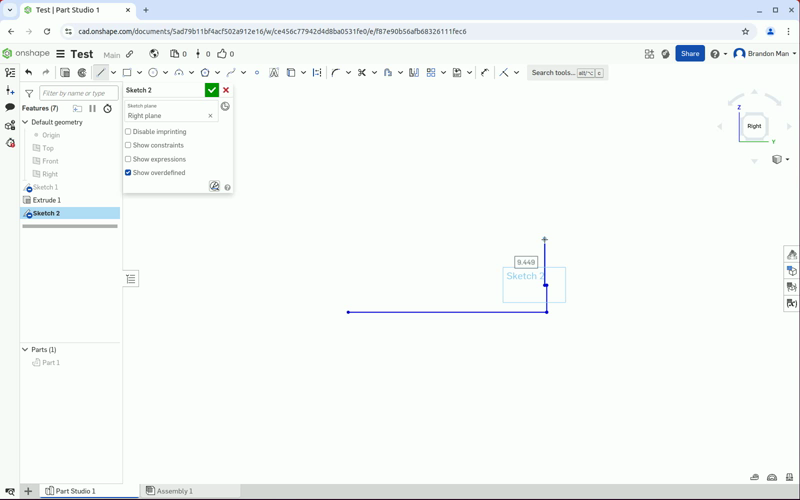
key_down(shift)
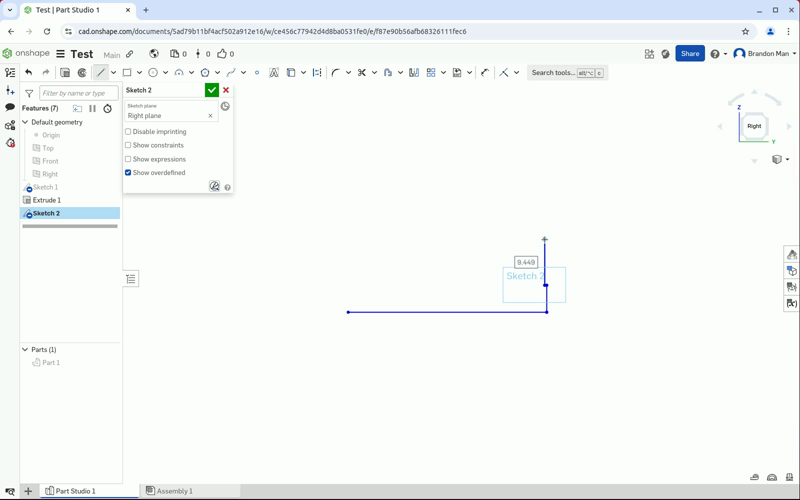
mouse_move(574, 239)
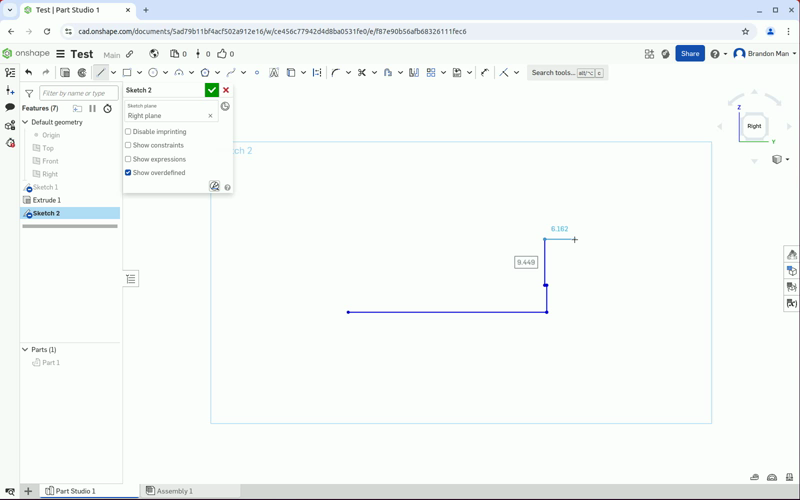
mouse_move(546, 239)
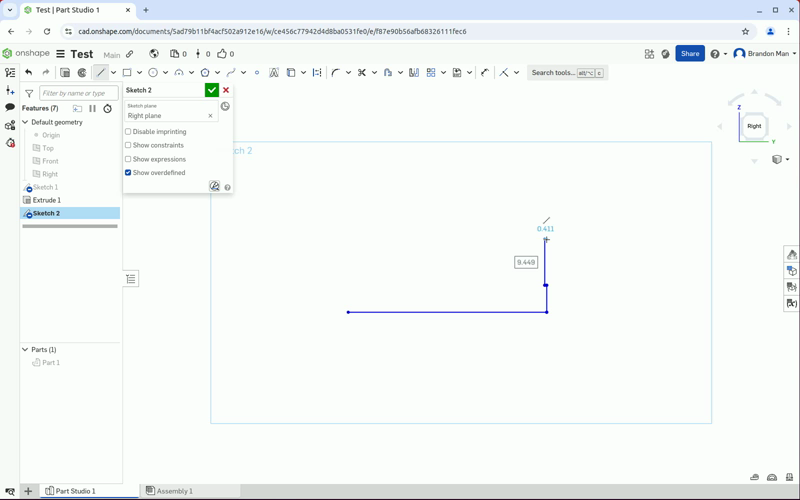
scroll(6)
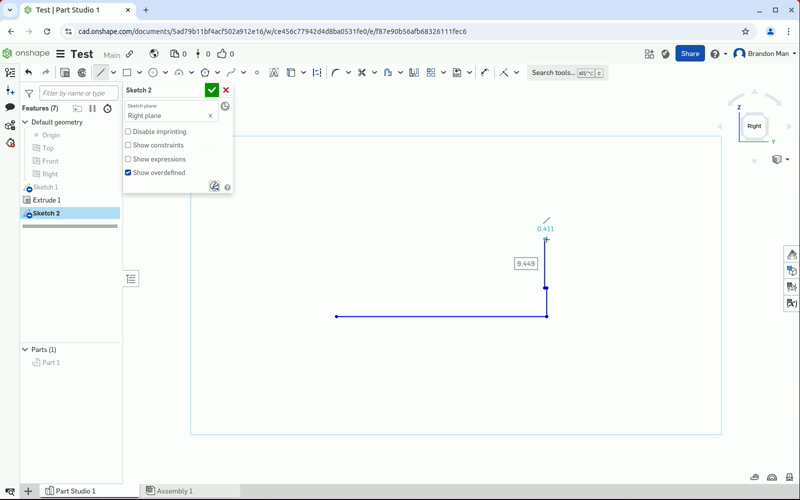
scroll(6)
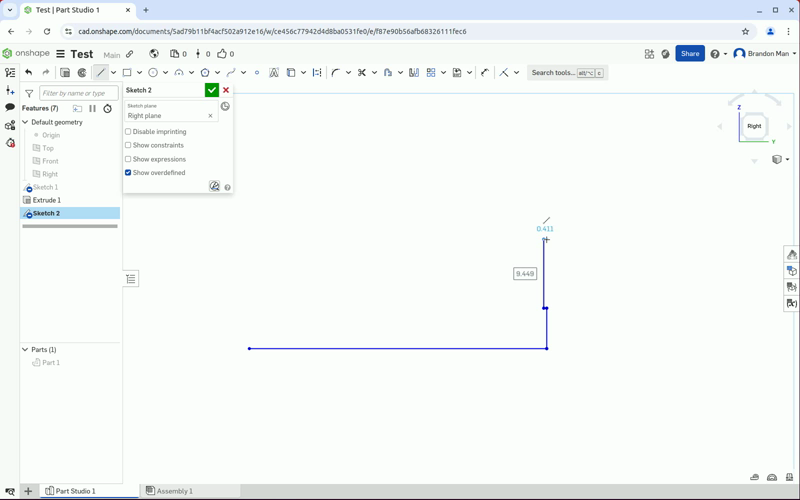
scroll(6)
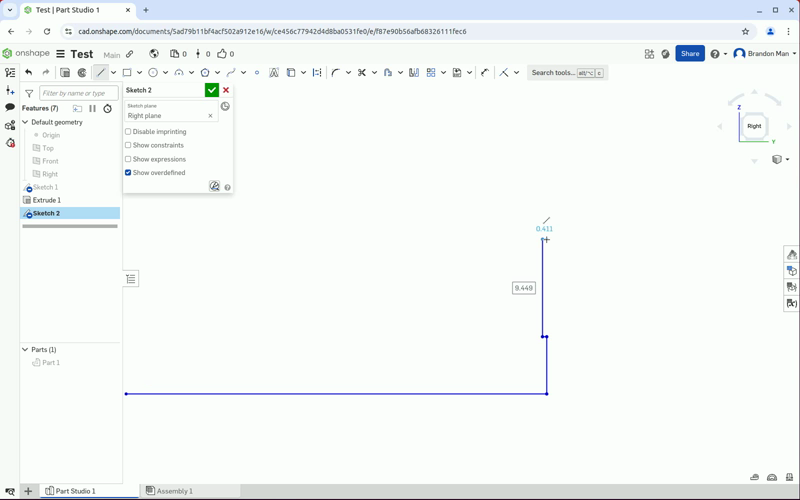
scroll(6)
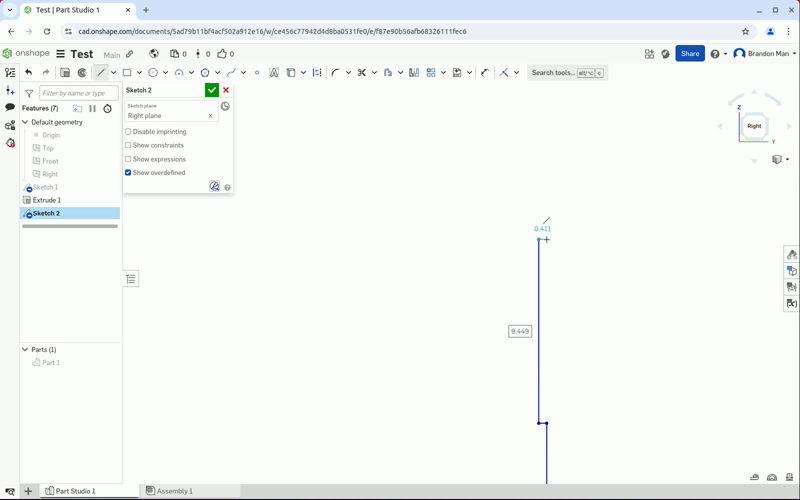
scroll(6)
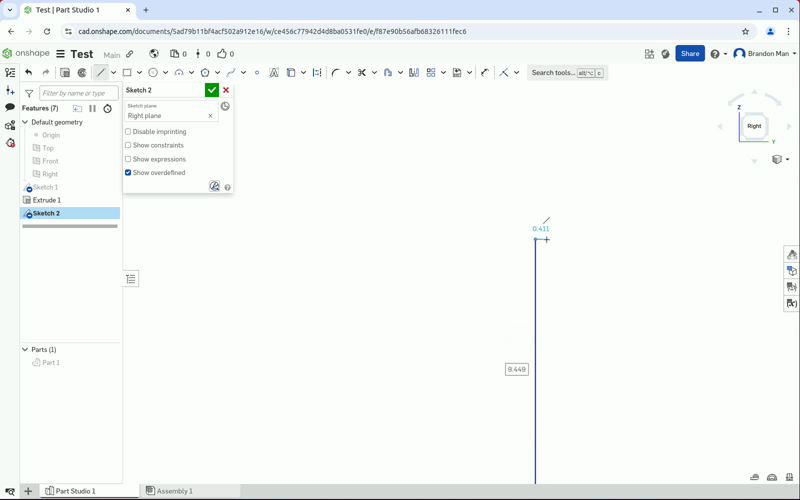
scroll(6)
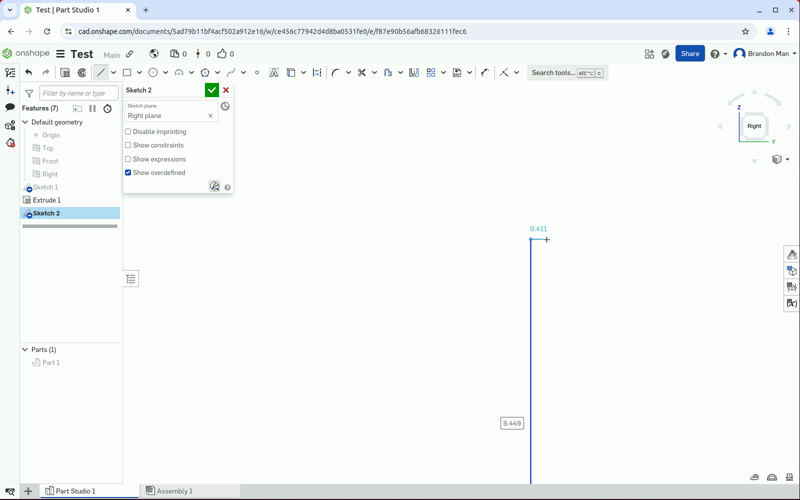
scroll(6)
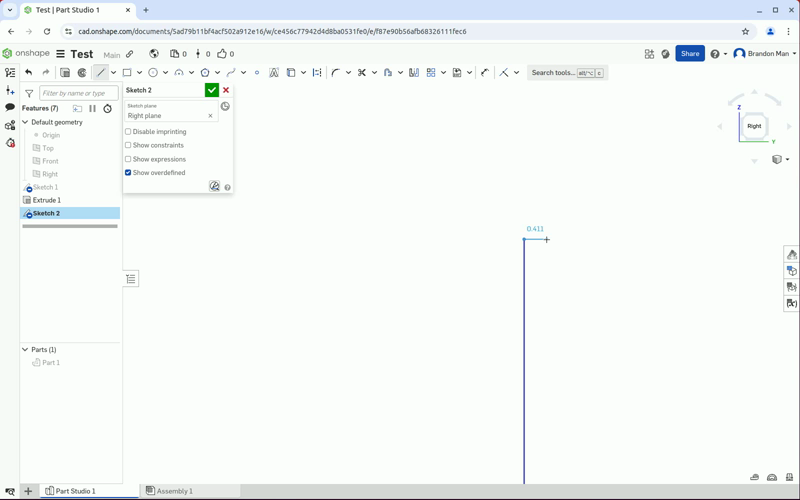
click(546, 239)
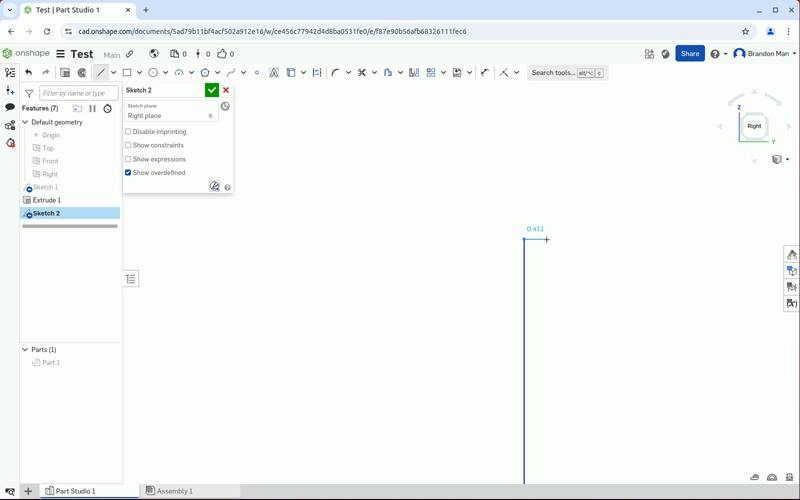
scroll(-6)
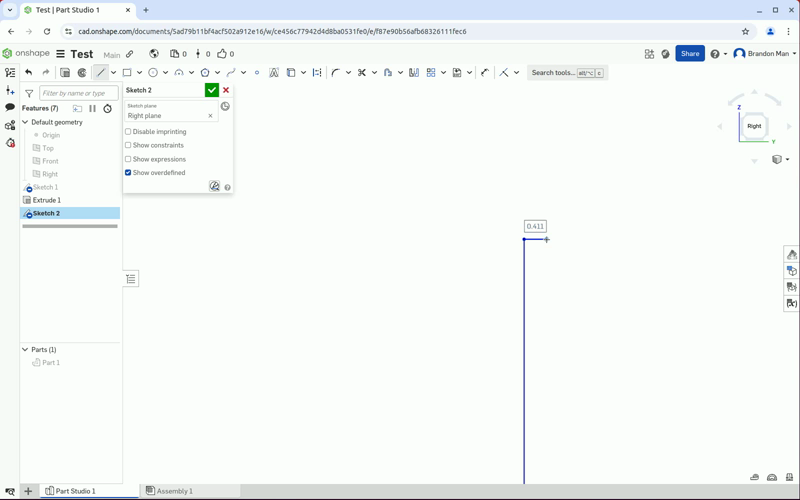
scroll(-6)
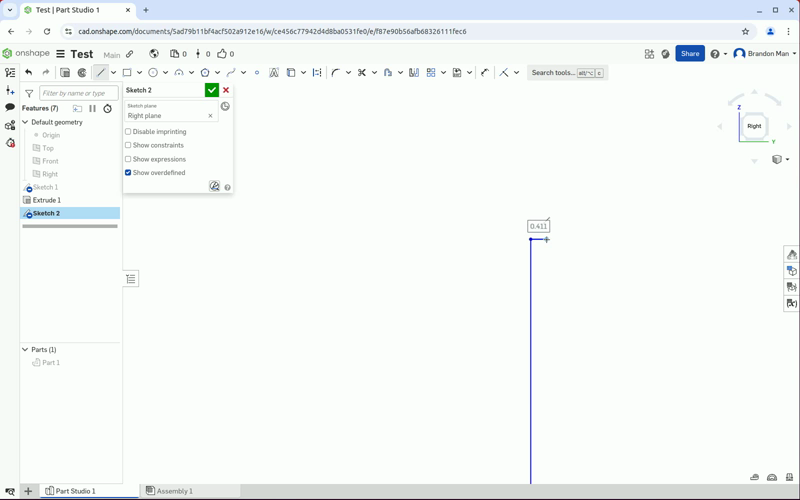
scroll(-6)
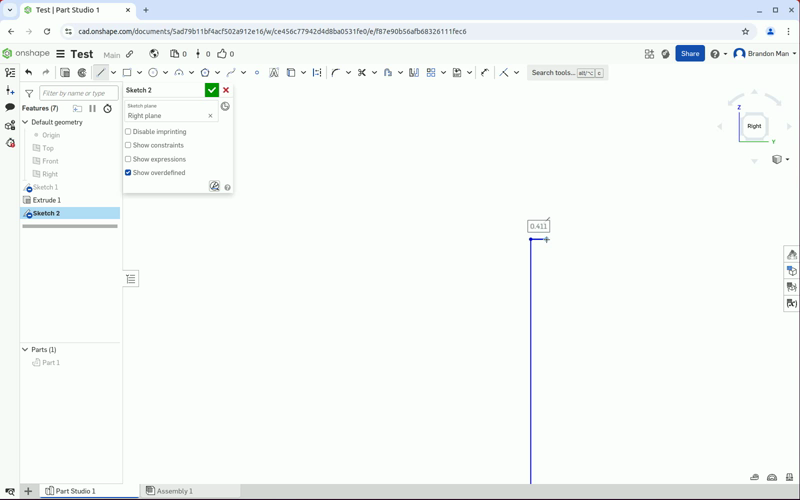
scroll(-6)
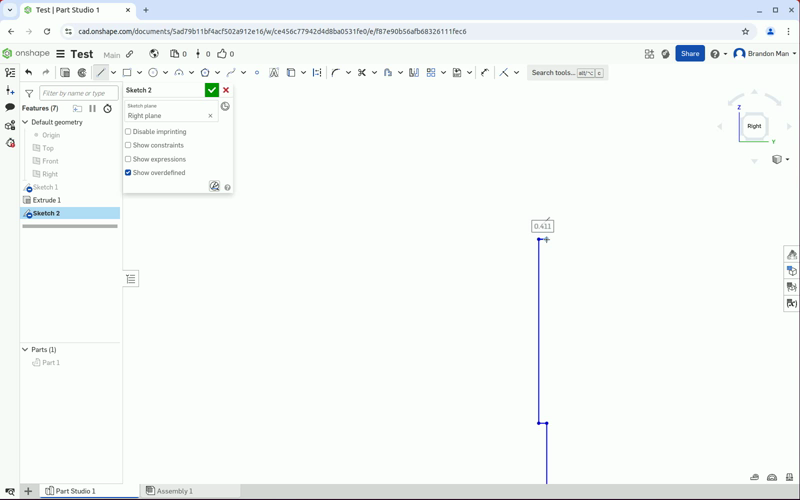
scroll(-6)
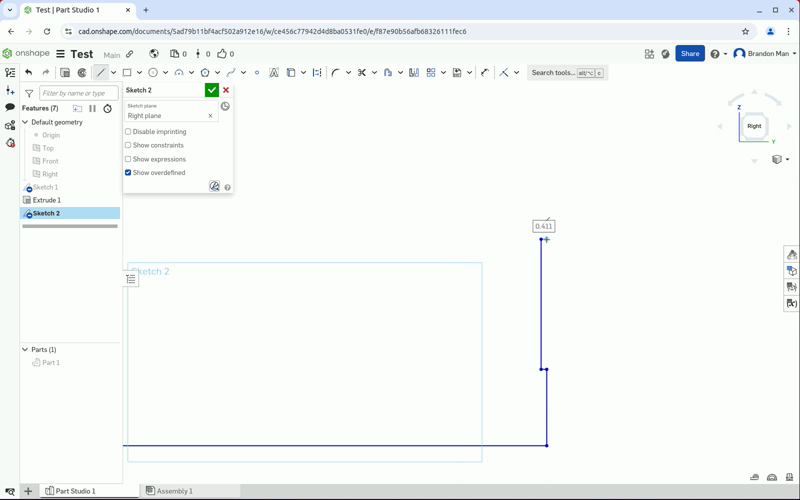
scroll(-6)
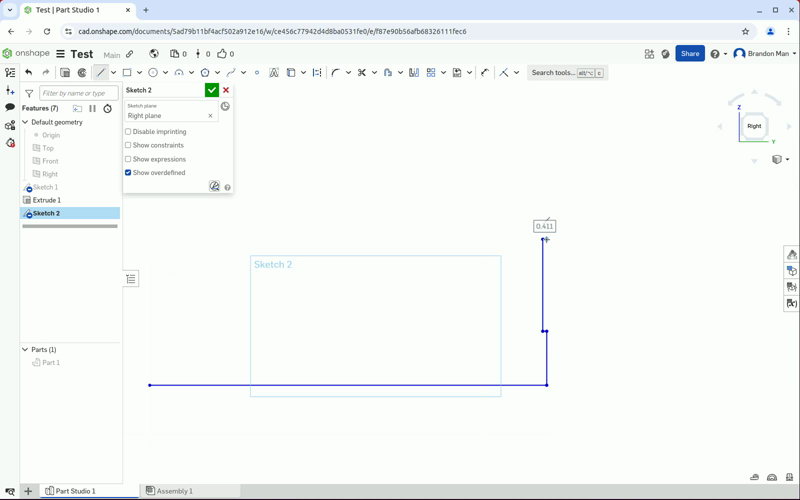
scroll(-6)
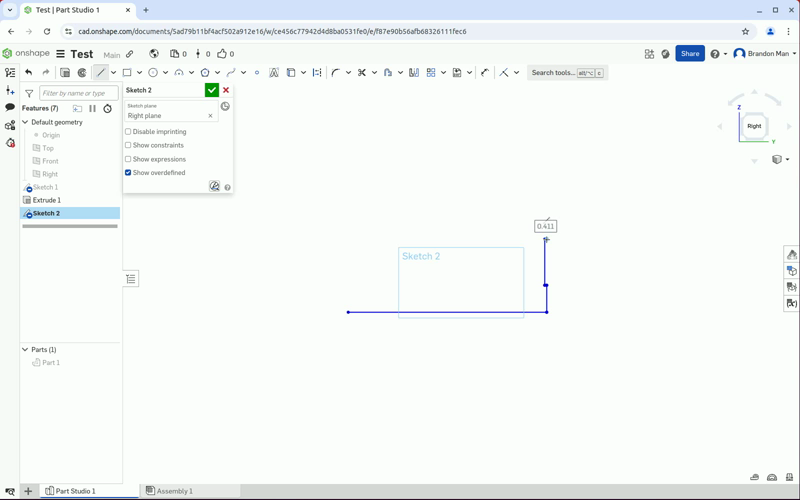
key_up(shift)
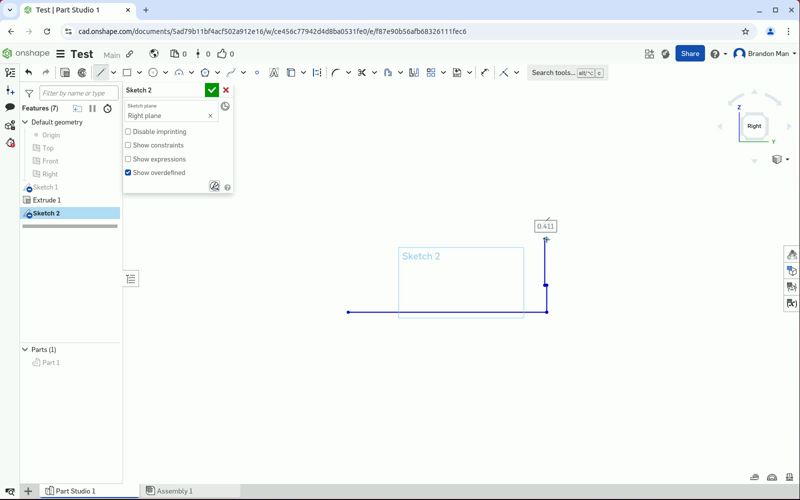
key_down(shift)
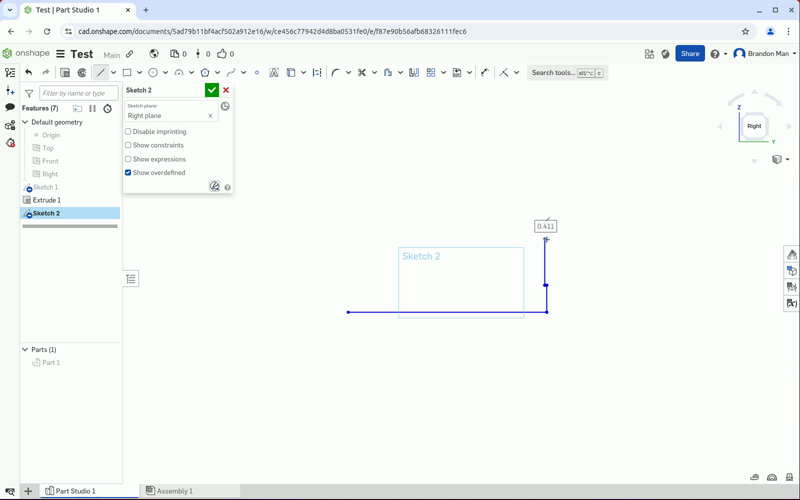
mouse_move(576, 239)
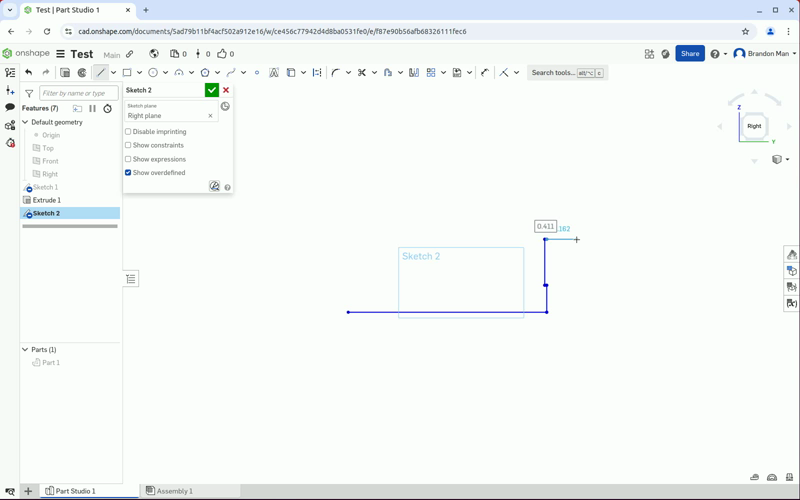
mouse_move(546, 212)
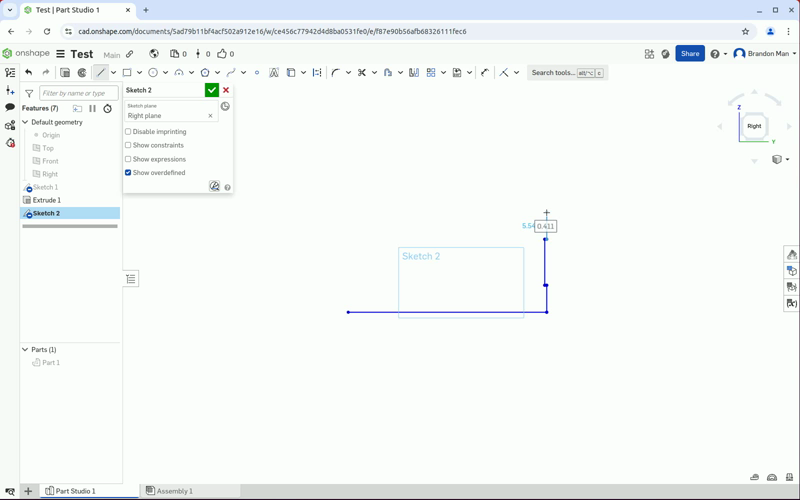
click(546, 212)
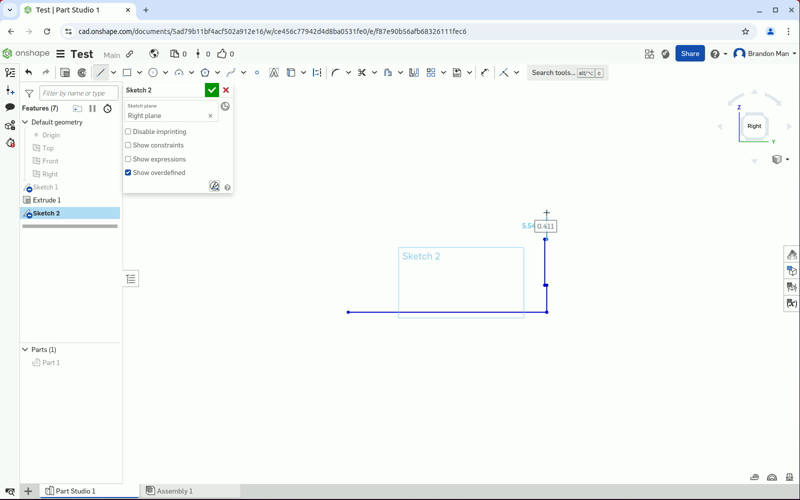
key_up(shift)
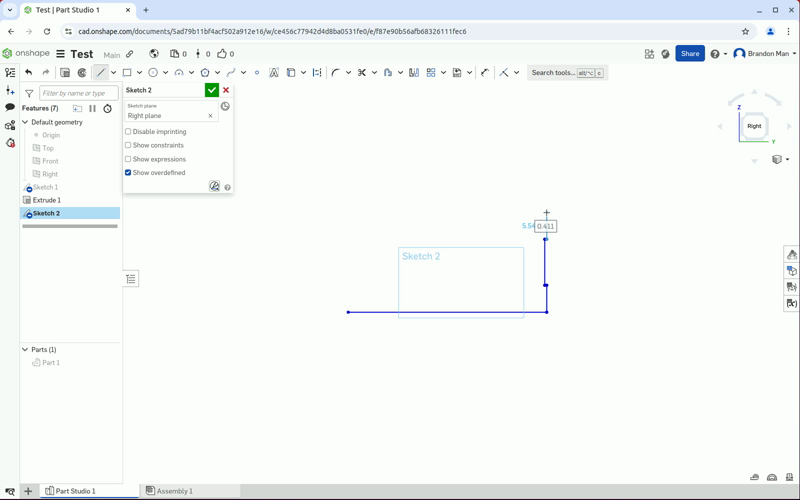
key_down(shift)
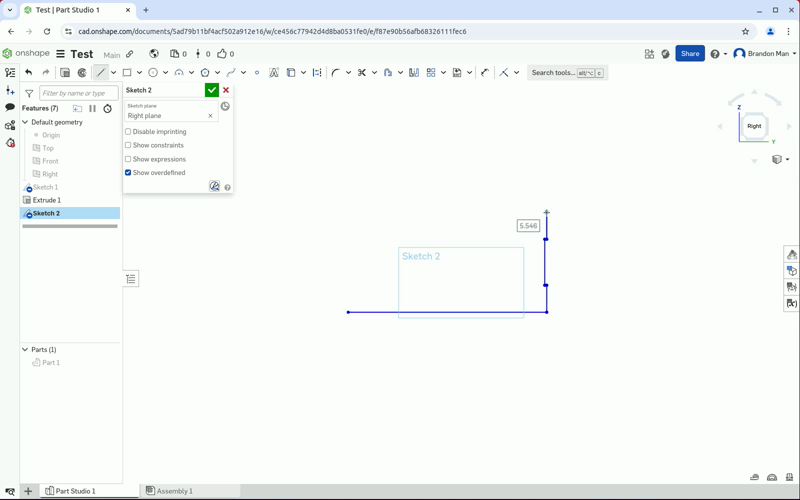
mouse_move(348, 212)
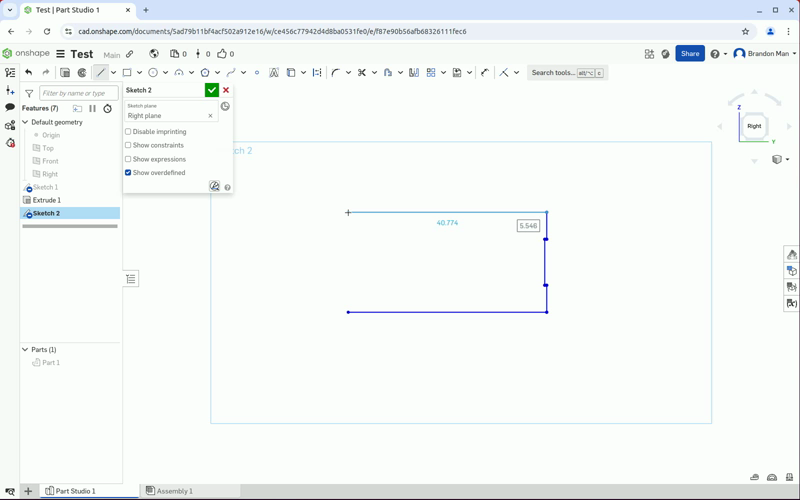
click(348, 212)
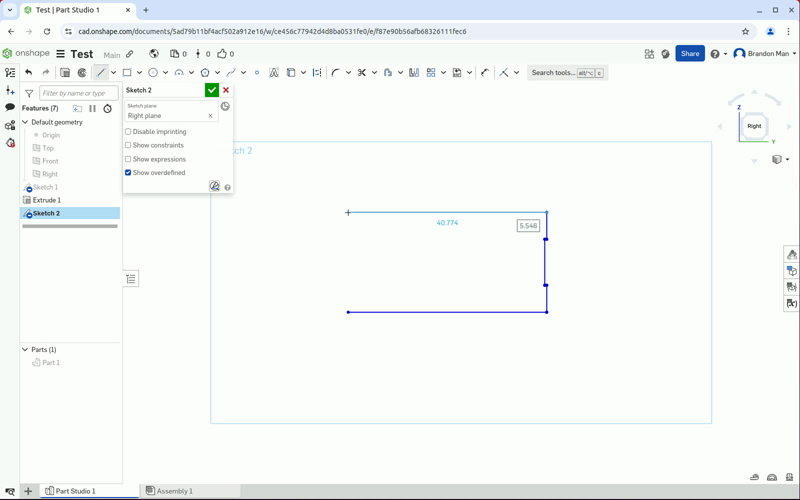
key_up(shift)
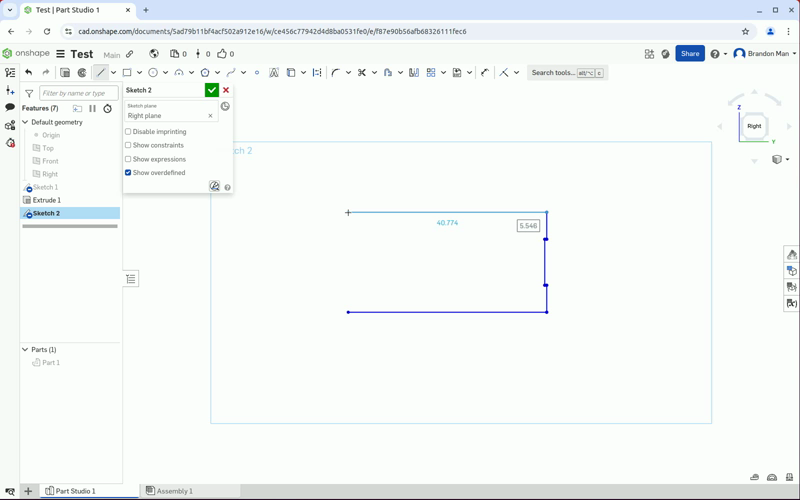
key_down(shift)
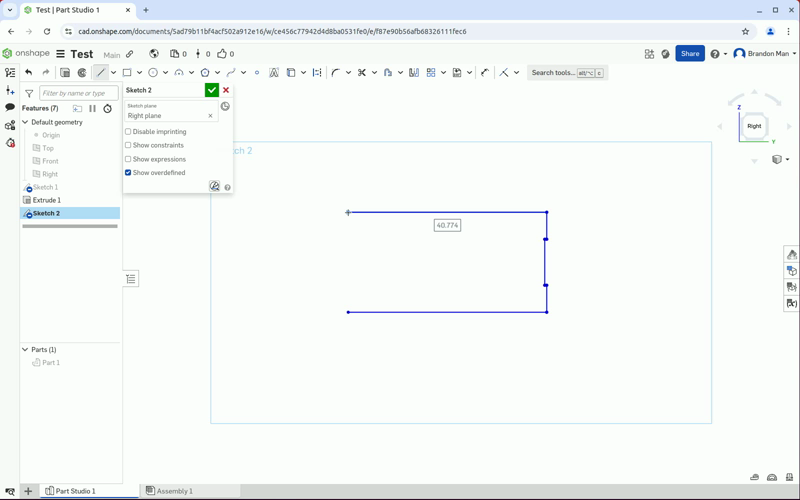
mouse_move(378, 212)
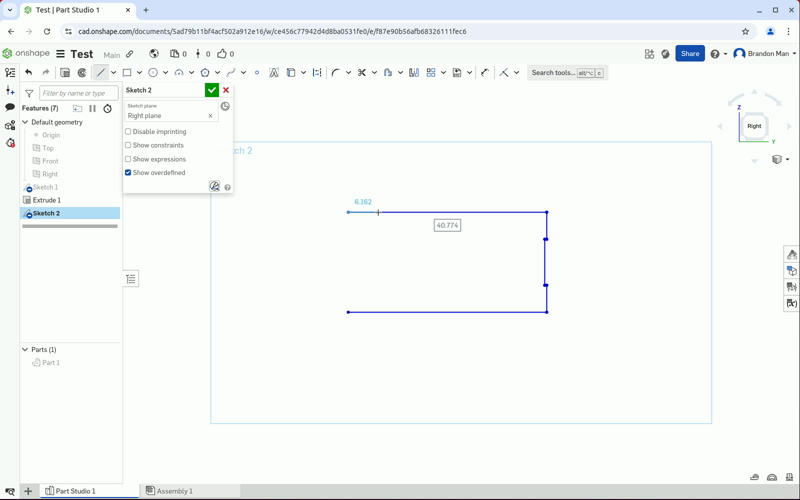
mouse_move(348, 239)
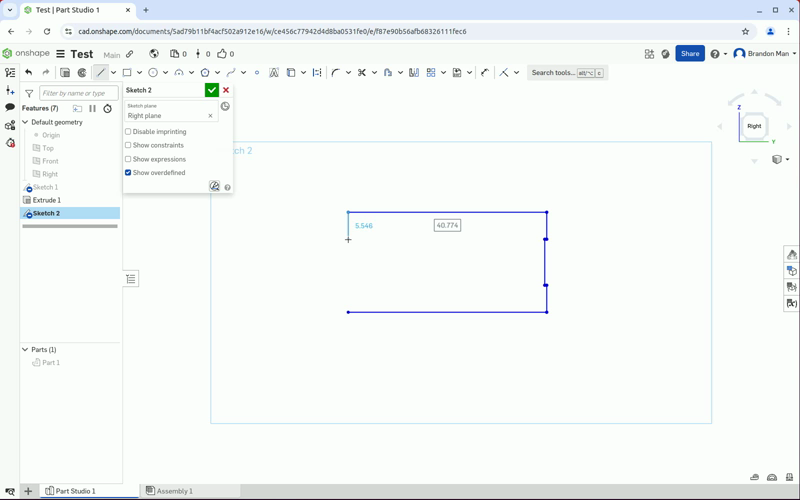
click(348, 239)
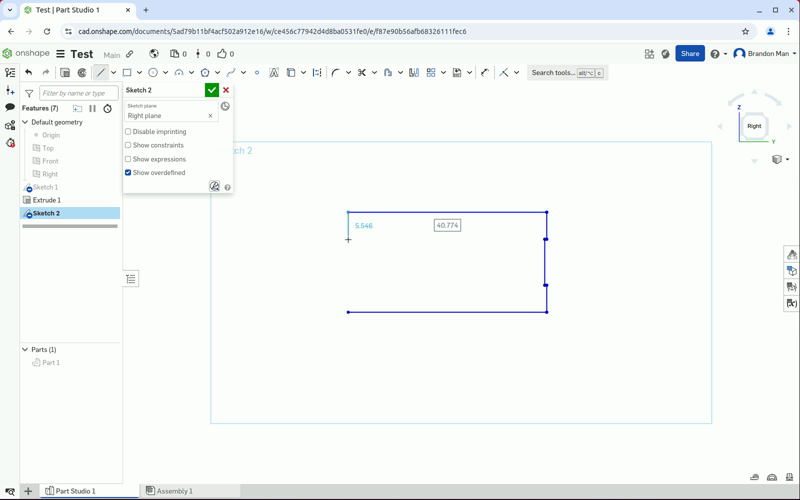
key_up(shift)
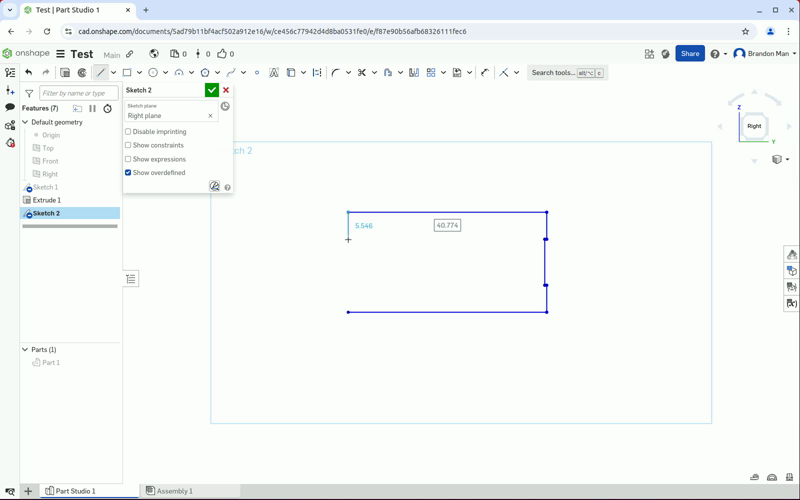
key_down(shift)
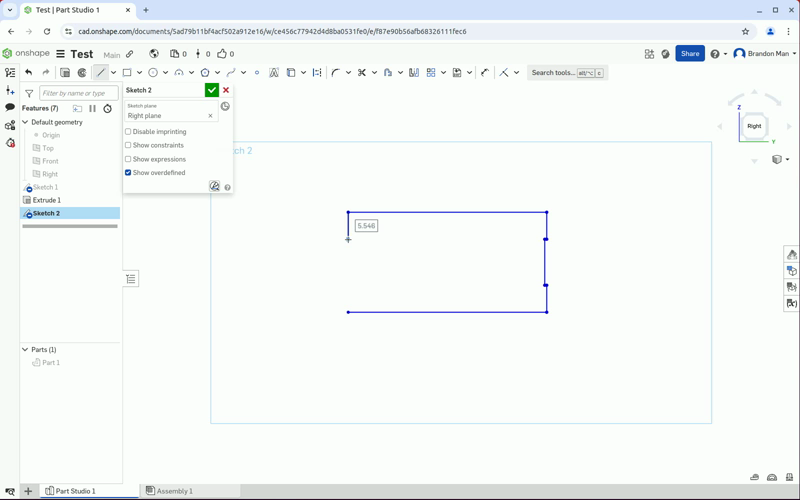
mouse_move(378, 239)
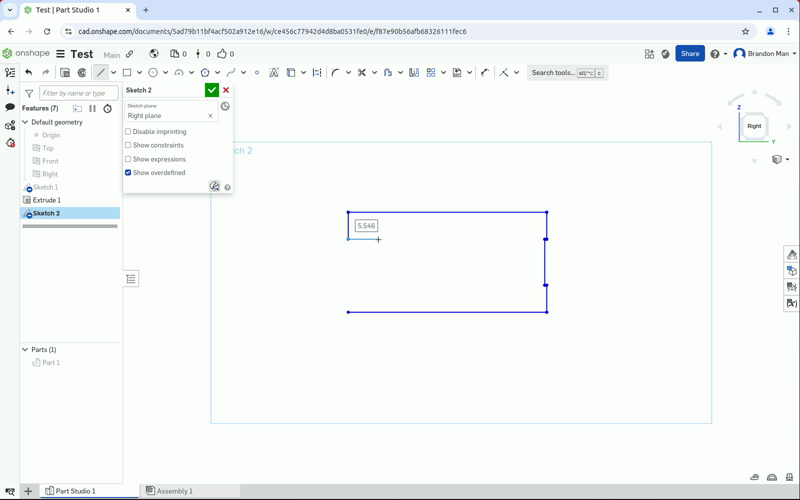
mouse_move(350, 239)
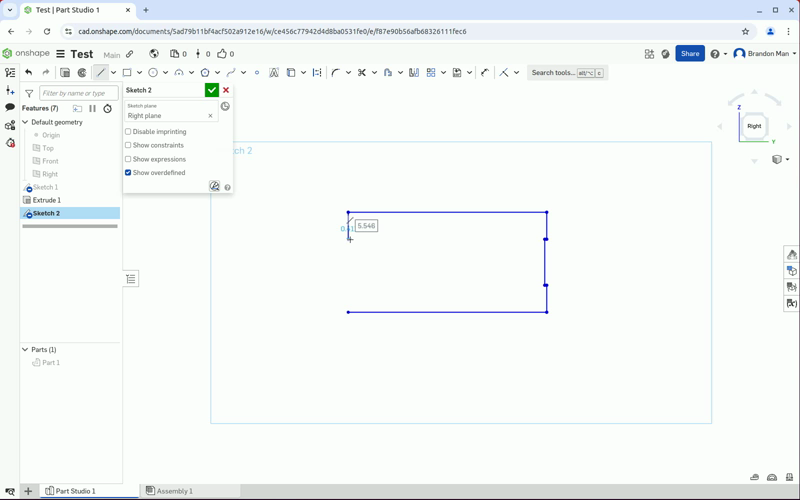
scroll(6)
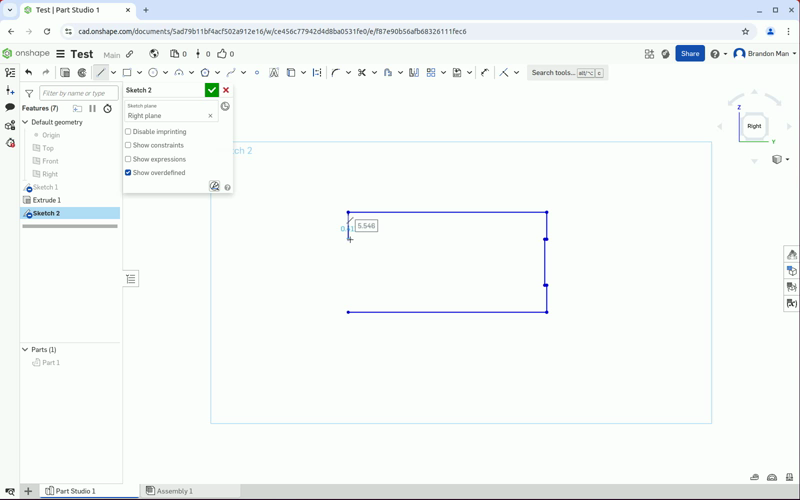
scroll(6)
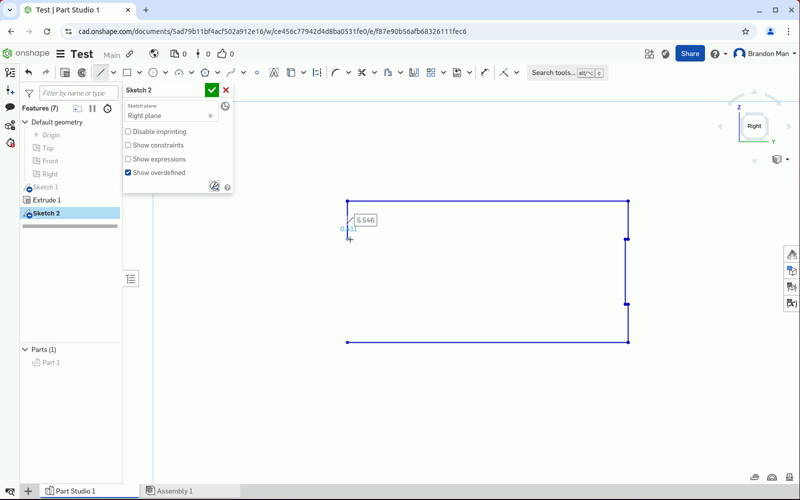
scroll(6)
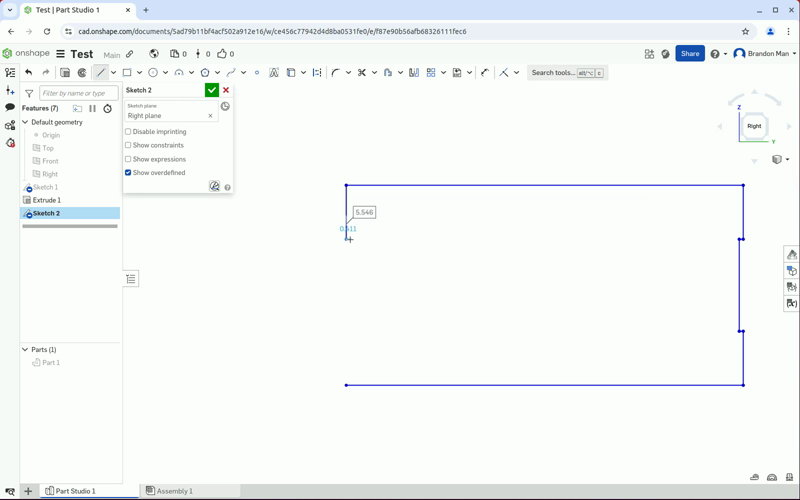
scroll(6)
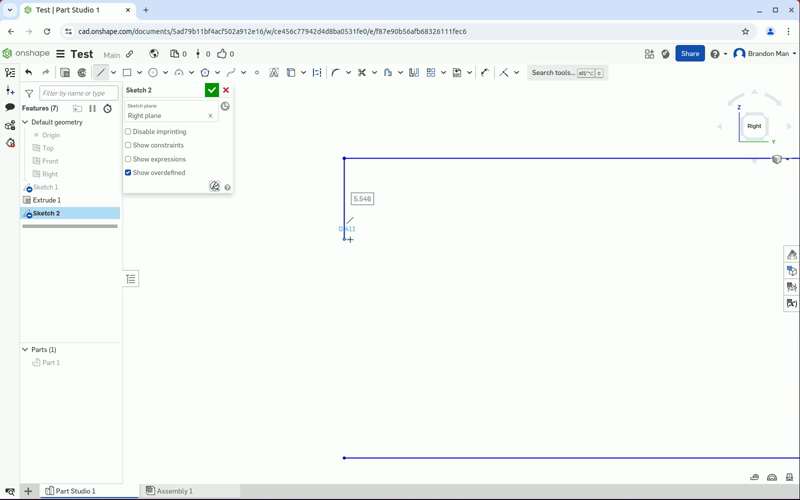
scroll(6)
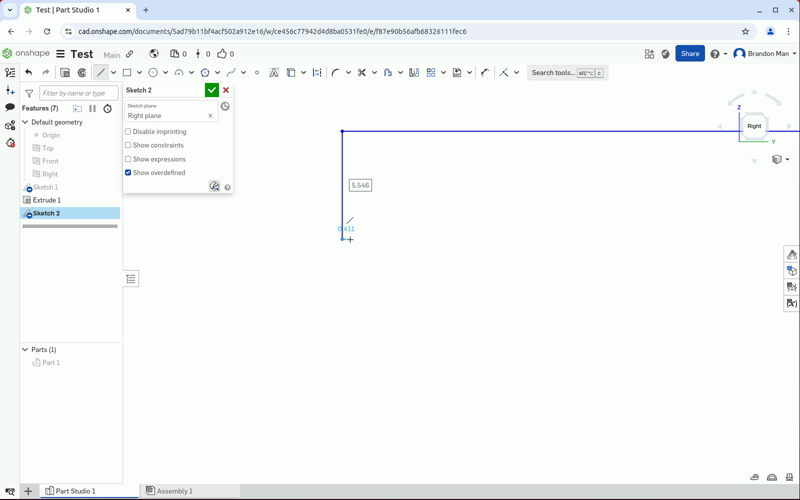
scroll(6)
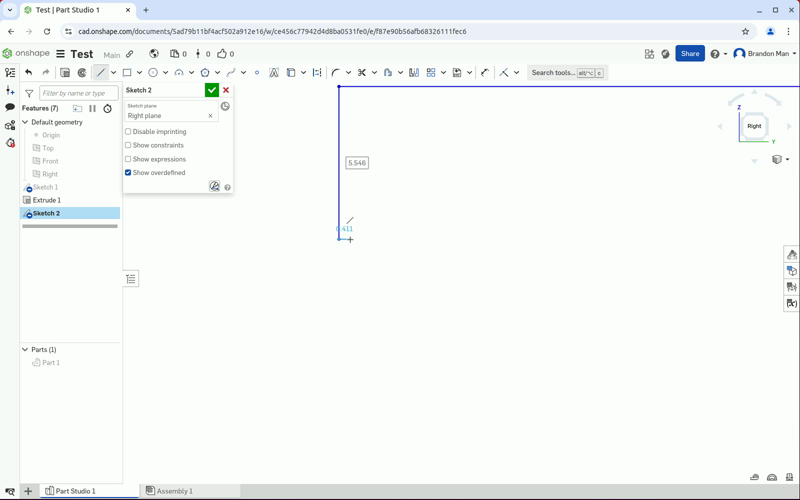
scroll(6)
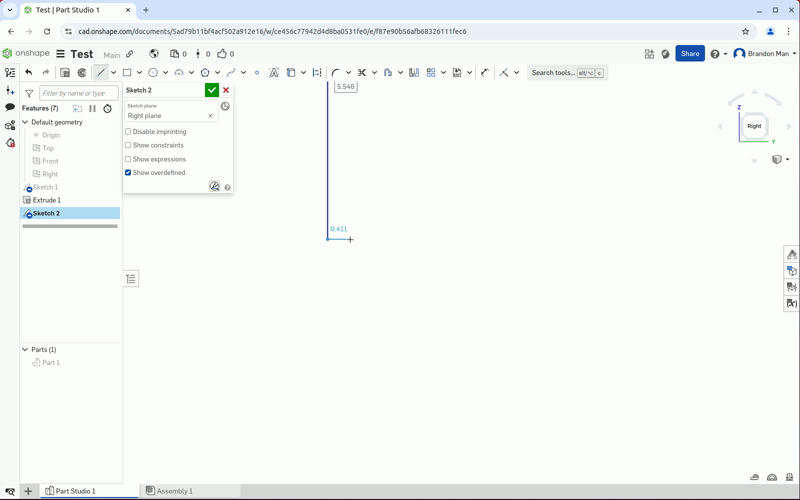
click(350, 239)
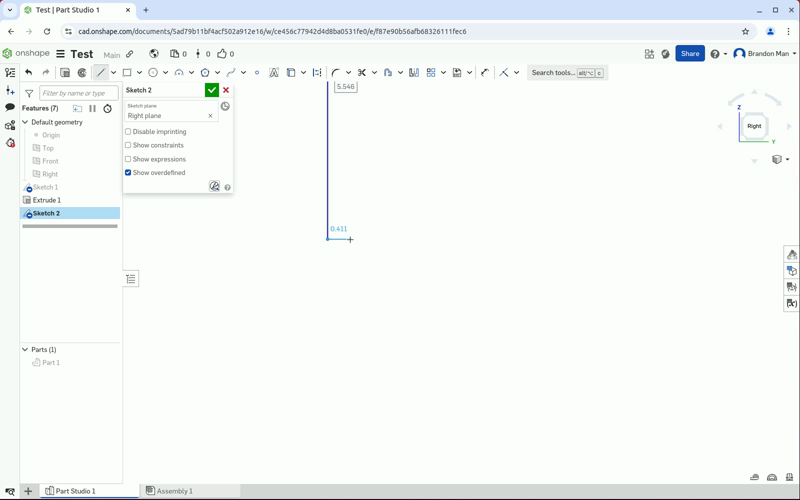
scroll(-6)
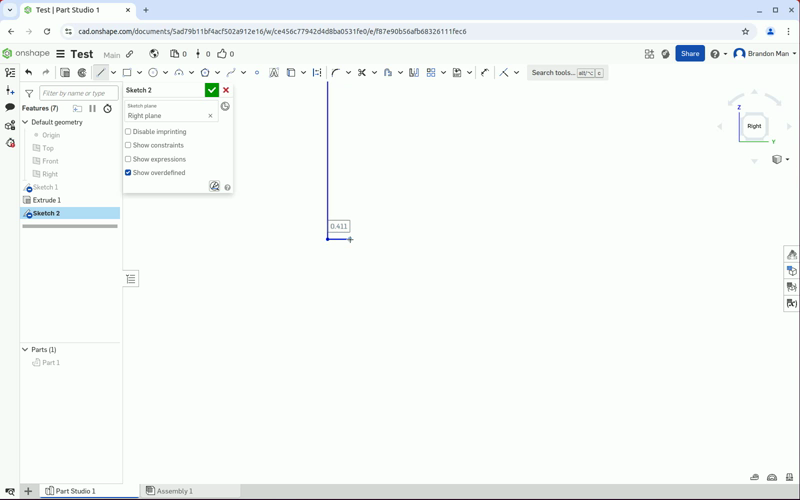
scroll(-6)
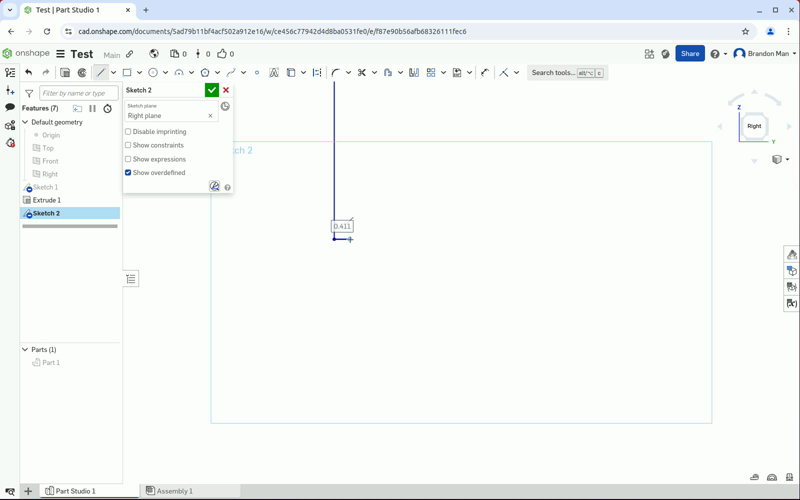
scroll(-6)
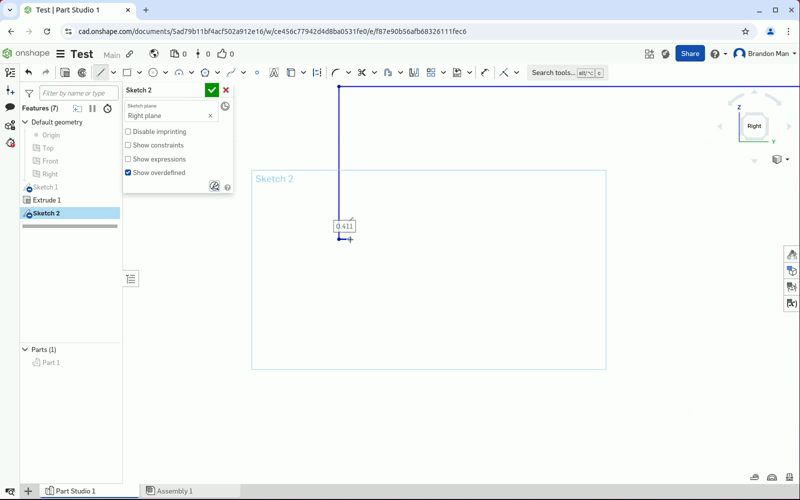
scroll(-6)
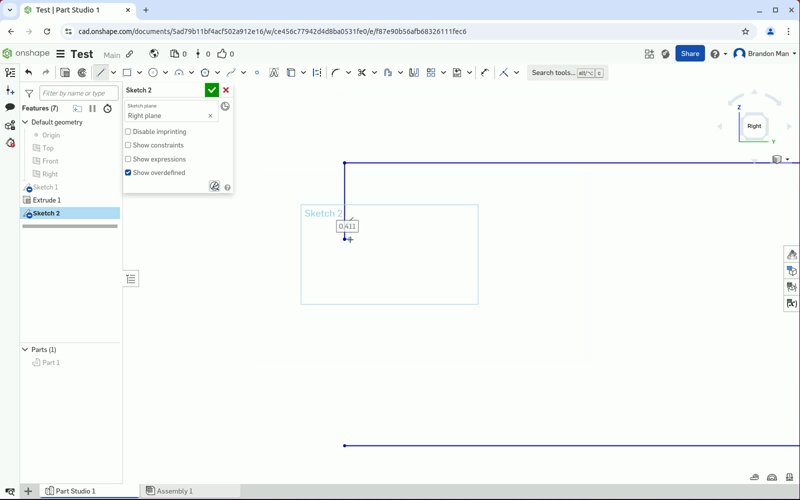
scroll(-6)
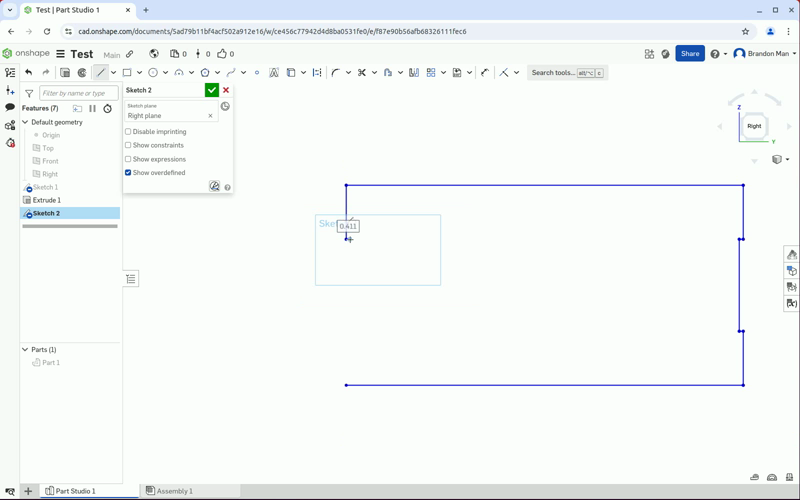
scroll(-6)
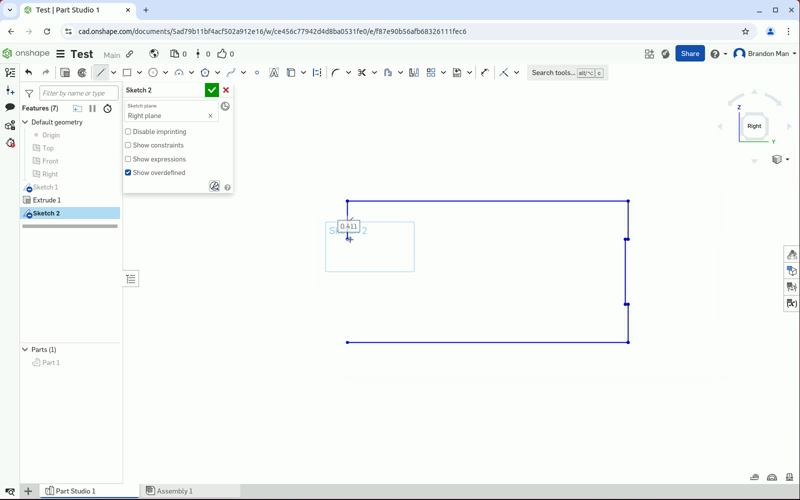
scroll(-6)
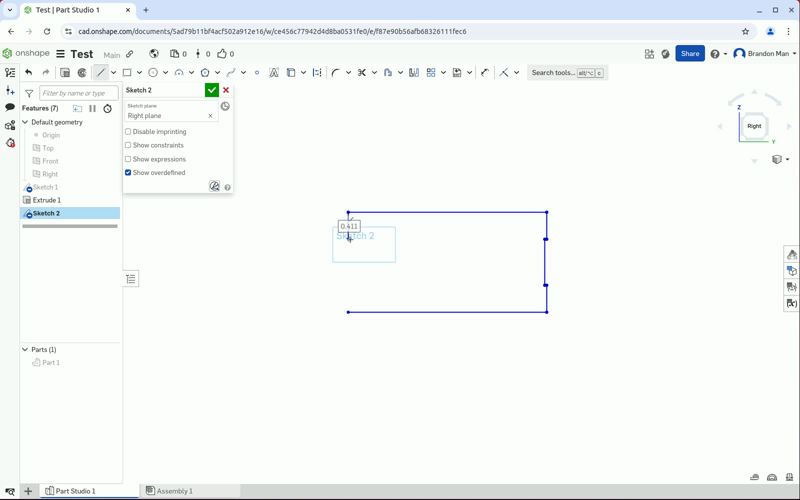
key_up(shift)
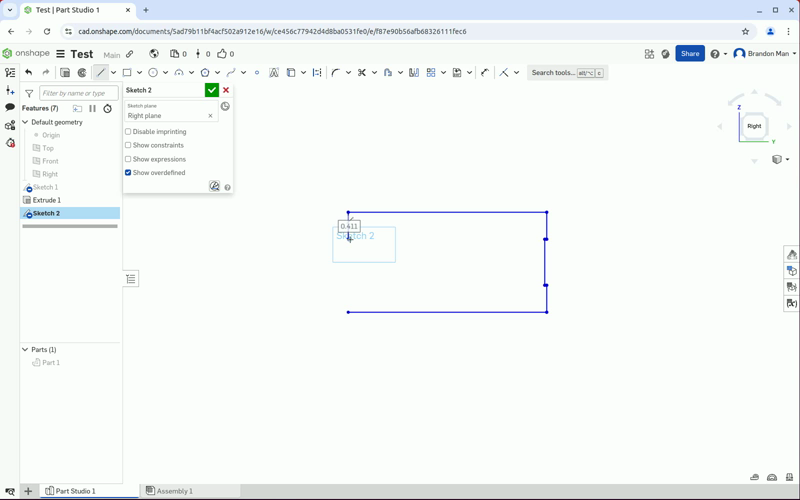
key_down(shift)
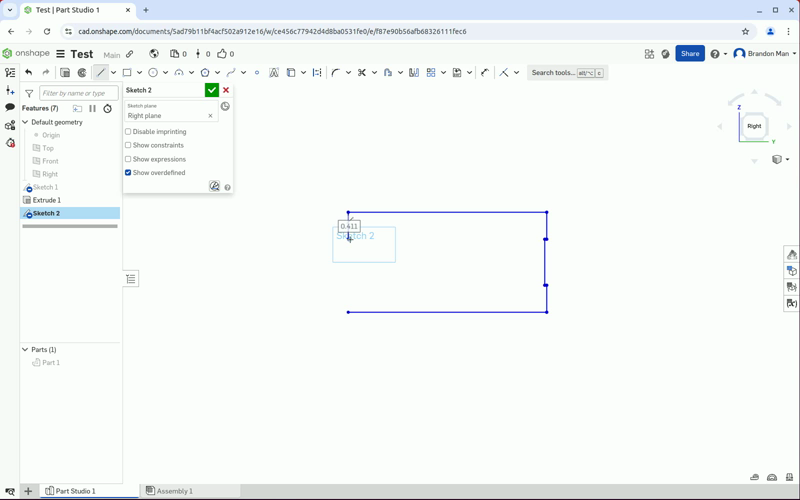
mouse_move(380, 239)
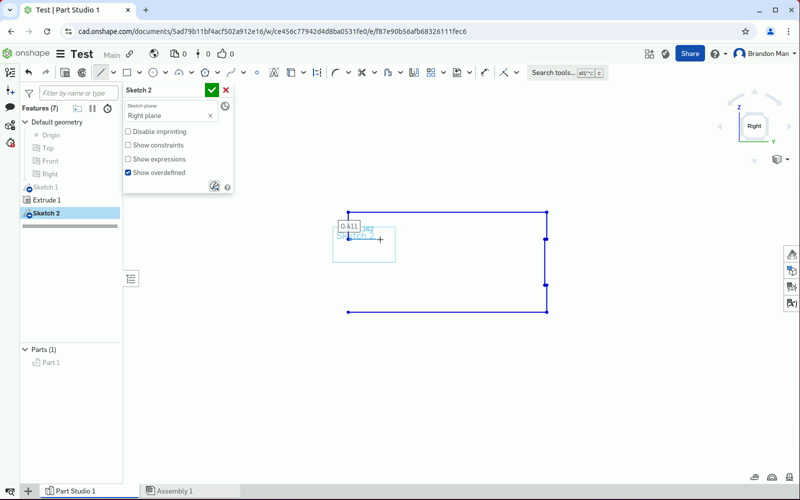
mouse_move(350, 285)
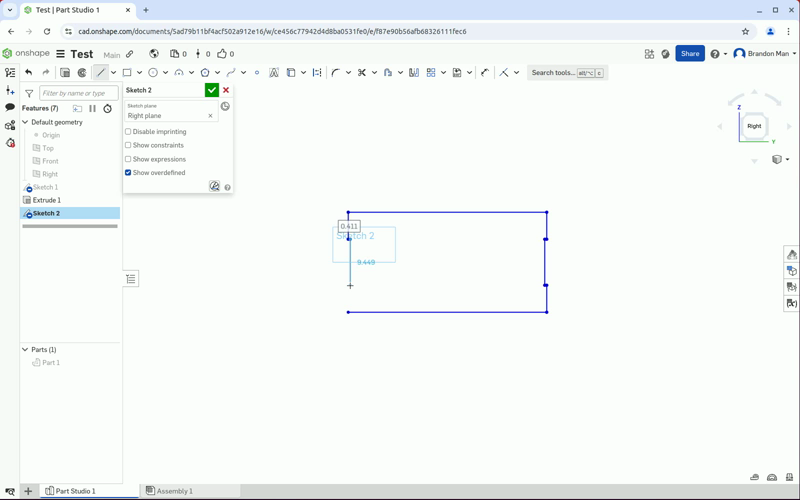
click(350, 285)
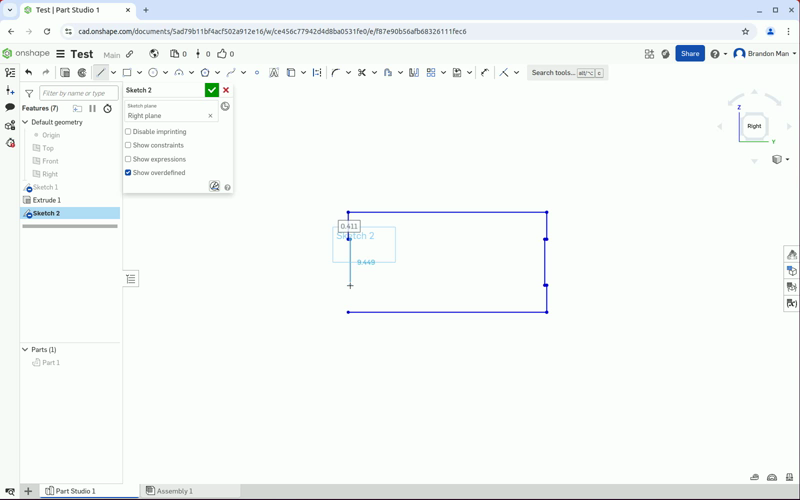
key_up(shift)
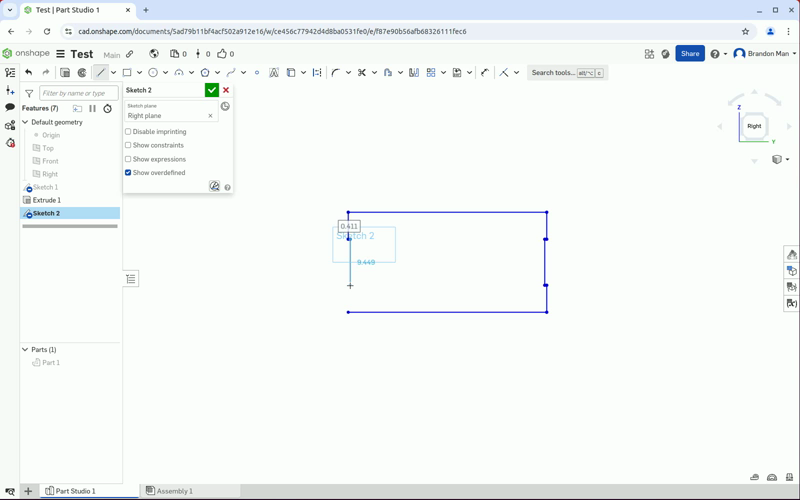
key_down(shift)
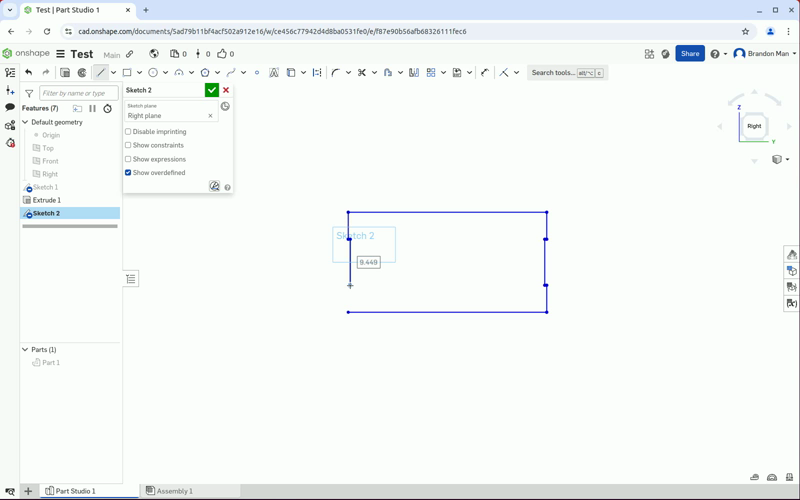
mouse_move(380, 285)
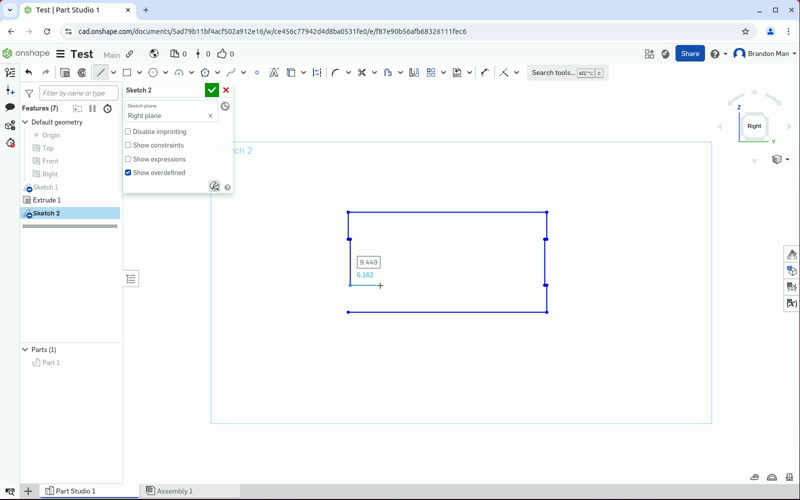
mouse_move(348, 285)
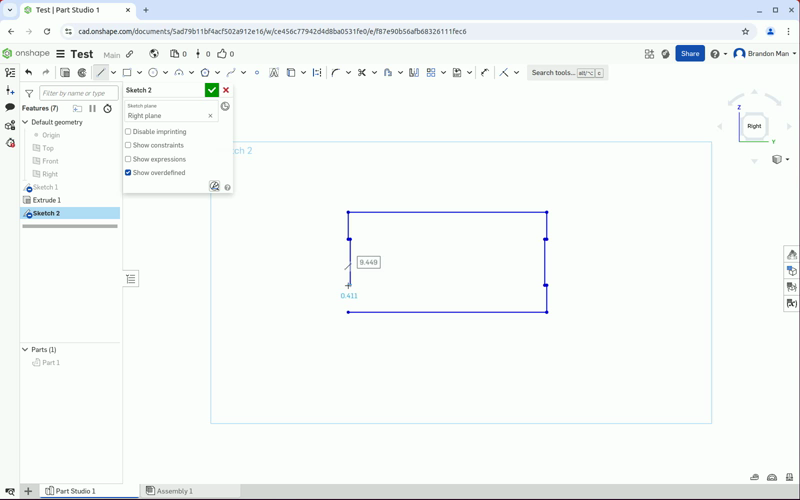
scroll(6)
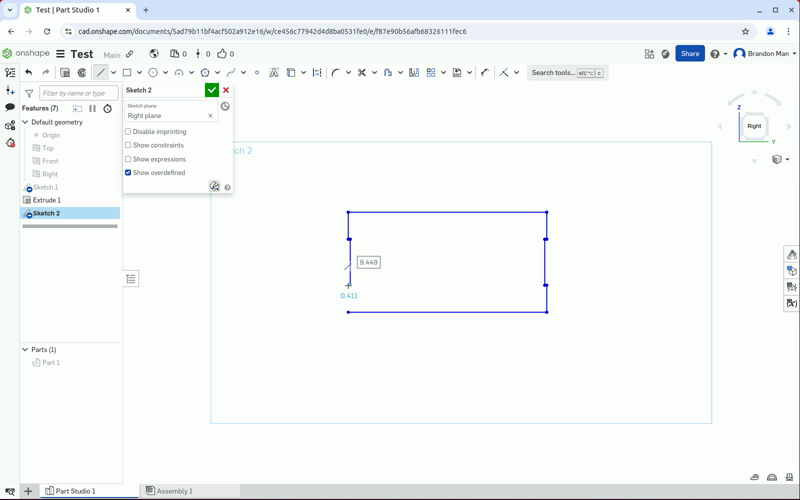
scroll(6)
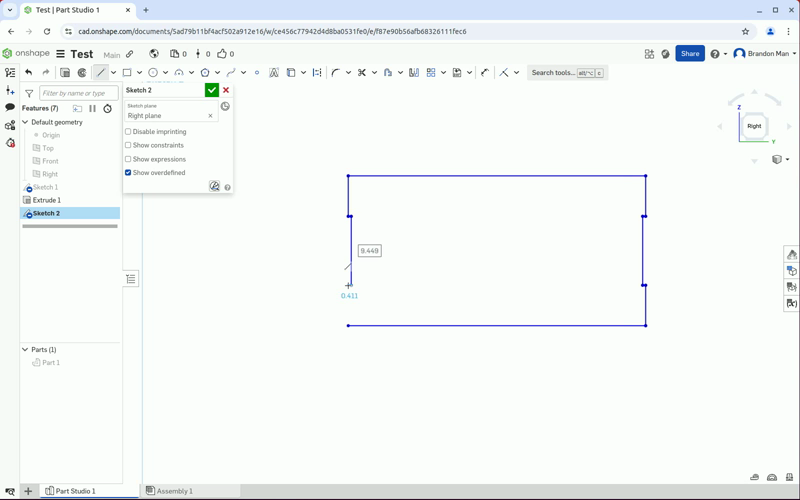
scroll(6)
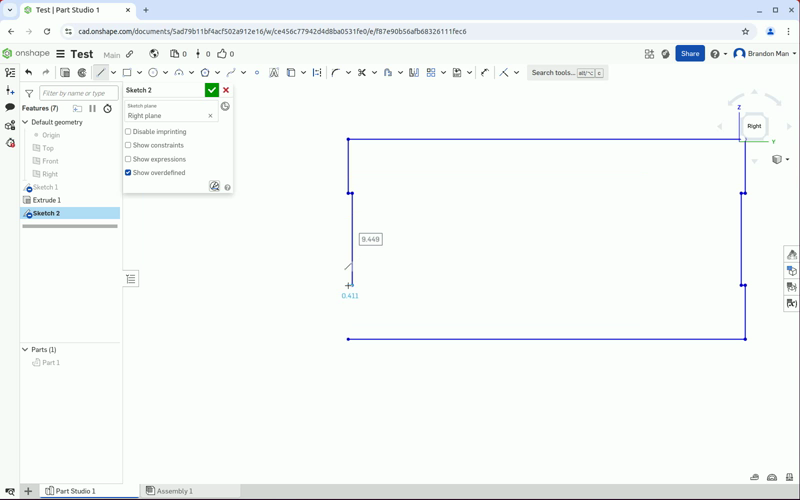
scroll(6)
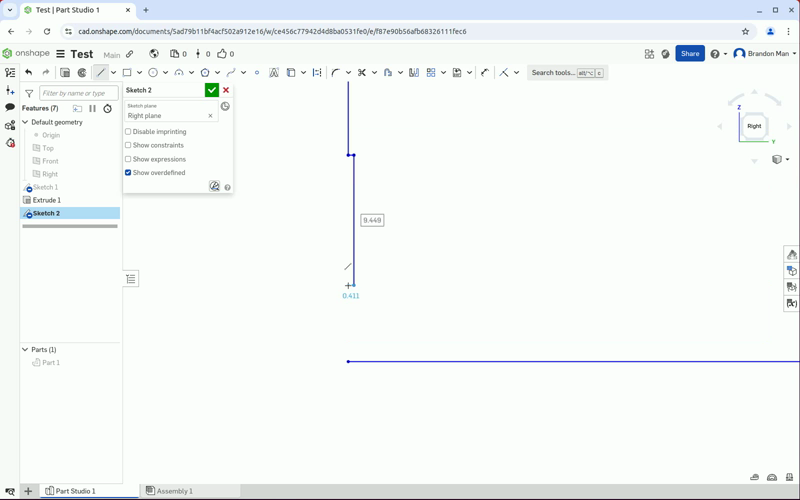
scroll(6)
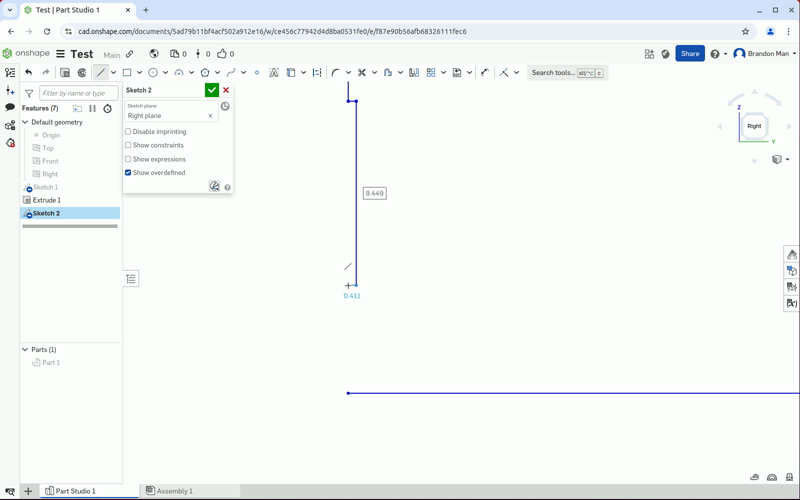
scroll(6)
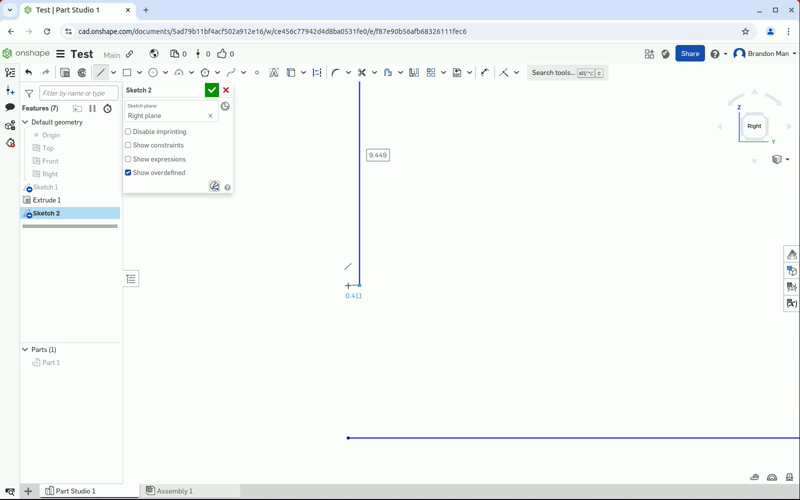
scroll(6)
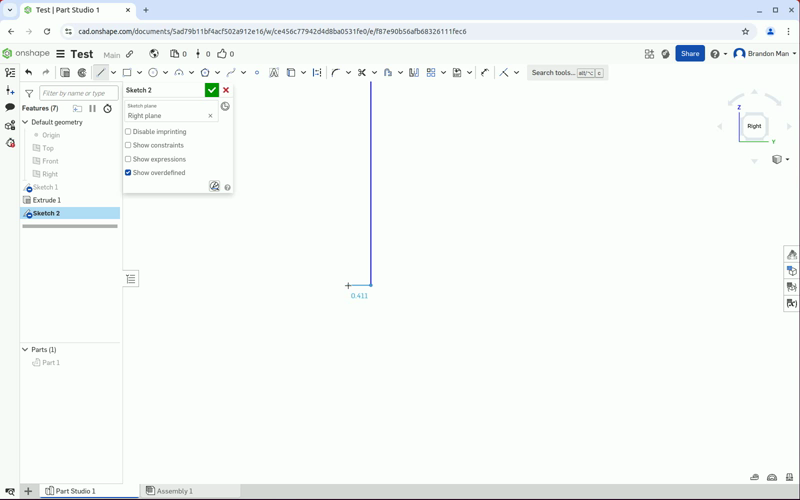
click(348, 285)
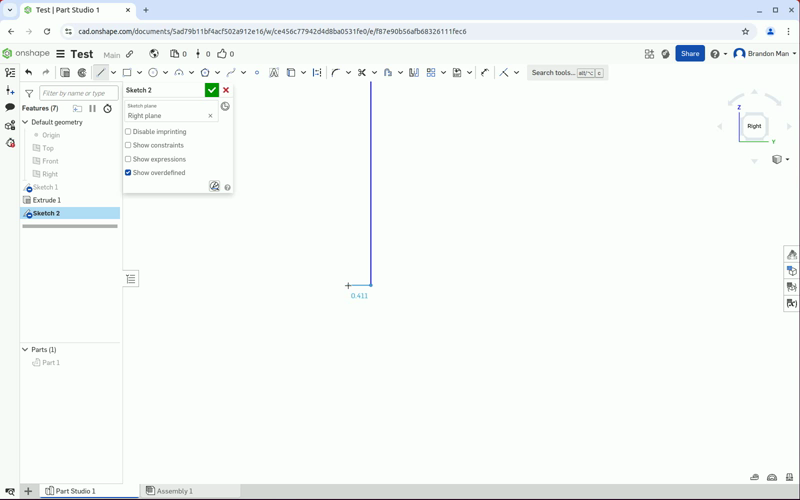
scroll(-6)
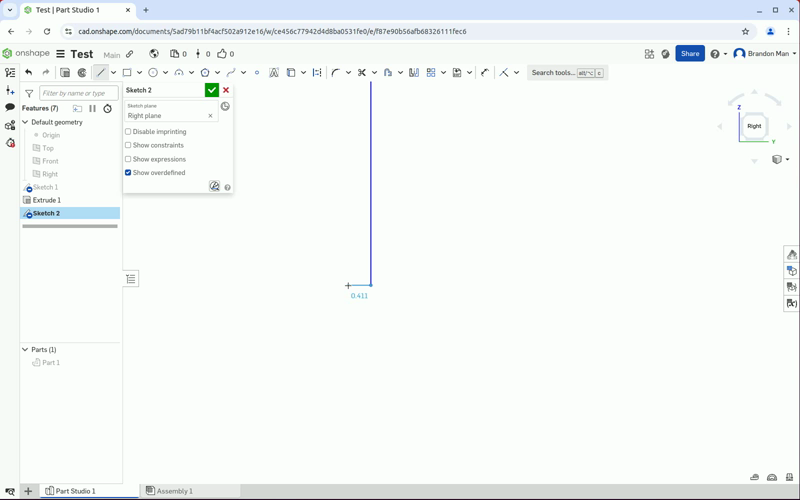
scroll(-6)
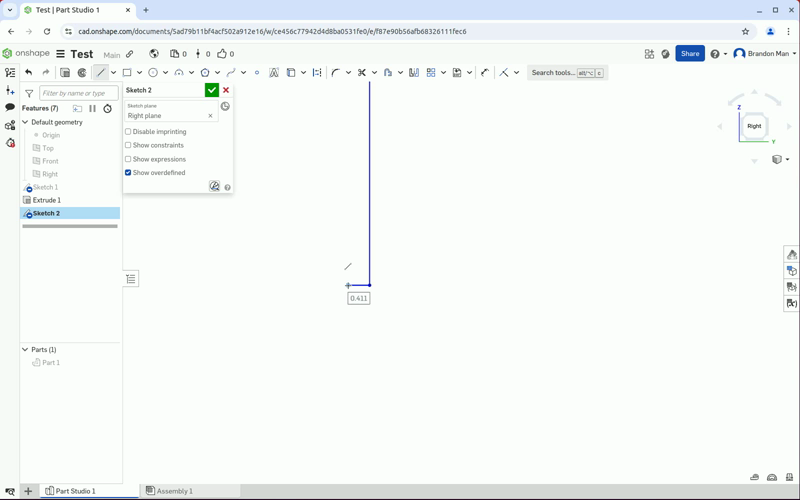
scroll(-6)
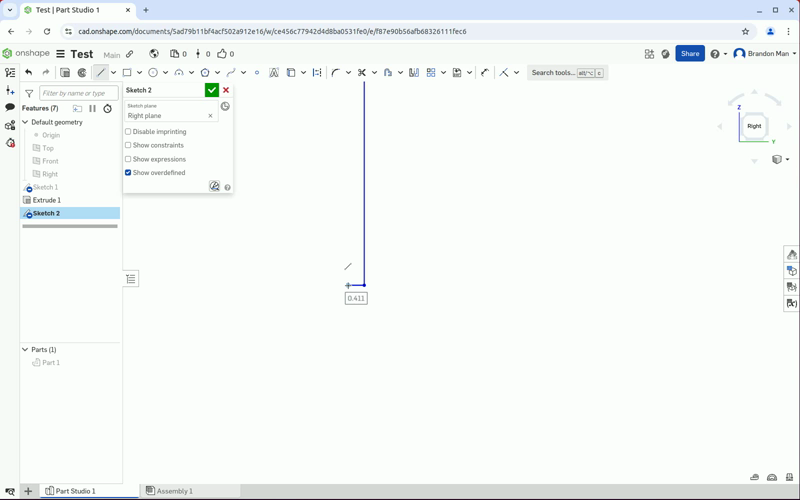
scroll(-6)
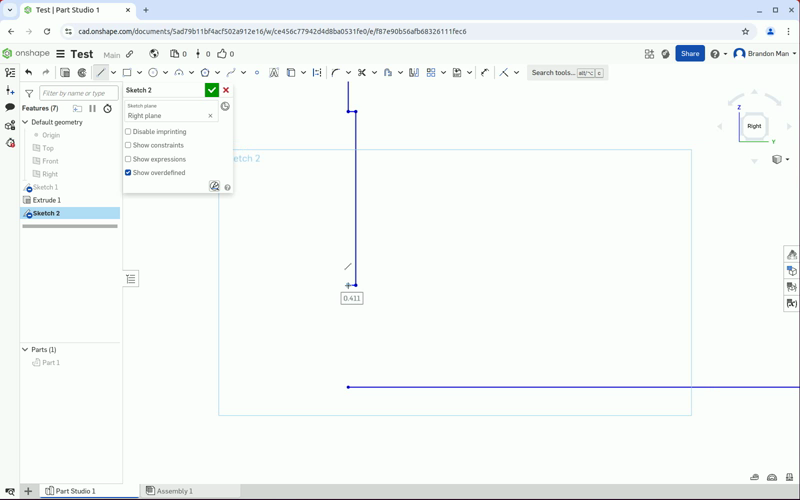
scroll(-6)
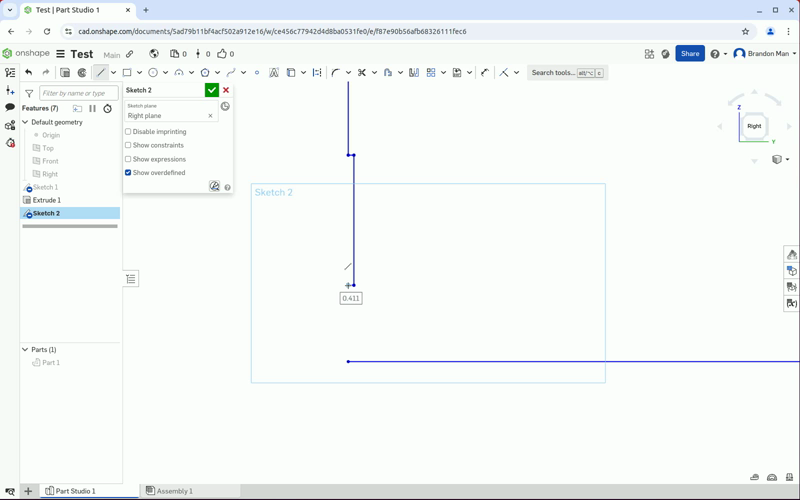
scroll(-6)
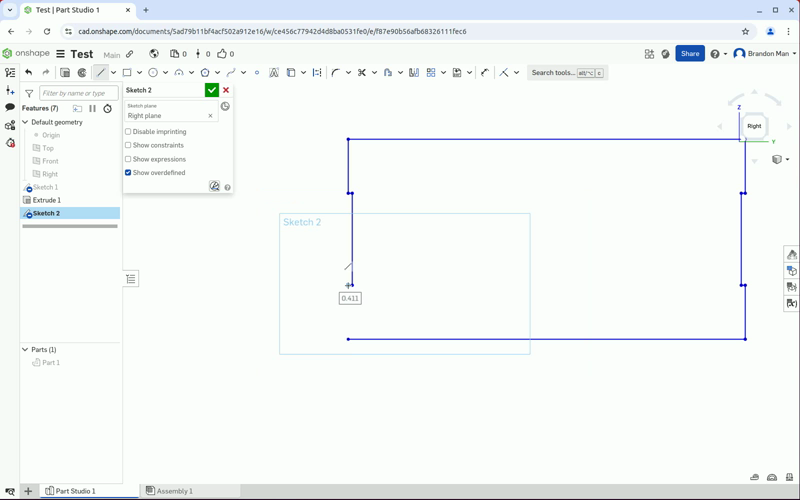
scroll(-6)
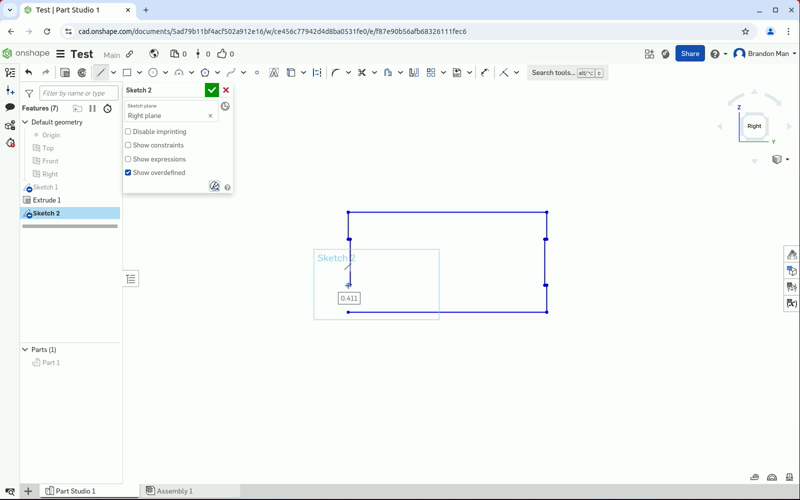
key_up(shift)
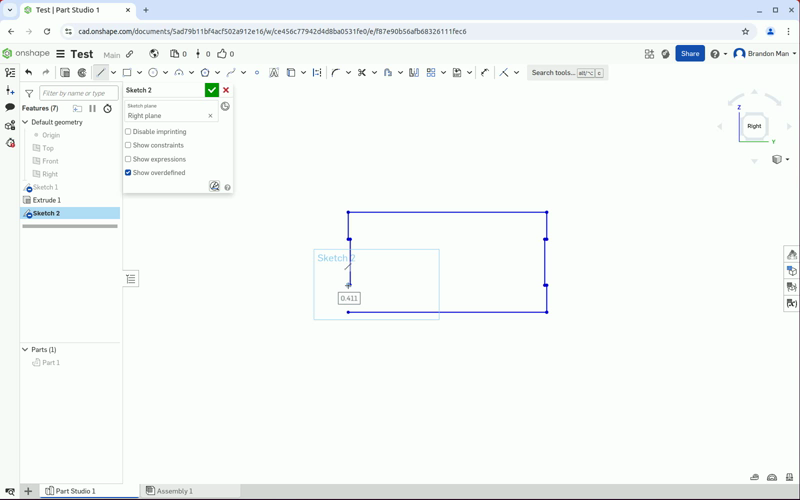
mouse_move(378, 285)
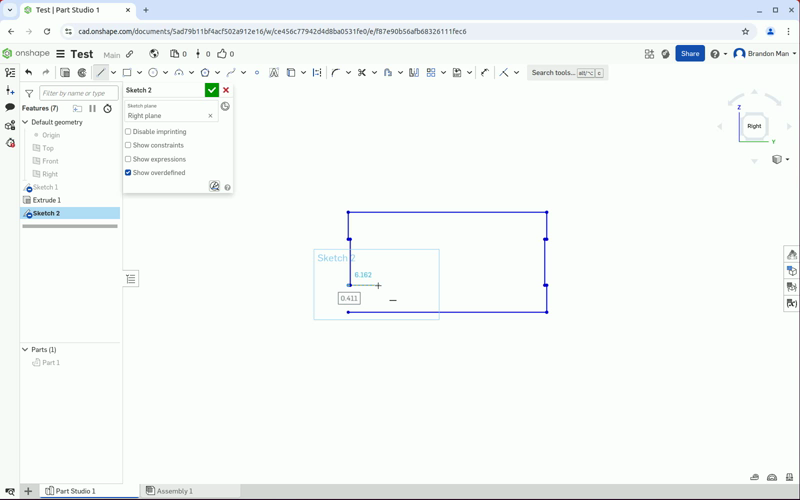
key_down(shift)
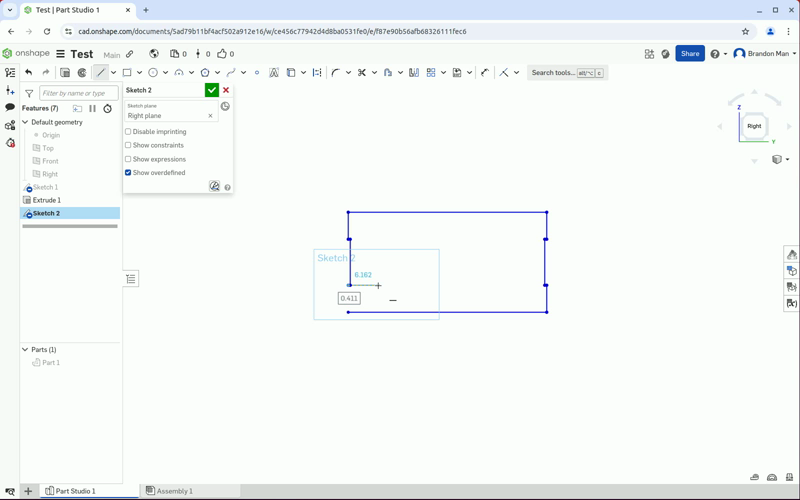
mouse_move(348, 312)
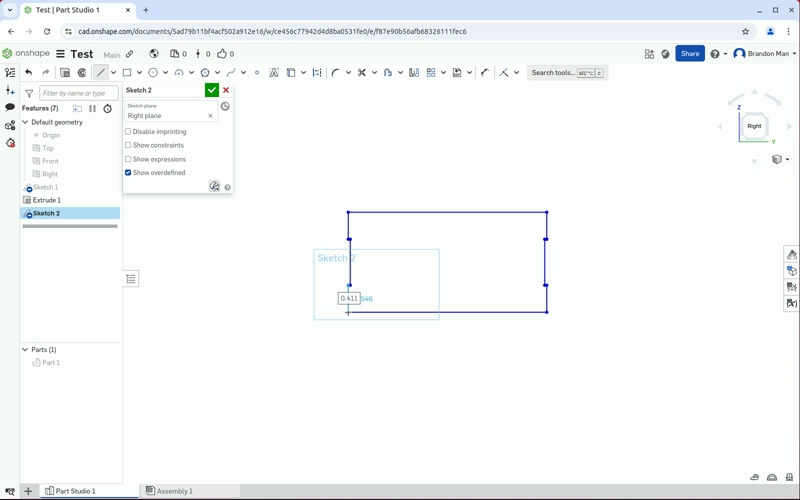
key_up(shift)
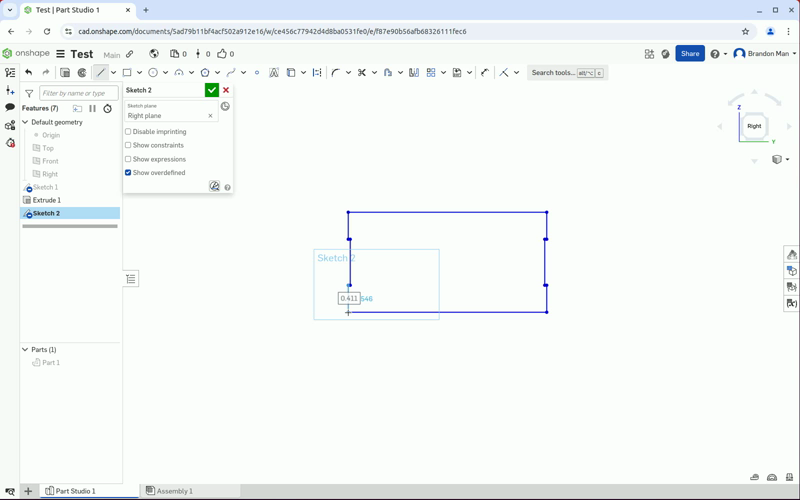
click(348, 312)
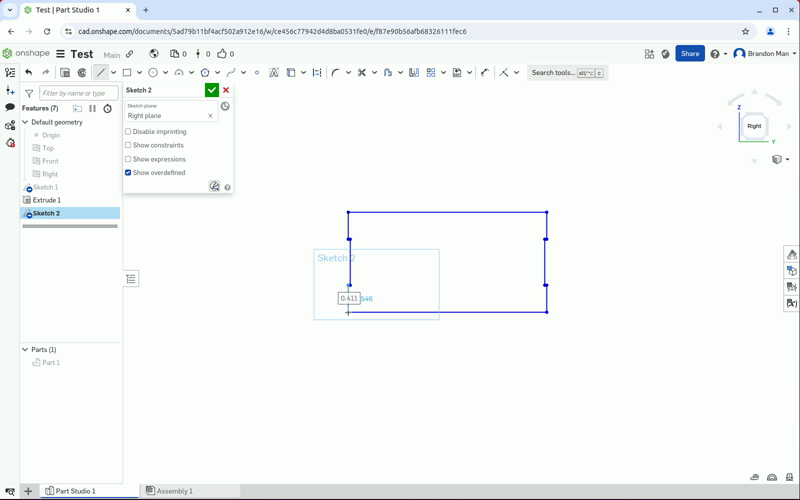
key(esc)
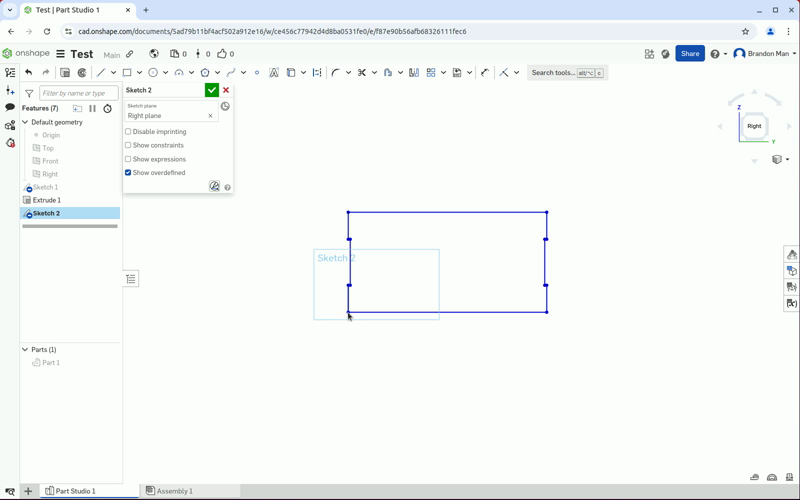
mouse_move(513, 228)
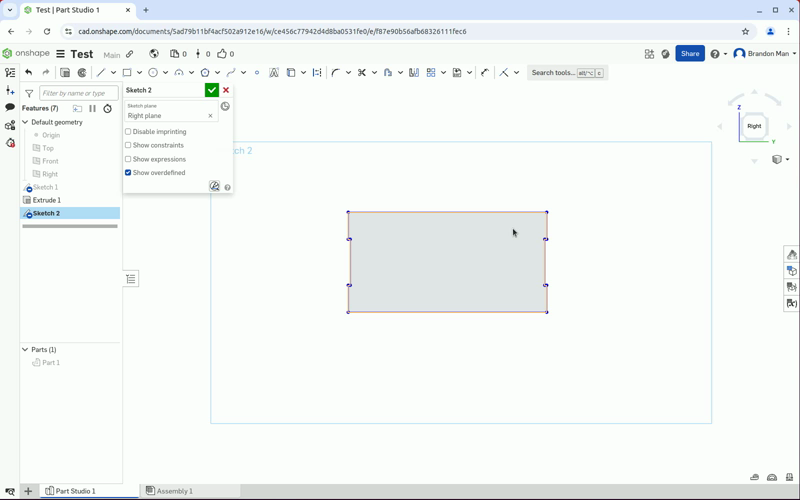
click(513, 228)
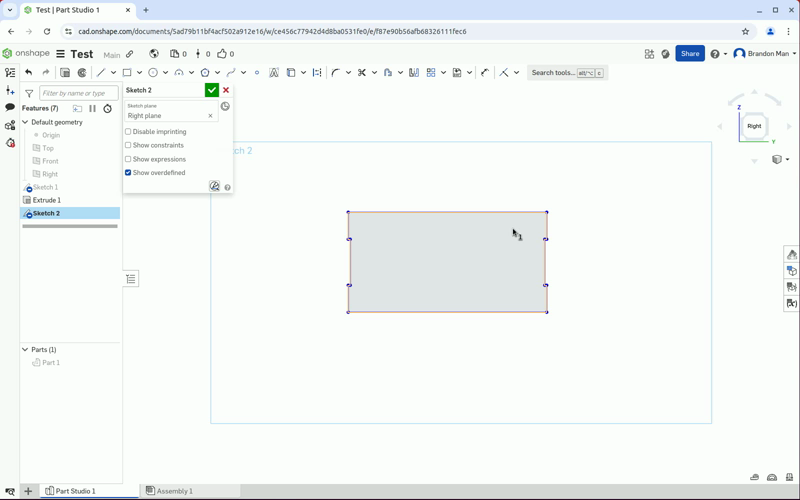
mouse_move(73, 352)
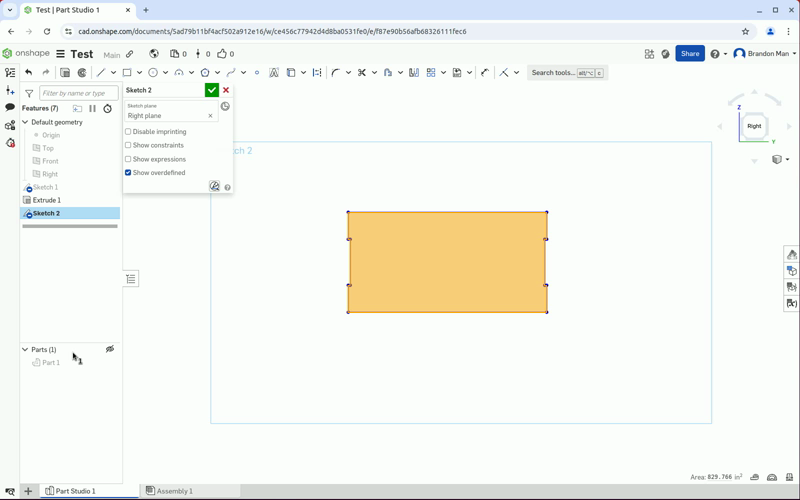
key(shift+y)
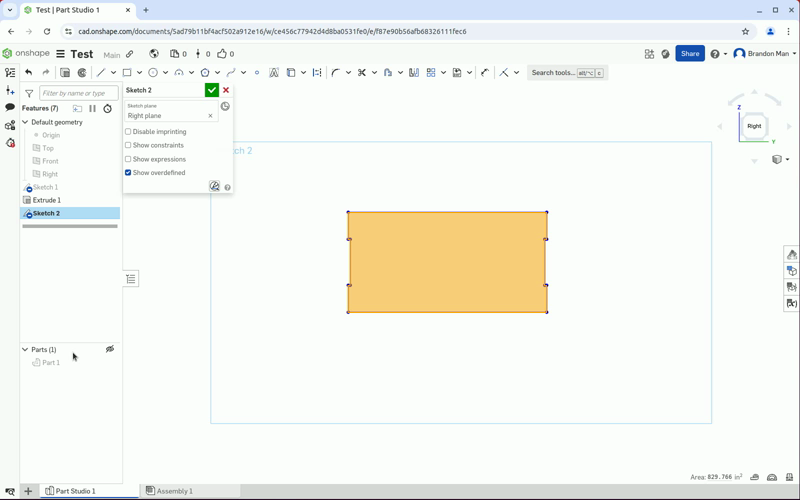
key(shift+e)
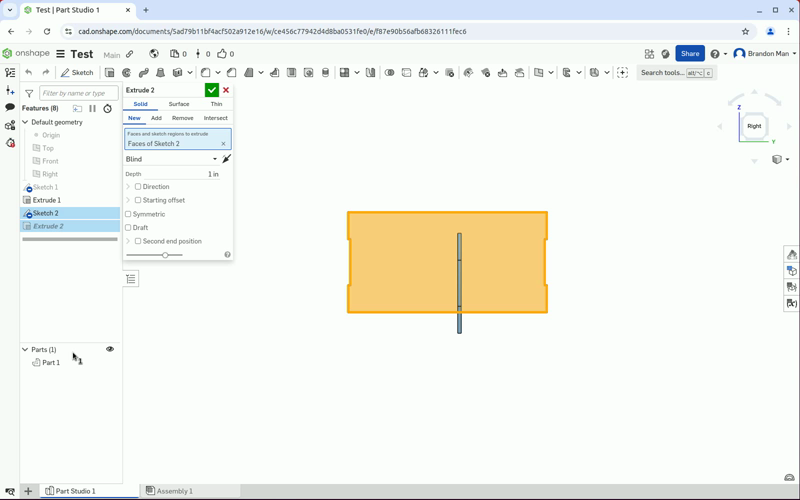
mouse_move(143, 106)
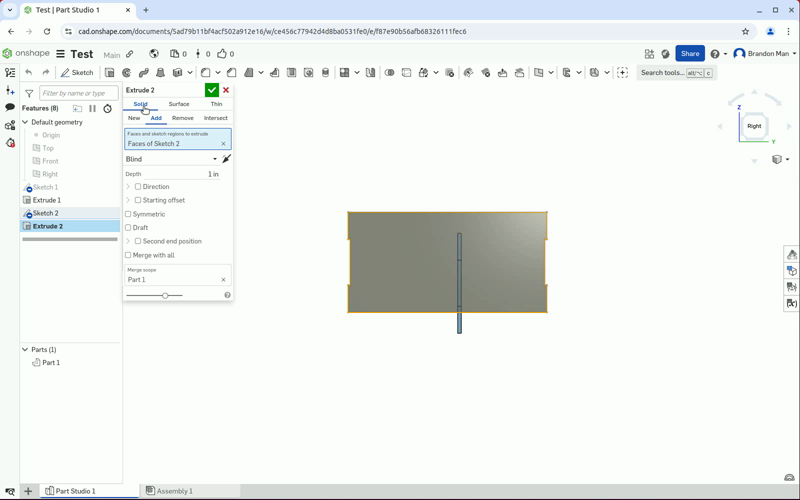
click(143, 106)
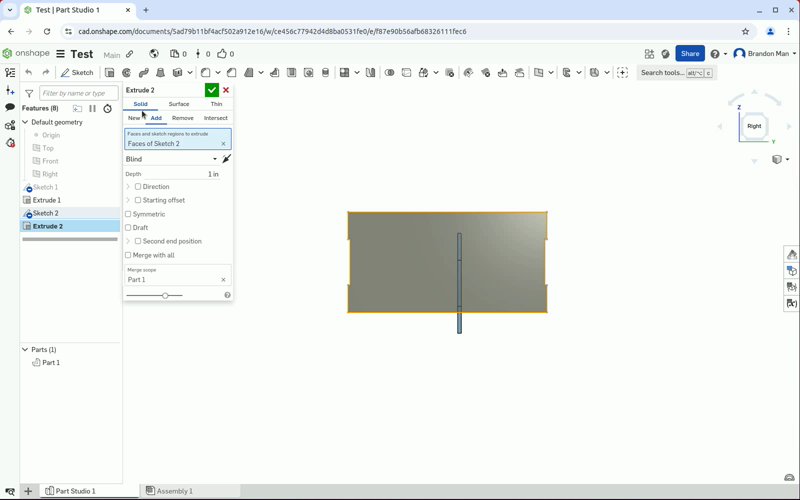
mouse_move(137, 120)
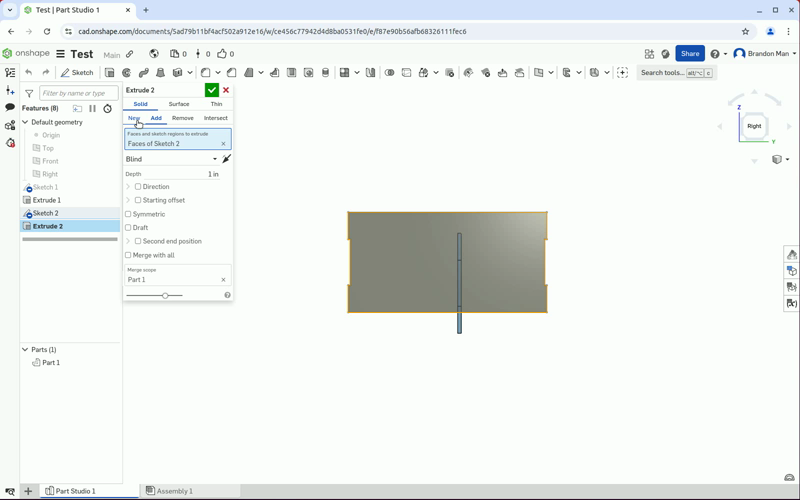
click(137, 120)
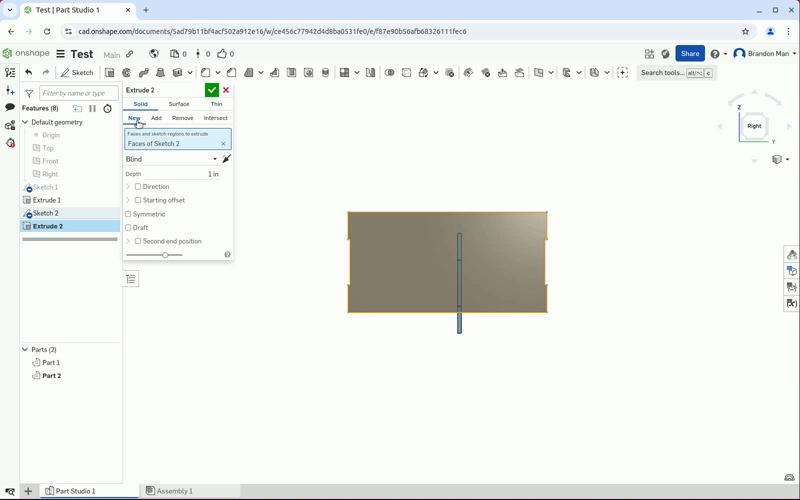
key(tab, 4)
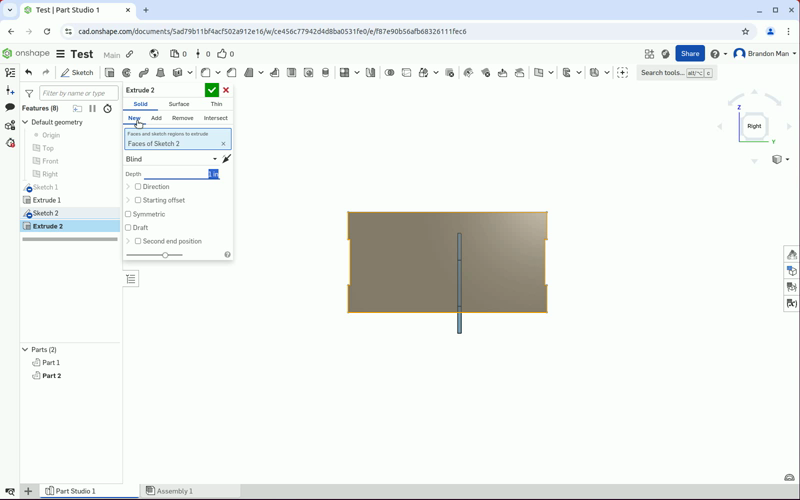
text(0.722)
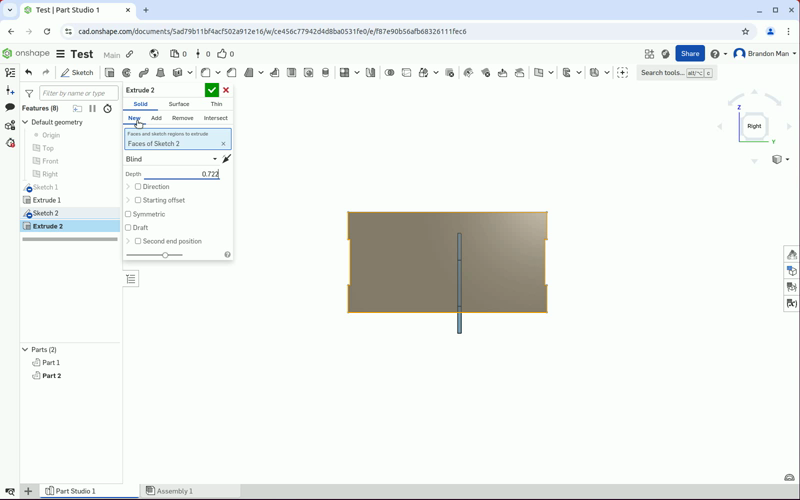
key(enter)
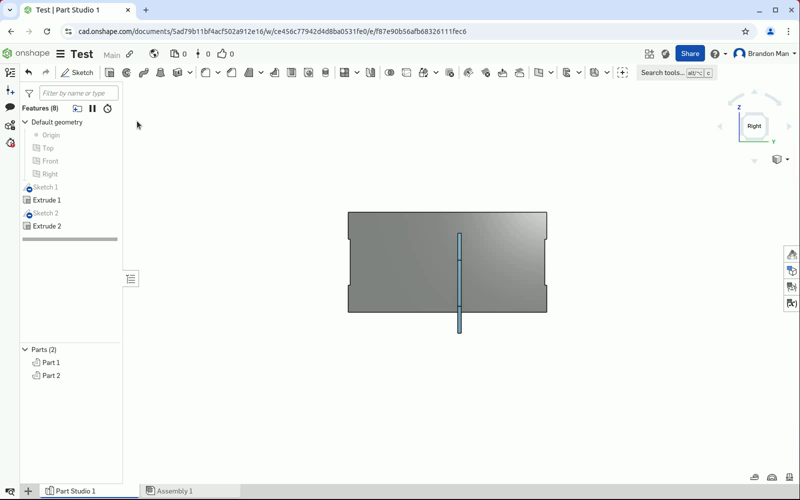
key(shift+h)
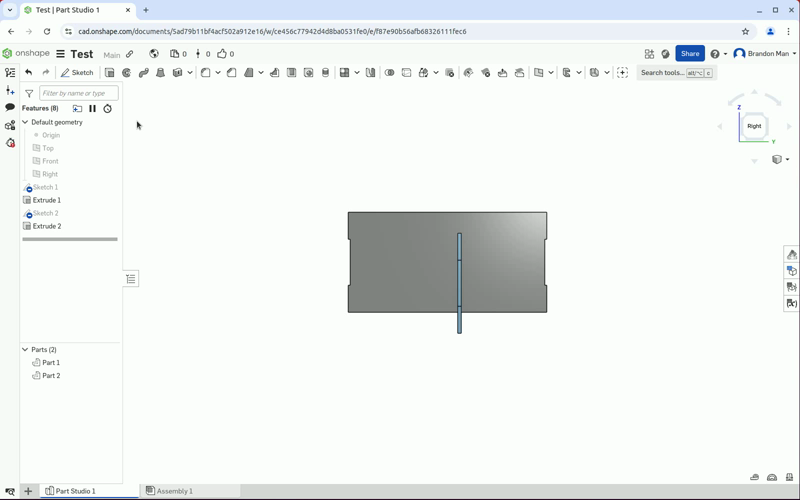
key(shift+h)
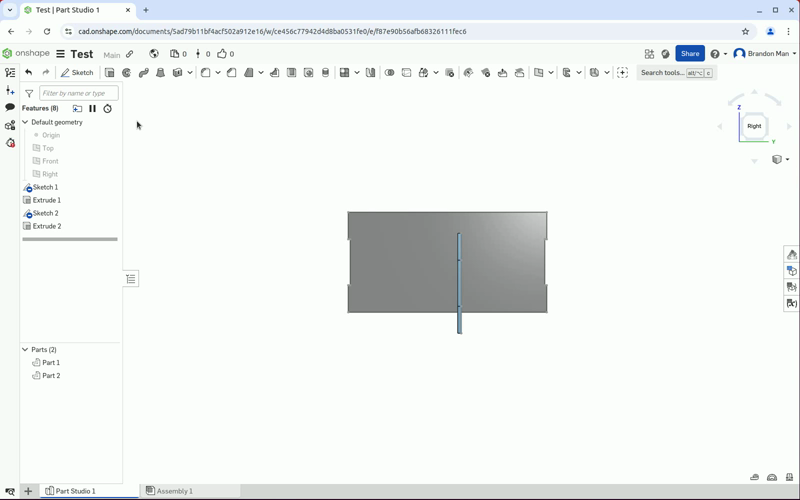
key(shift+7)
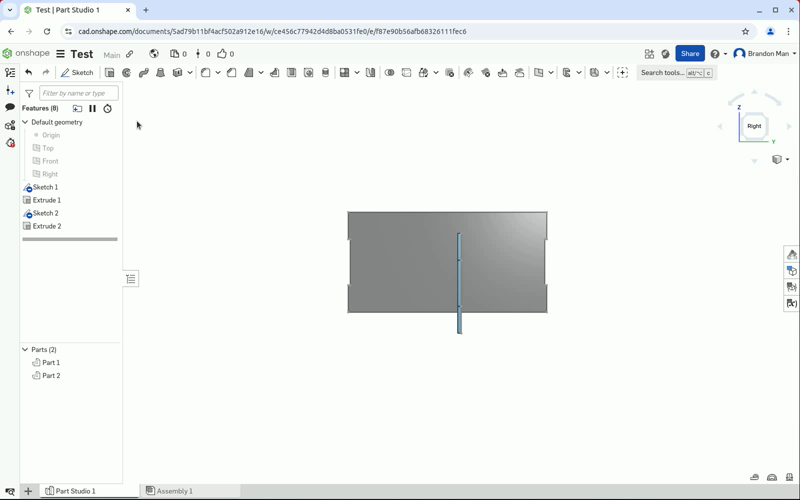
key(right, 2)
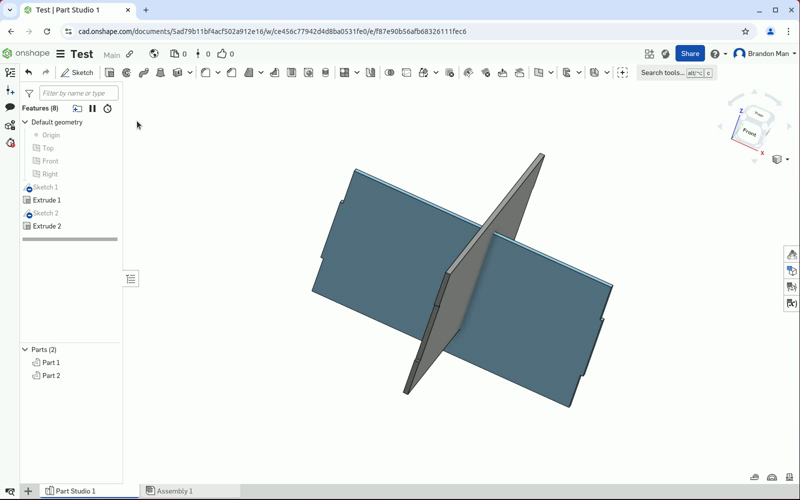
key(down, 2)
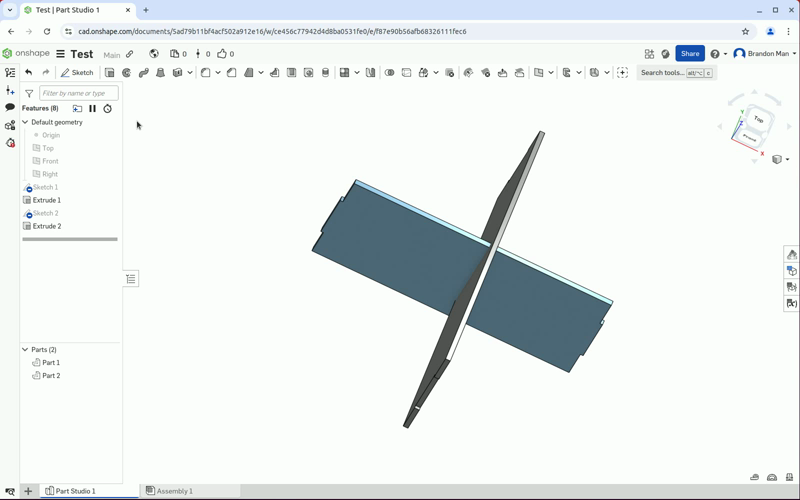
key(up, 2)
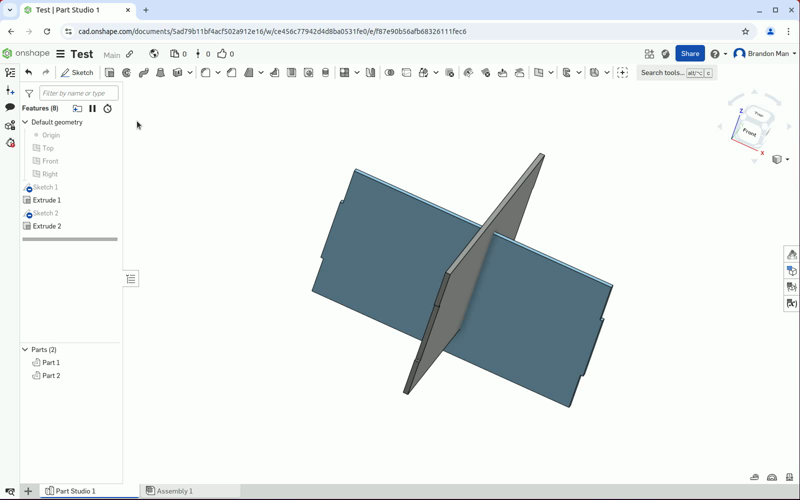
key(left, 2)
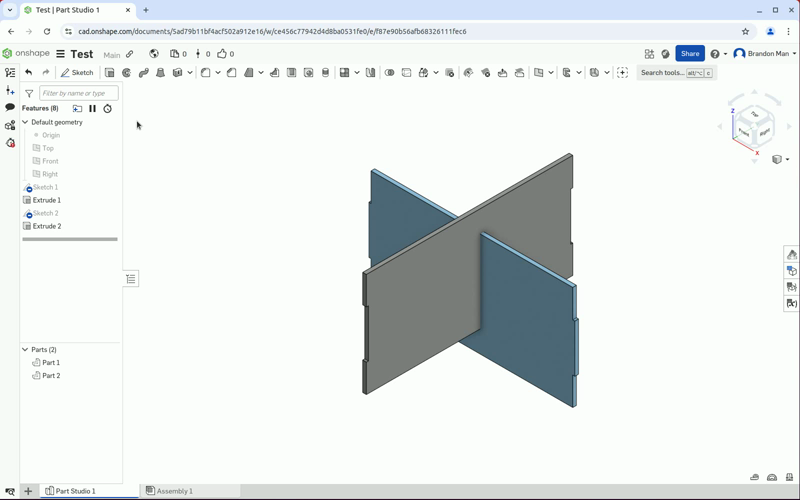
mouse_move(73, 189)
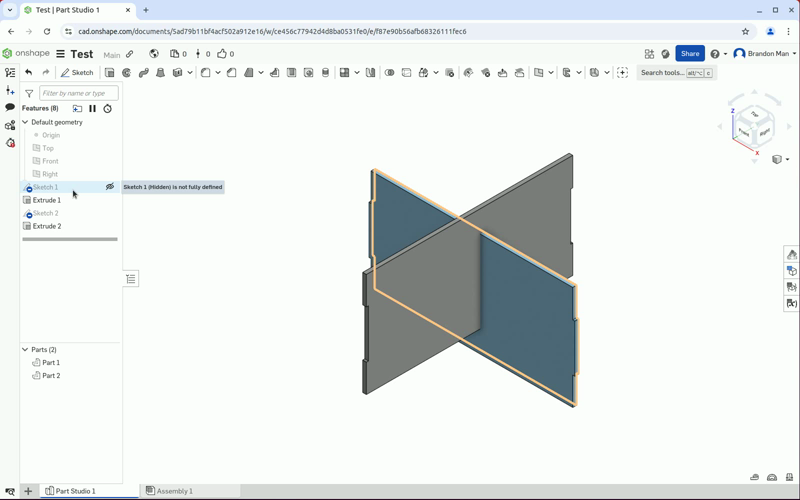
click(73, 189)